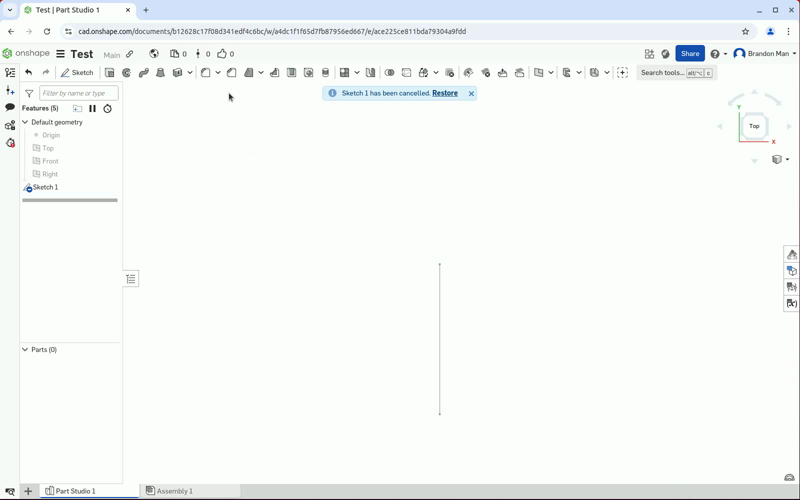
key(shift+h)
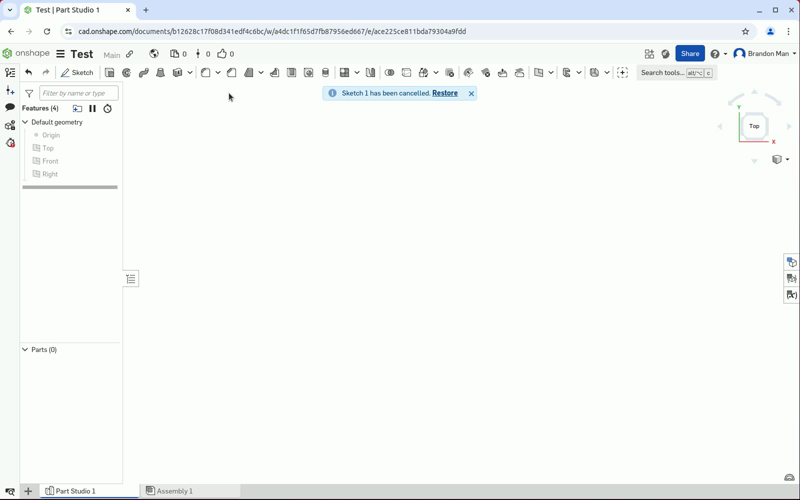
mouse_move(73, 352)
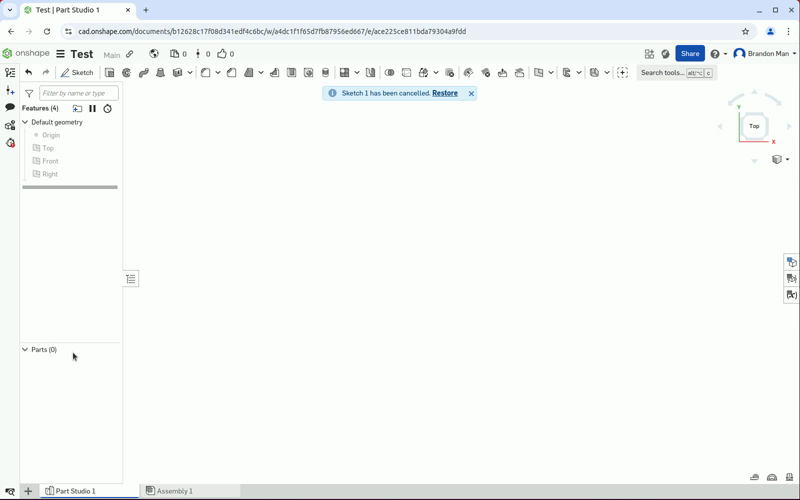
key(y)
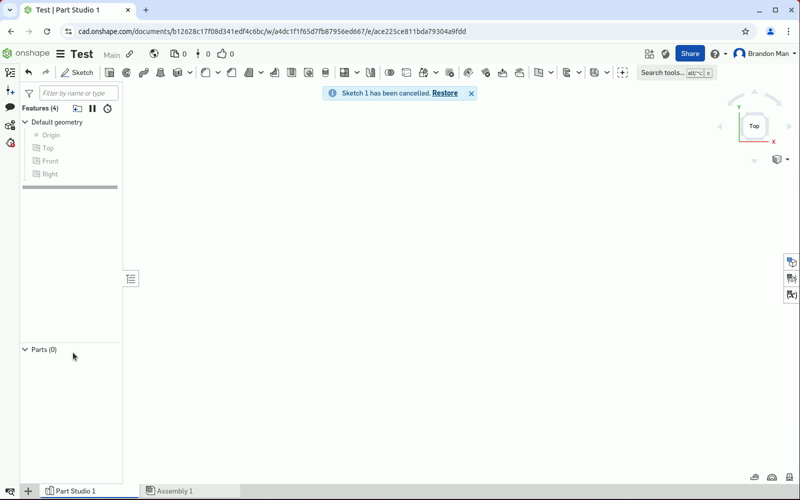
key(shift+p)
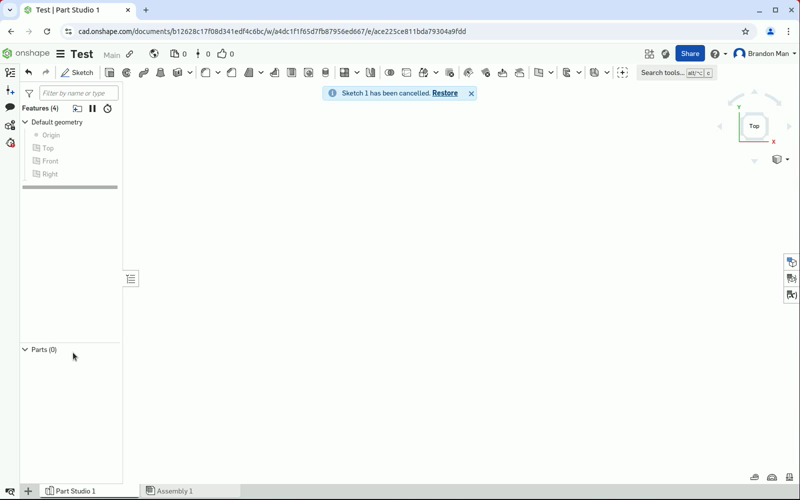
key(space)
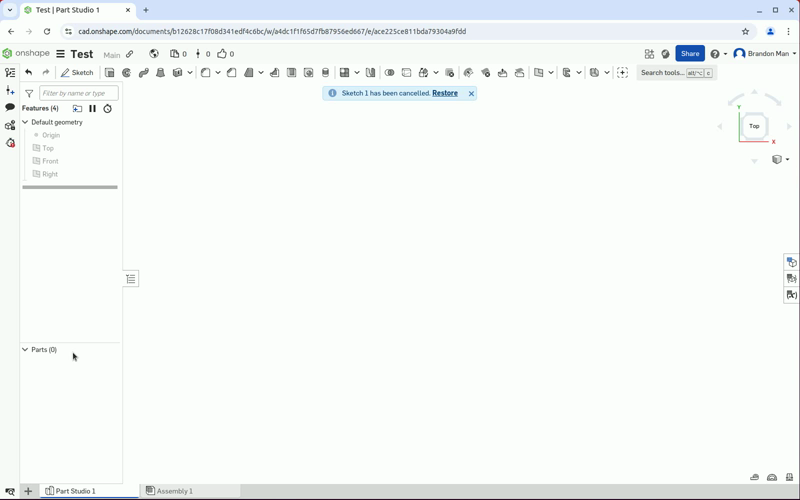
key_down(shift)
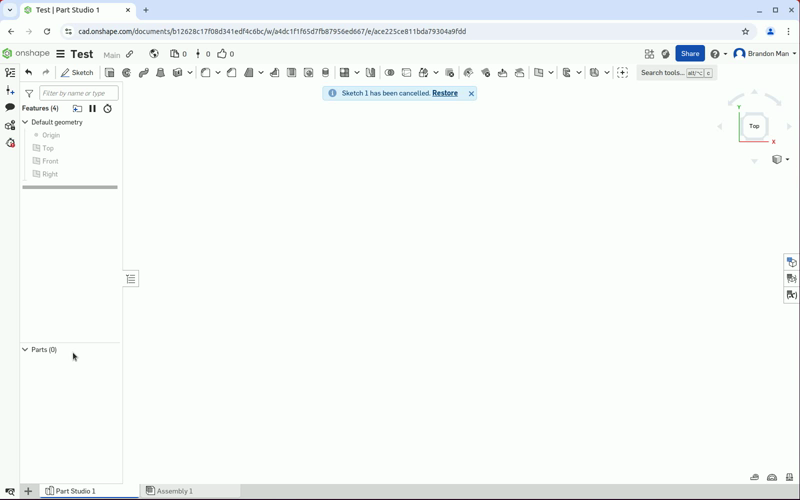
key(up)
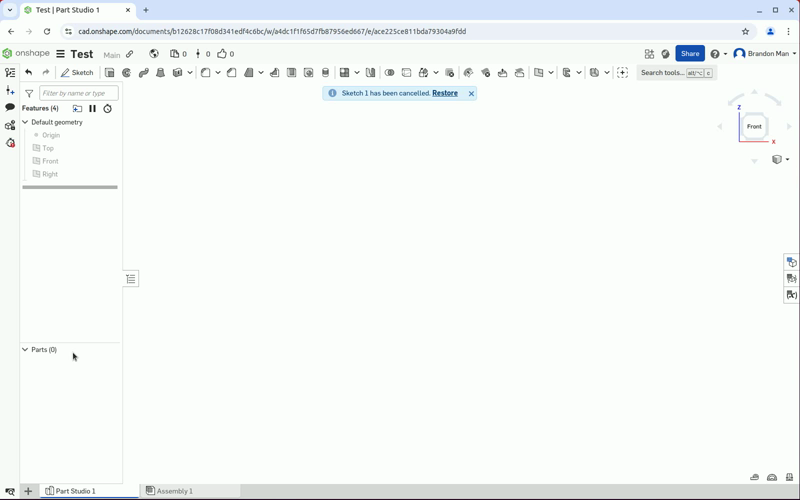
key_up(shift)
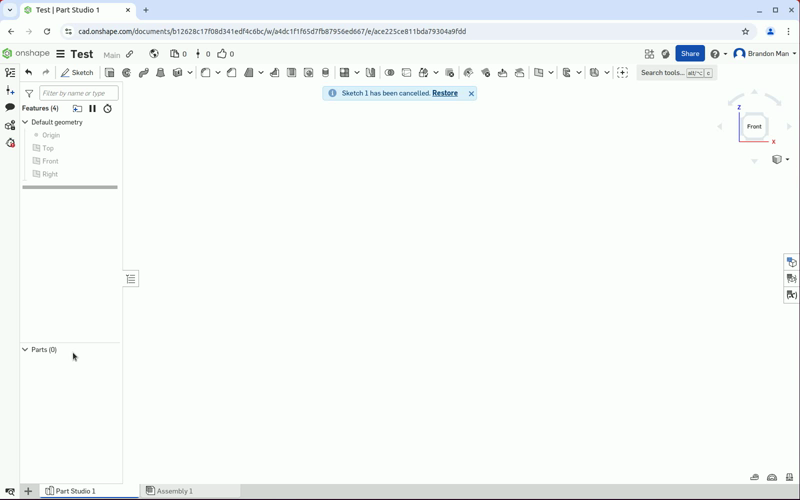
mouse_move(73, 352)
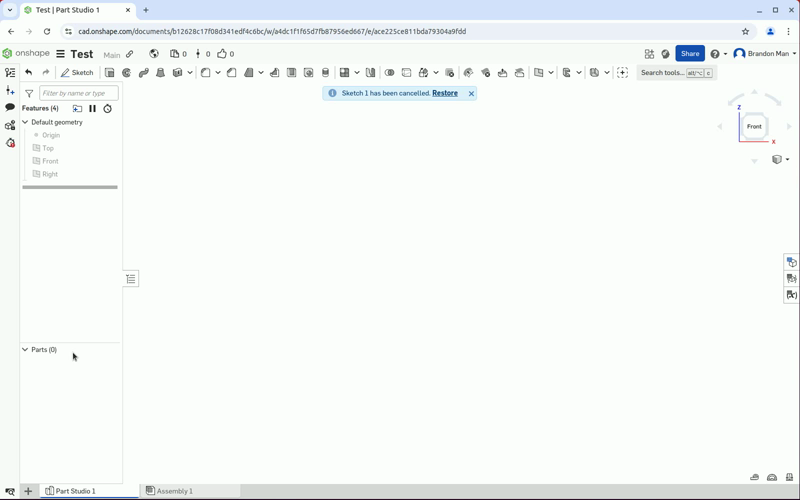
key(shift+y)
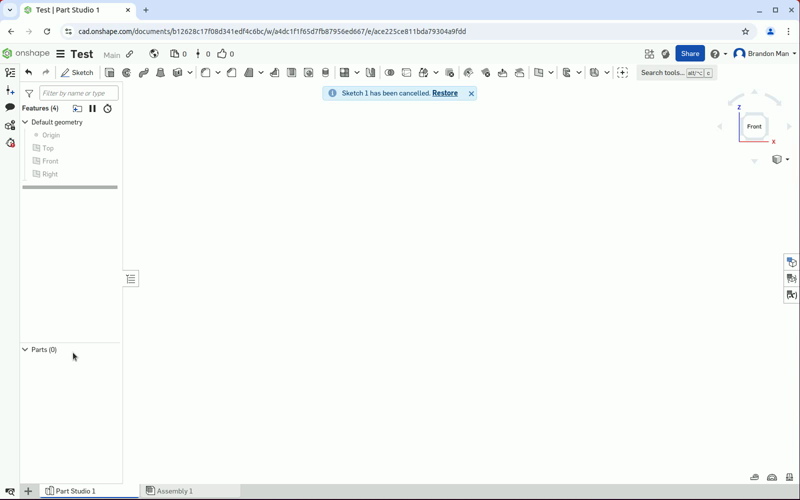
key(shift+s)
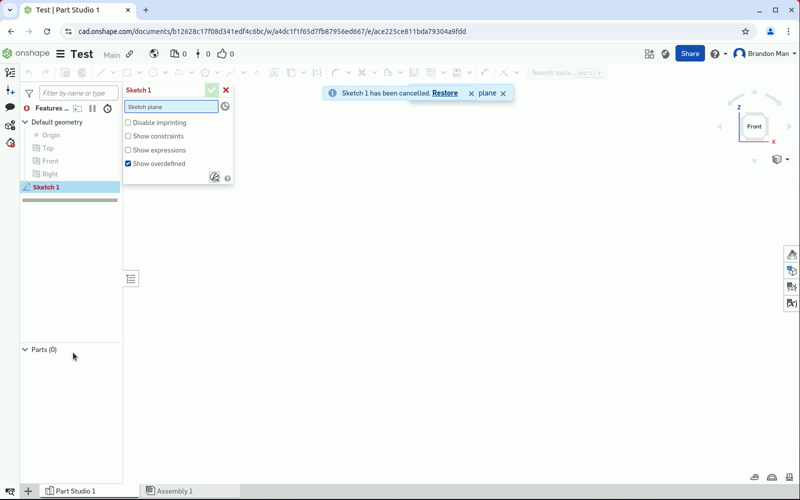
mouse_move(73, 163)
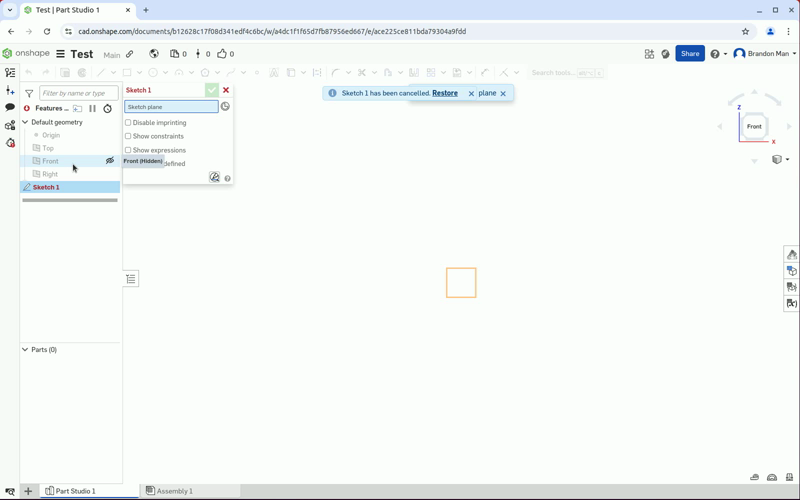
click(73, 163)
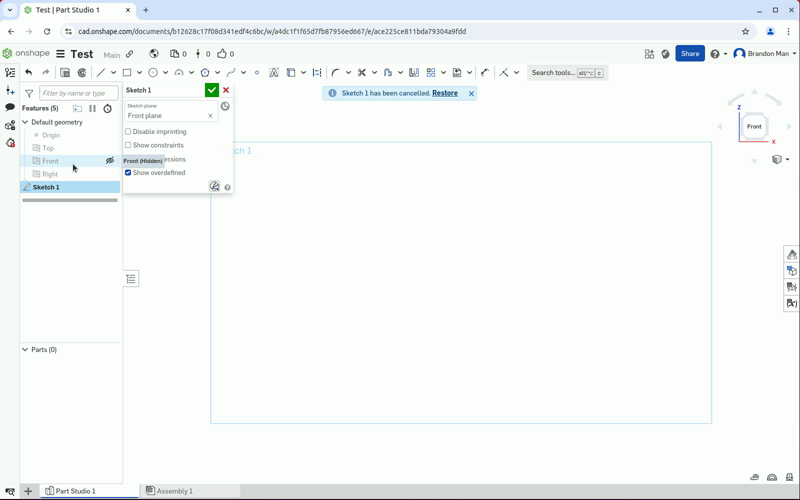
mouse_move(73, 352)
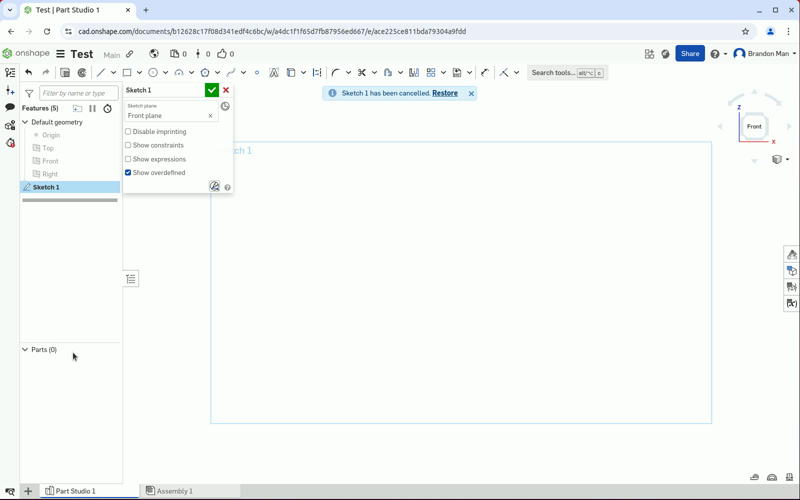
key(y)
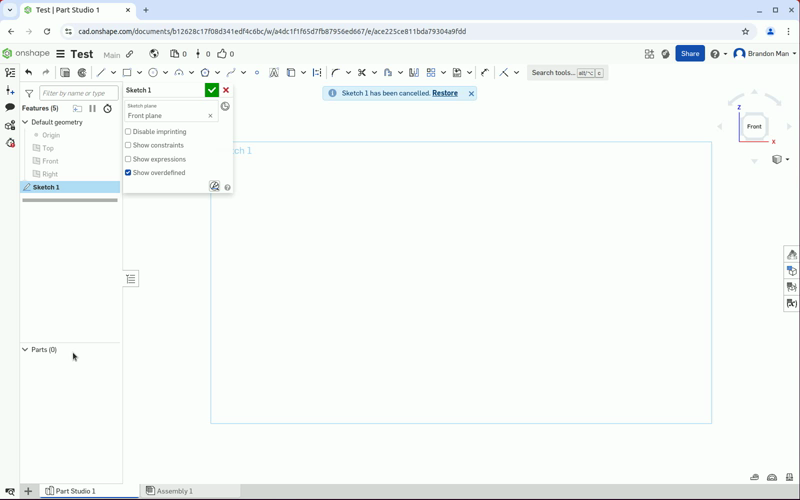
key(l)
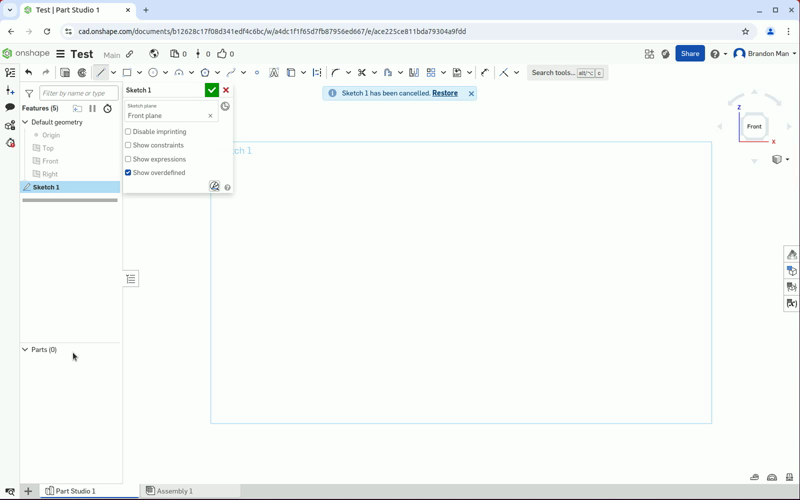
key_down(shift)
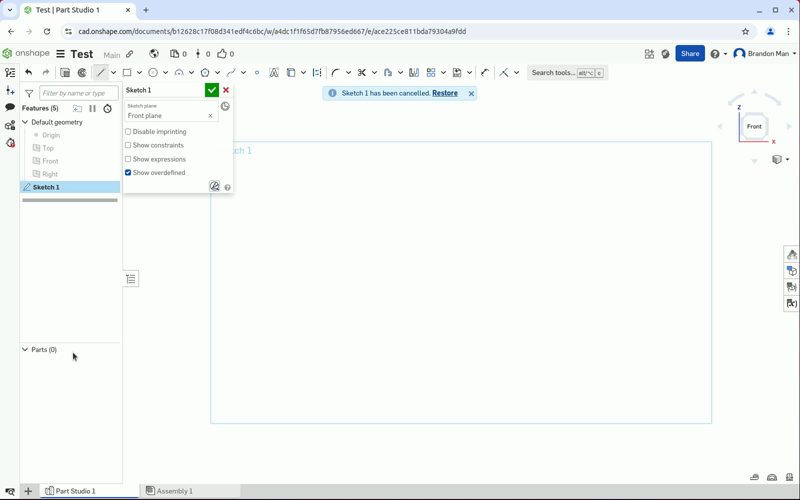
mouse_move(443, 284)
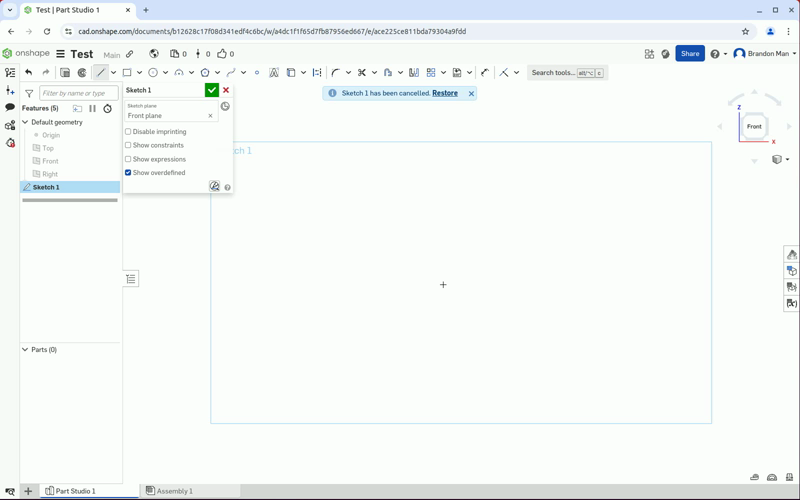
click(443, 284)
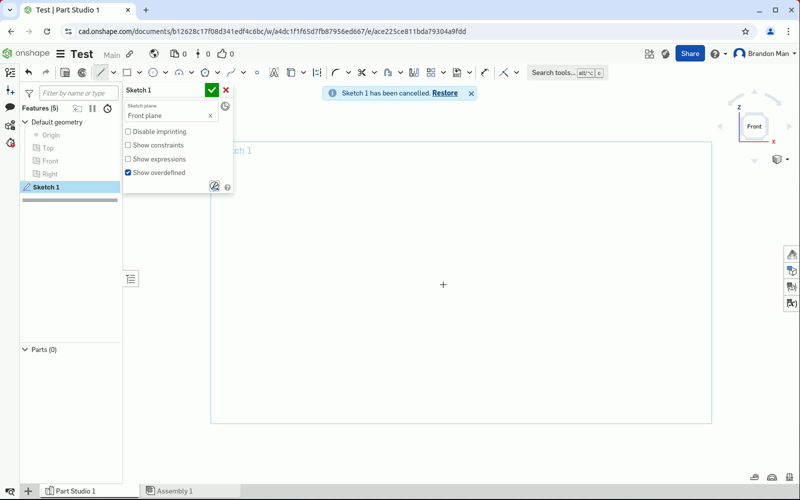
key_up(shift)
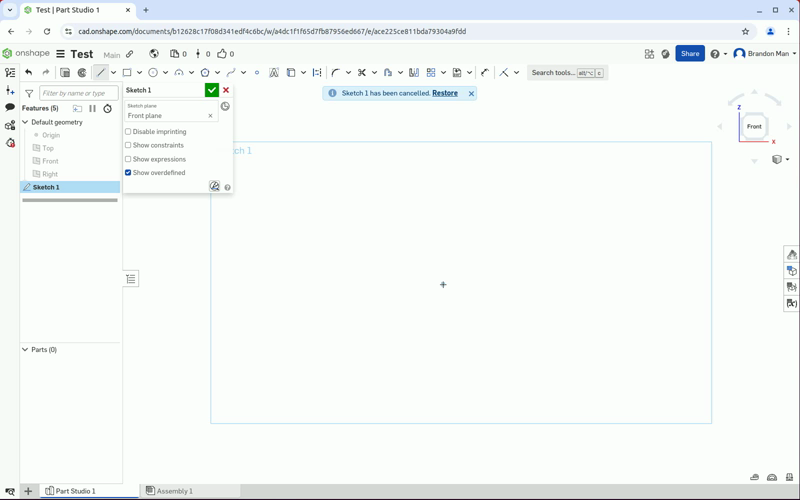
key_down(shift)
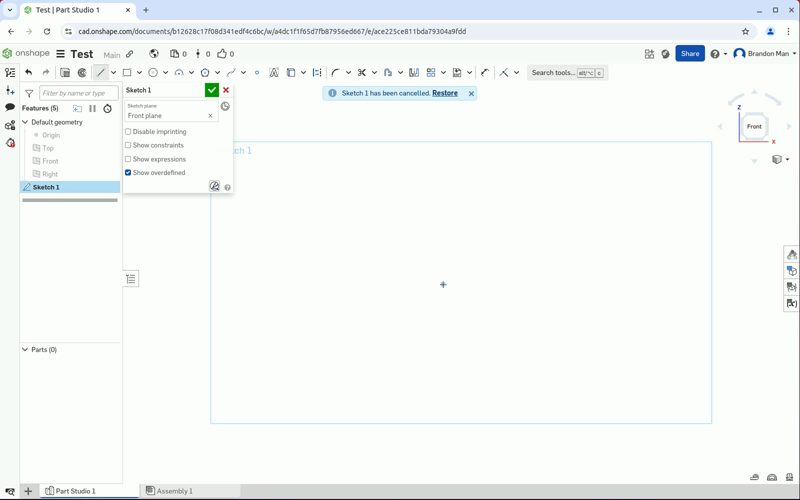
mouse_move(473, 284)
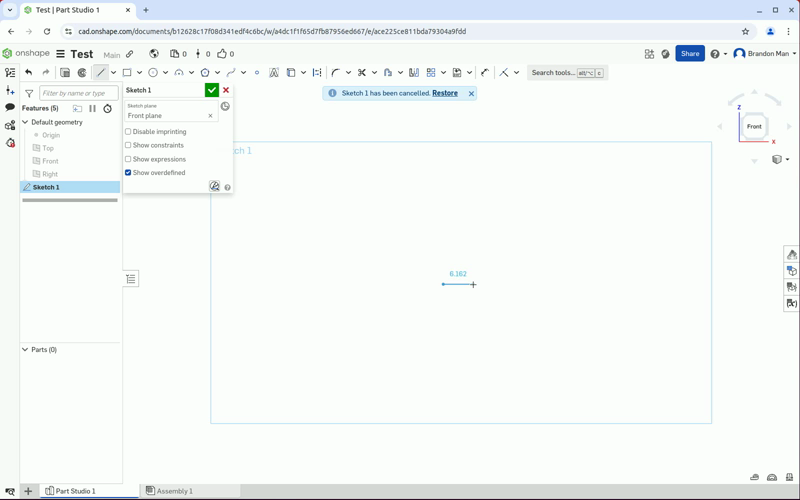
mouse_move(479, 284)
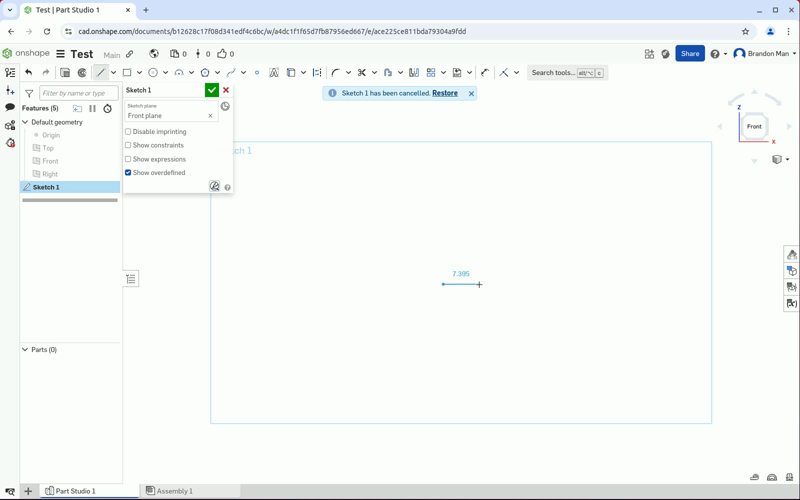
click(479, 284)
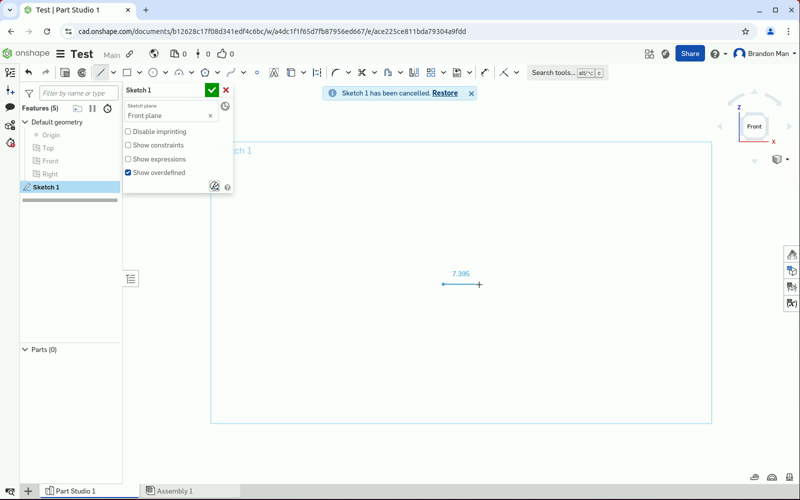
key_up(shift)
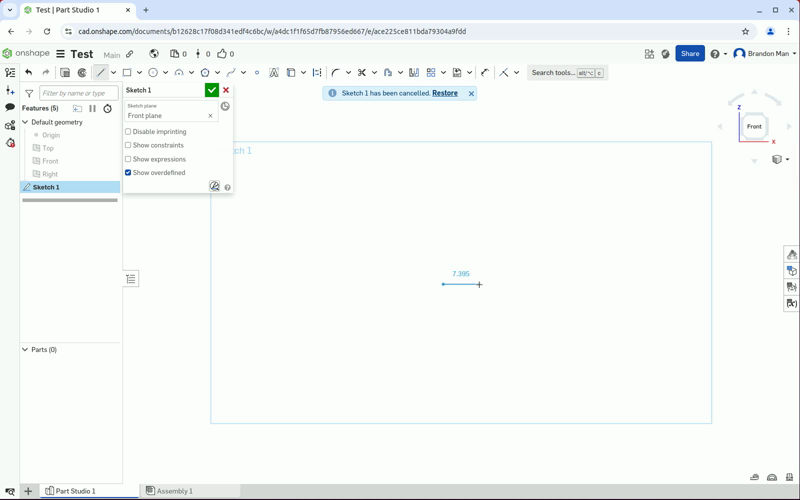
key_down(shift)
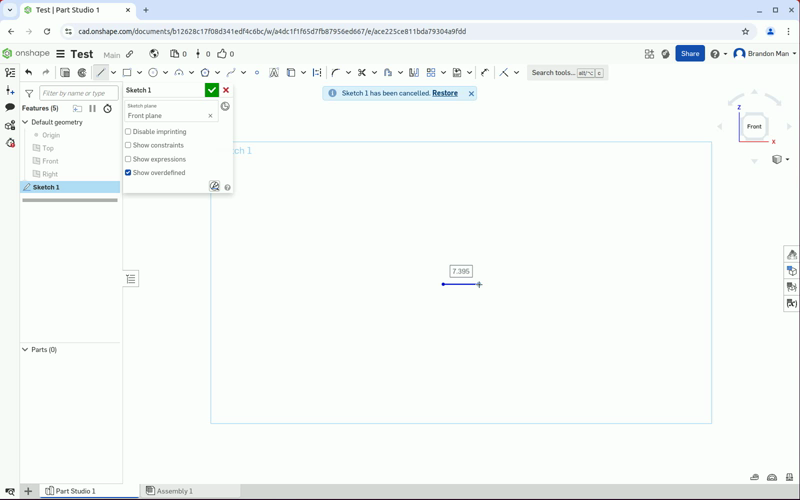
mouse_move(509, 284)
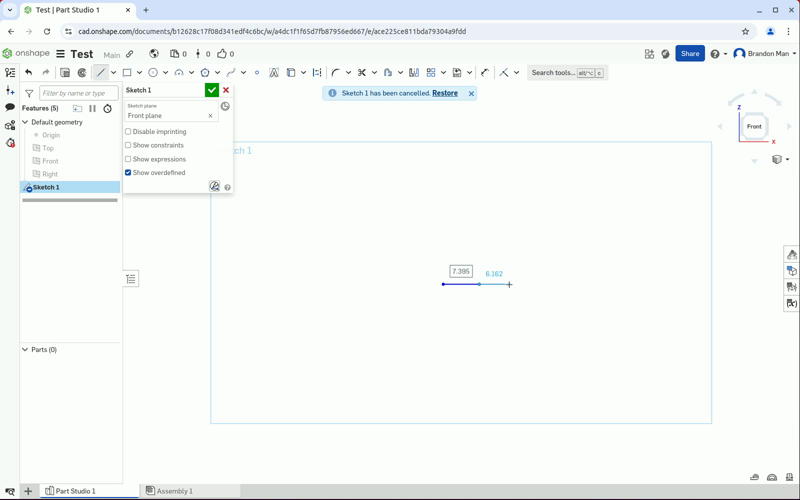
mouse_move(479, 276)
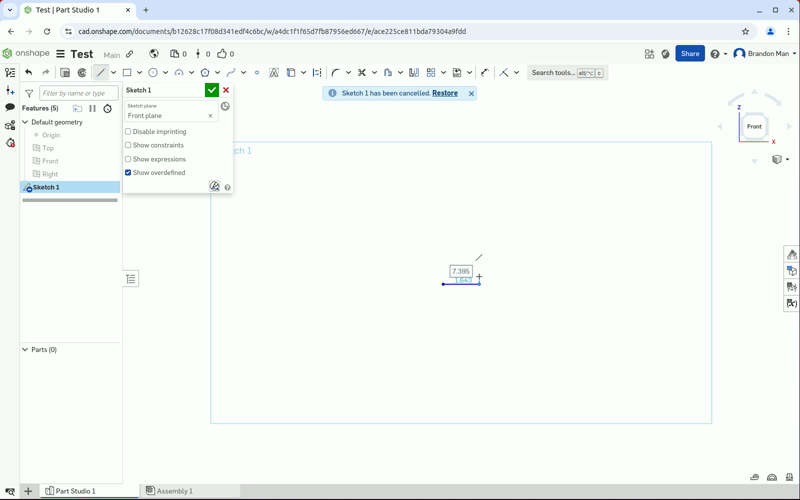
click(479, 276)
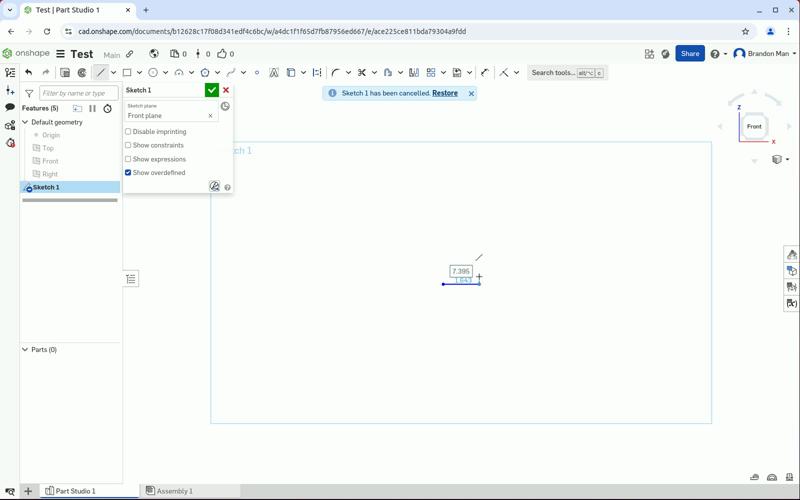
key_up(shift)
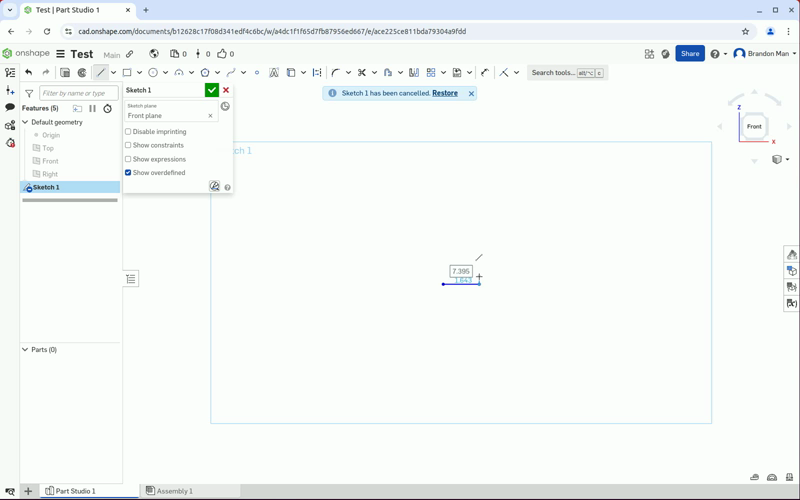
key_down(shift)
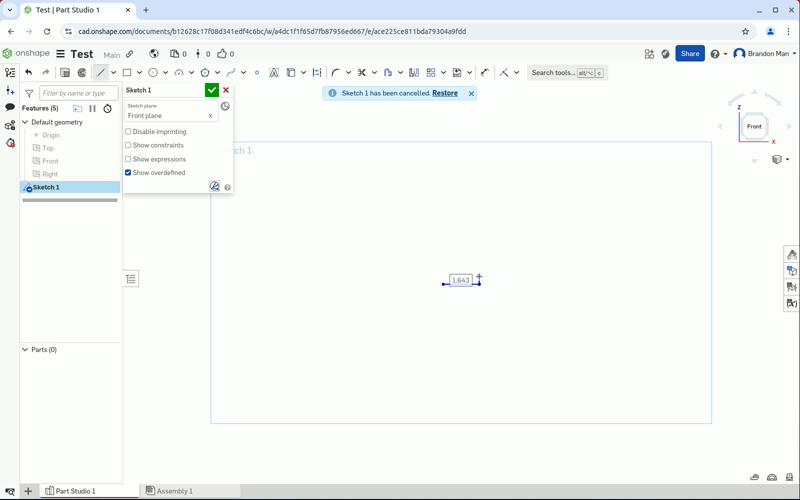
mouse_move(509, 276)
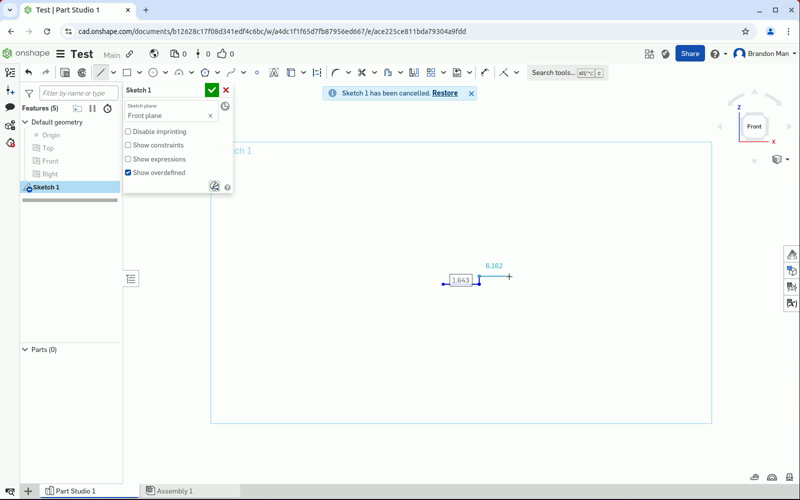
mouse_move(443, 276)
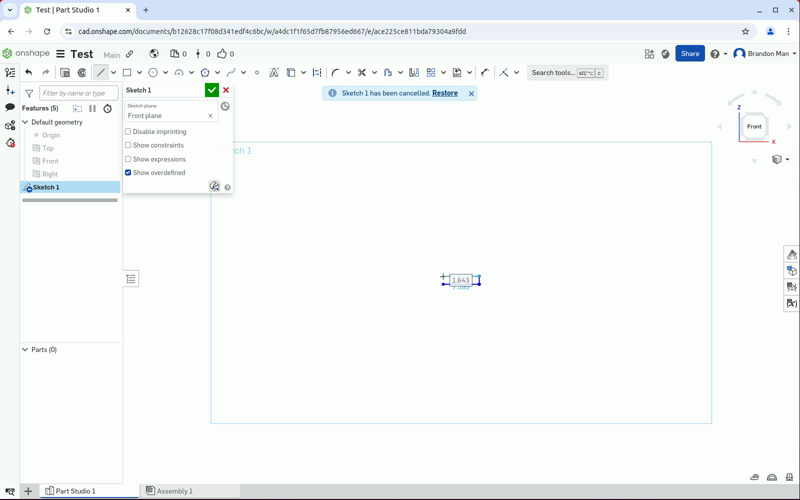
click(443, 276)
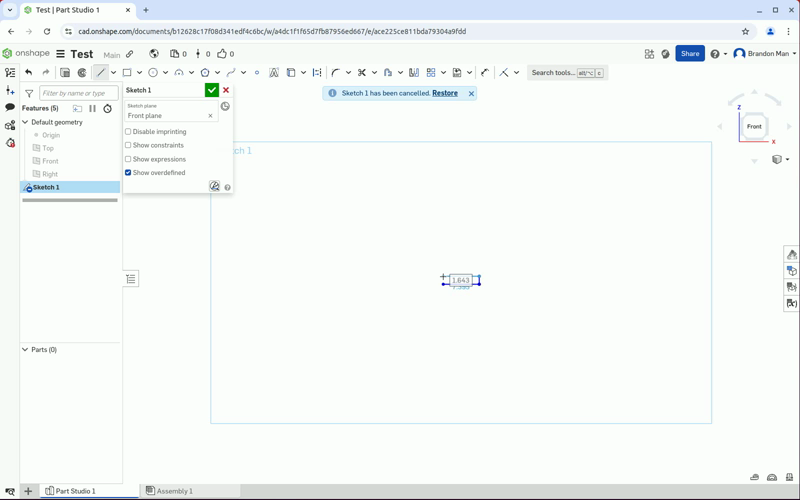
key_up(shift)
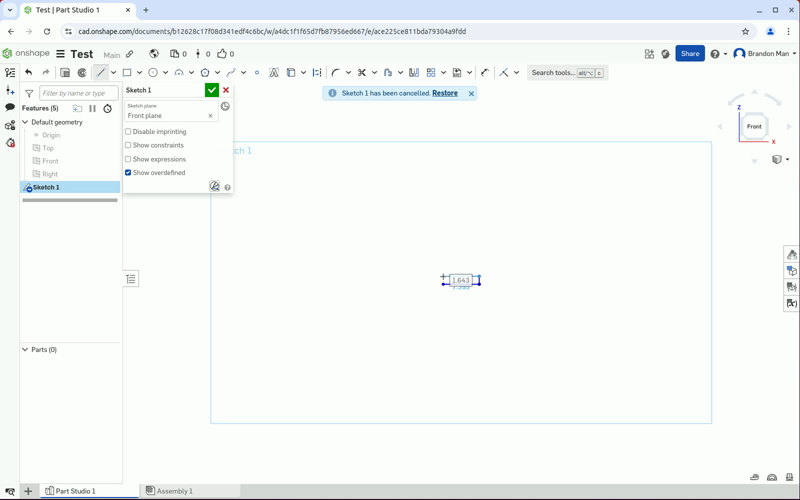
mouse_move(473, 276)
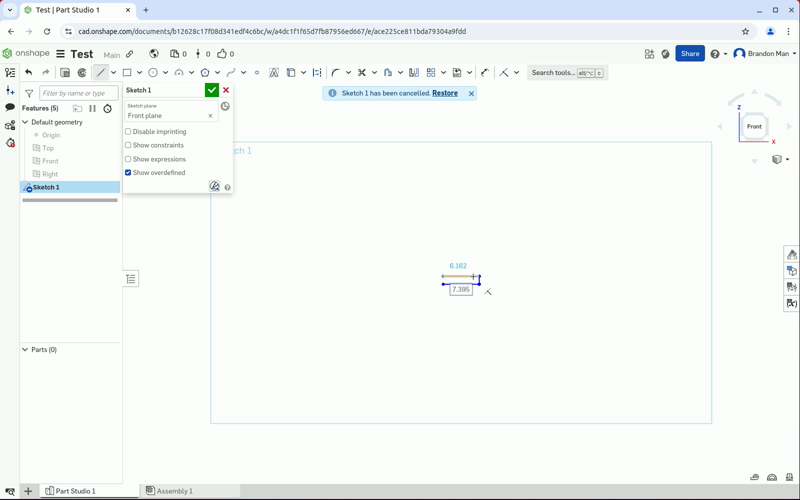
key_down(shift)
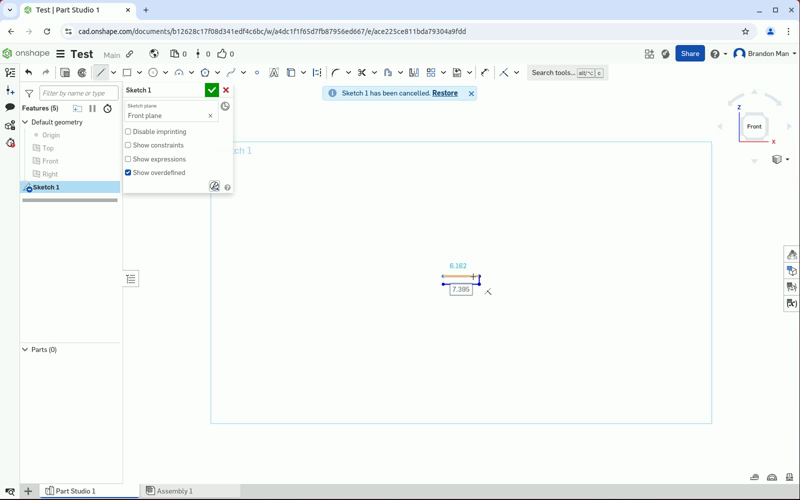
mouse_move(443, 284)
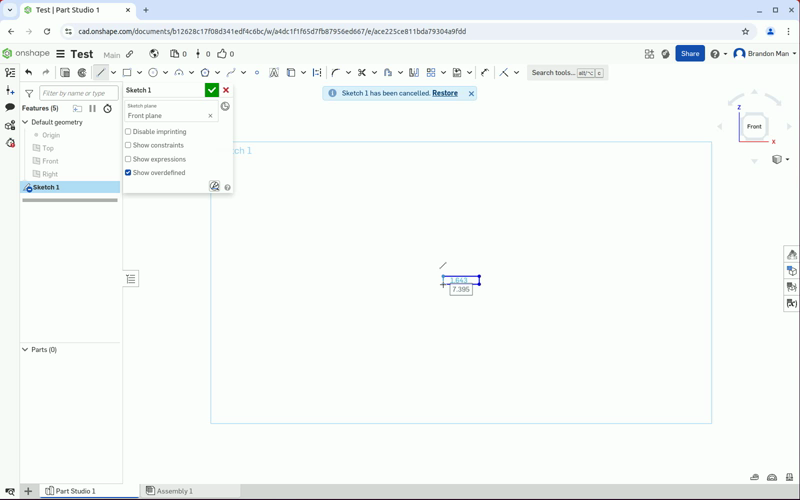
key_up(shift)
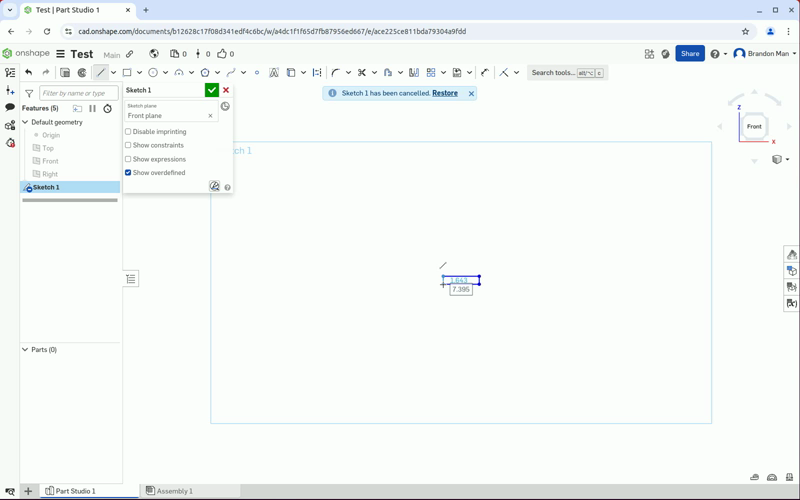
click(443, 284)
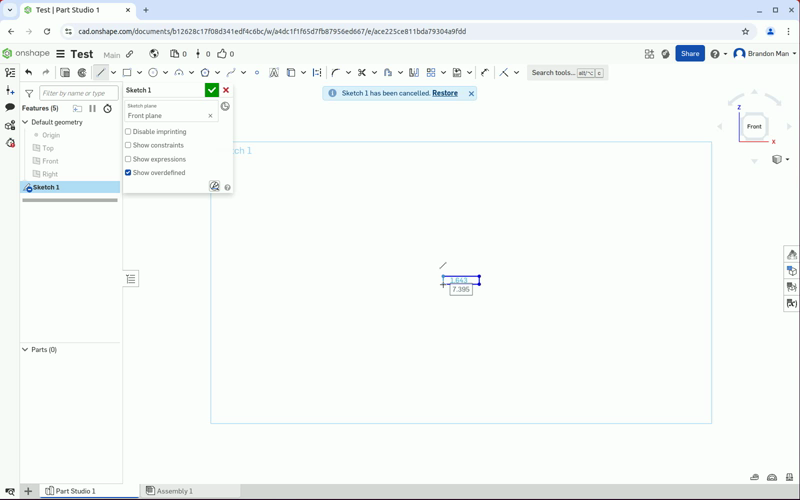
key(esc)
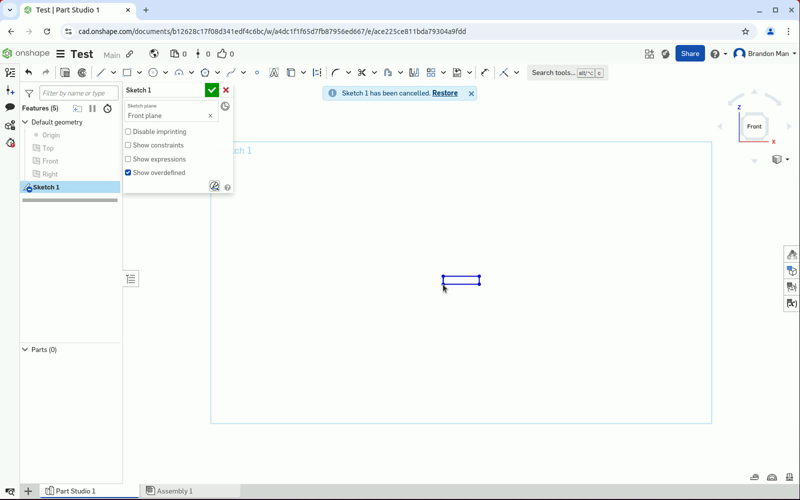
mouse_move(461, 276)
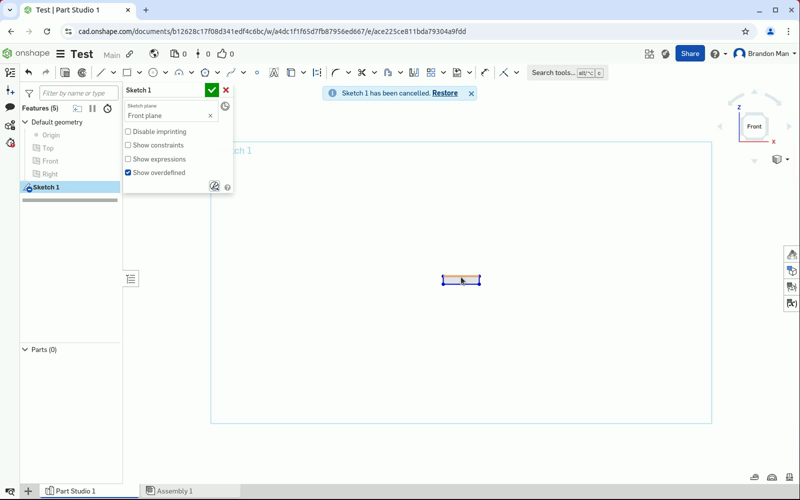
scroll(6)
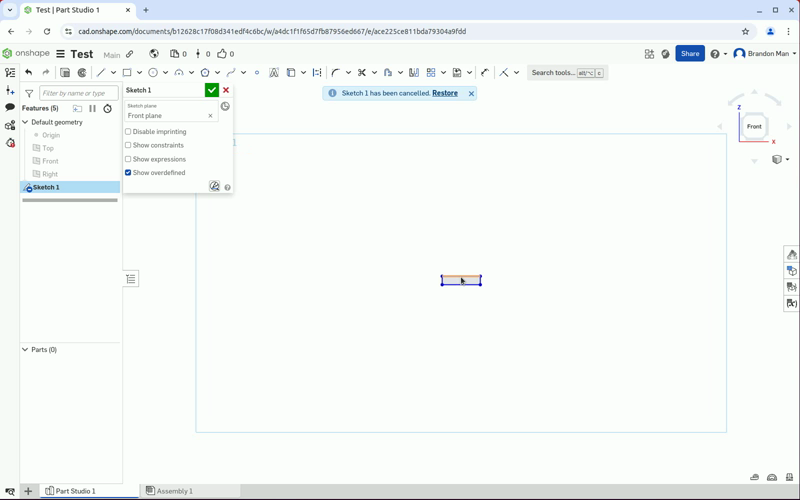
scroll(6)
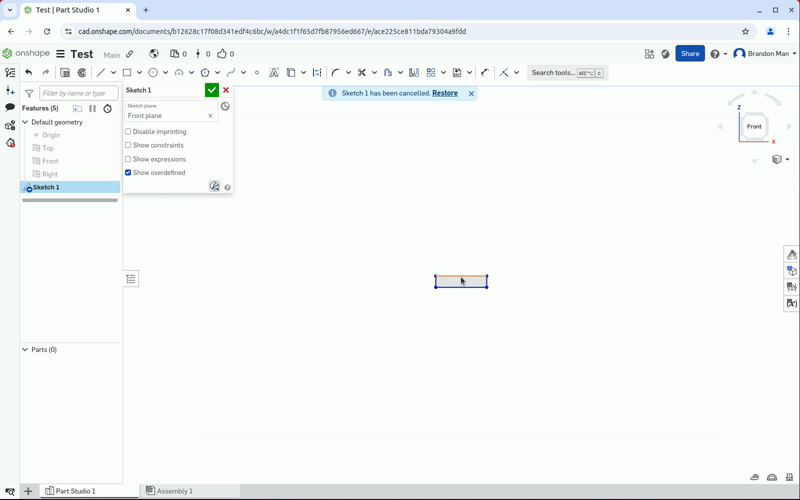
scroll(6)
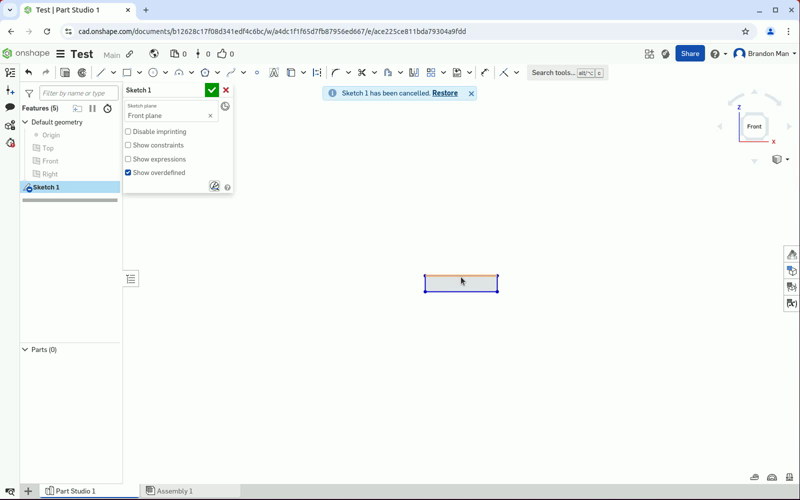
scroll(6)
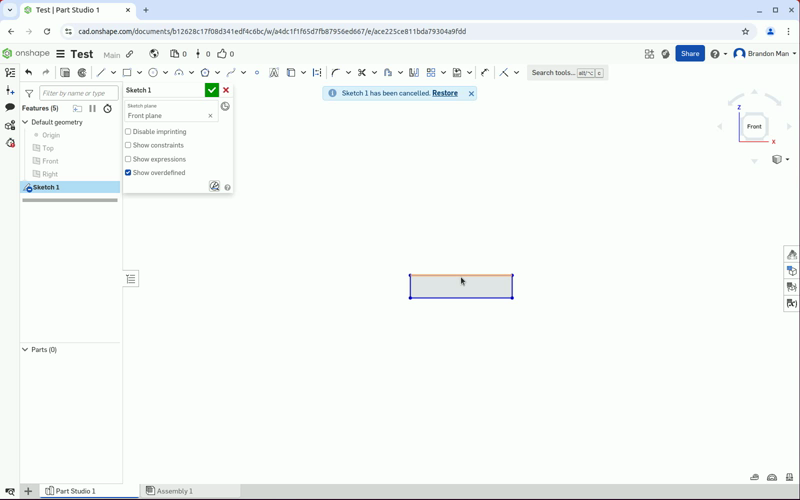
scroll(6)
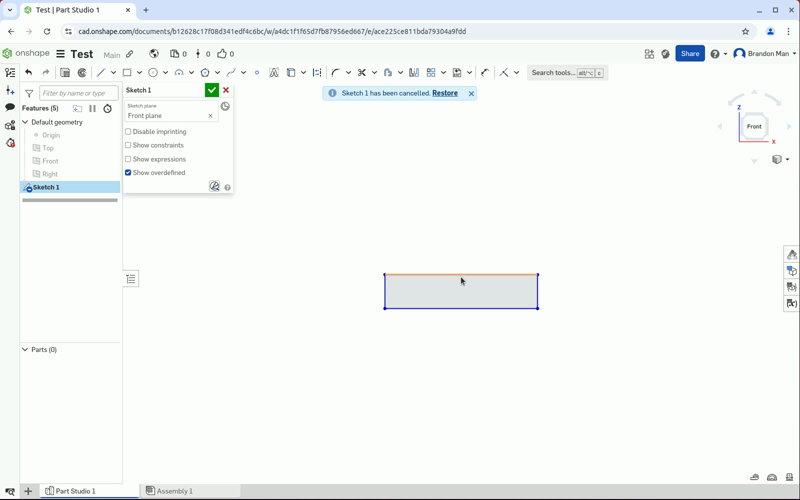
scroll(6)
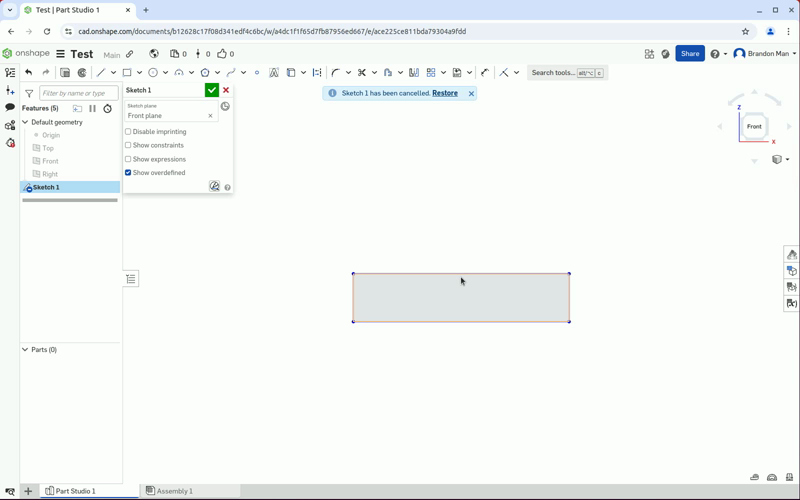
scroll(6)
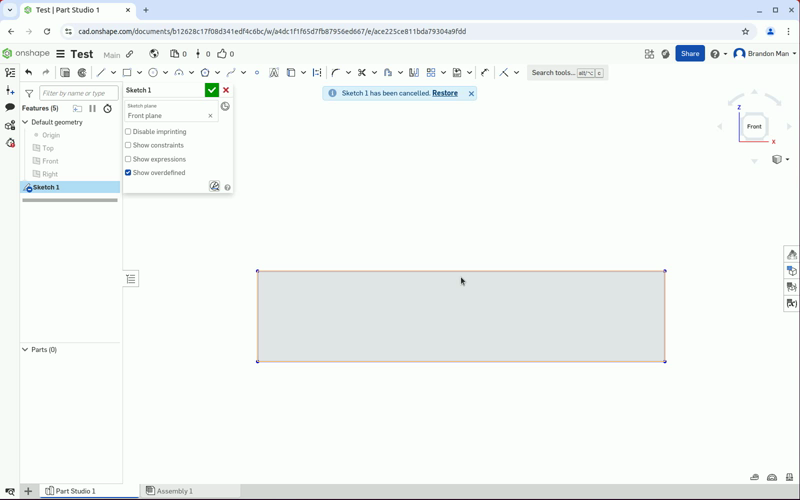
click(461, 276)
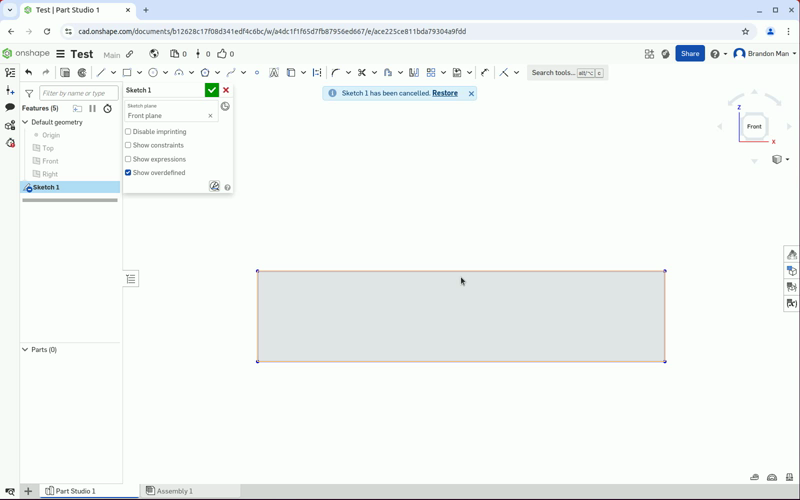
scroll(-6)
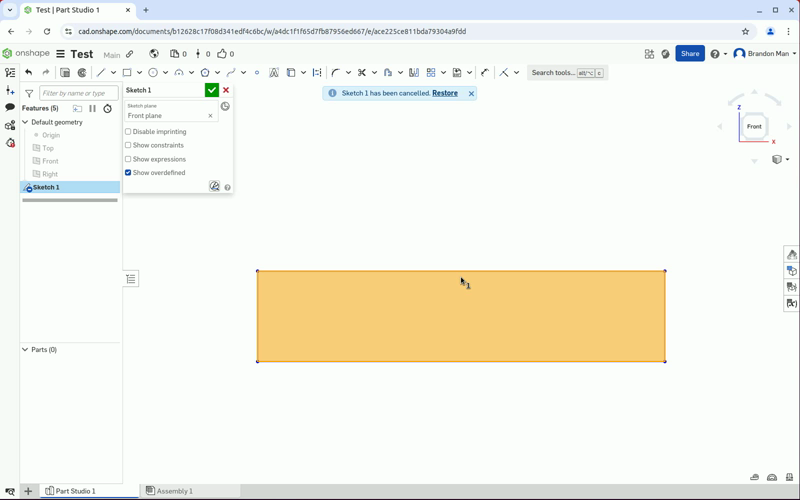
scroll(-6)
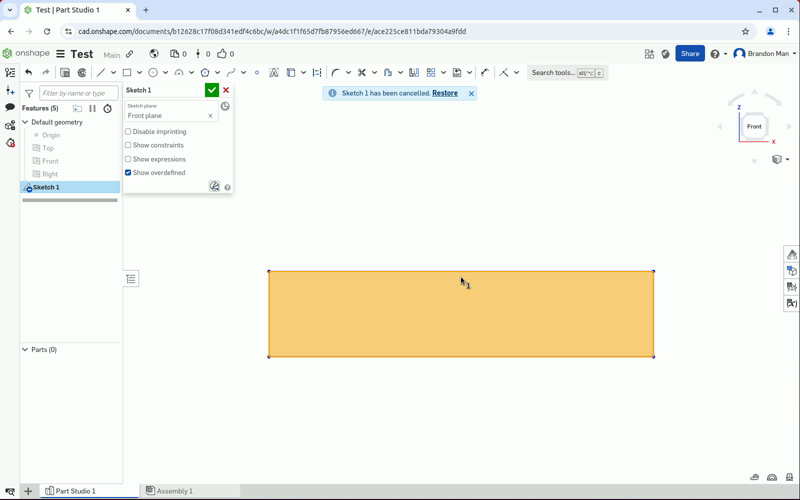
scroll(-6)
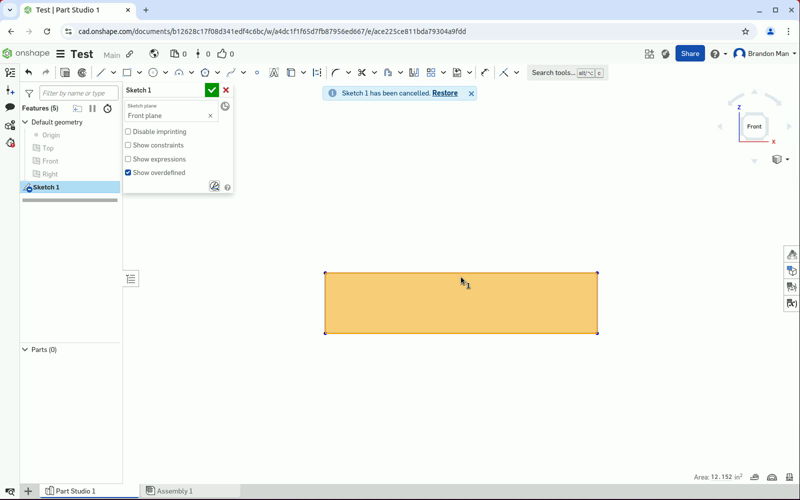
scroll(-6)
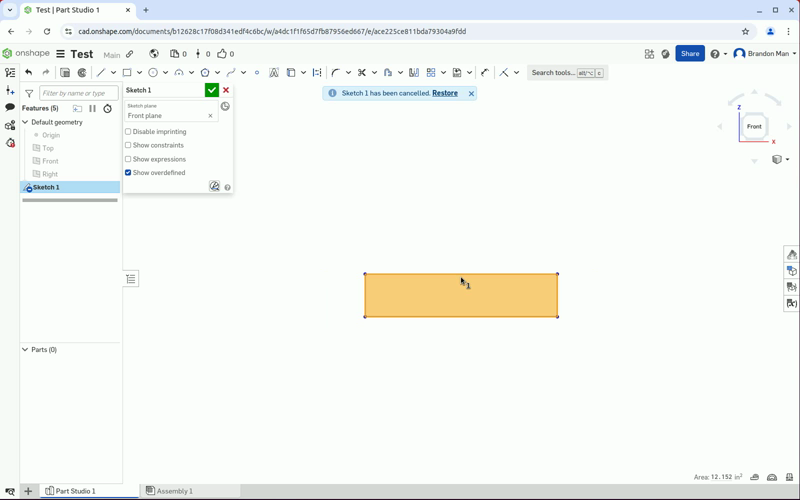
scroll(-6)
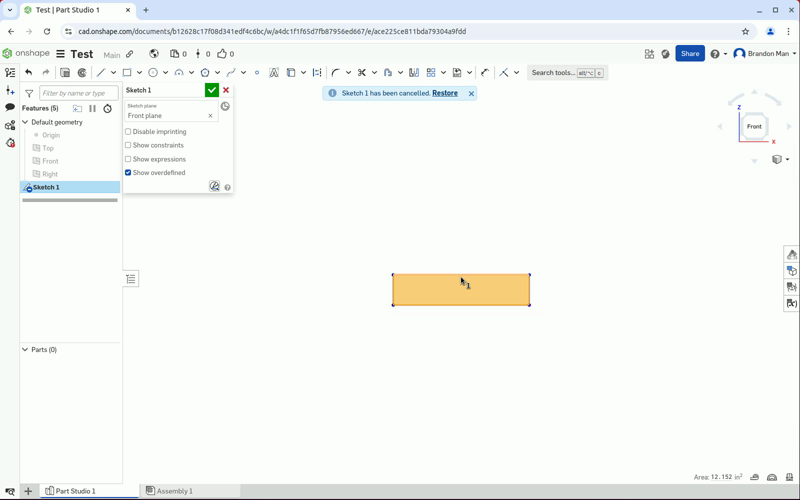
scroll(-6)
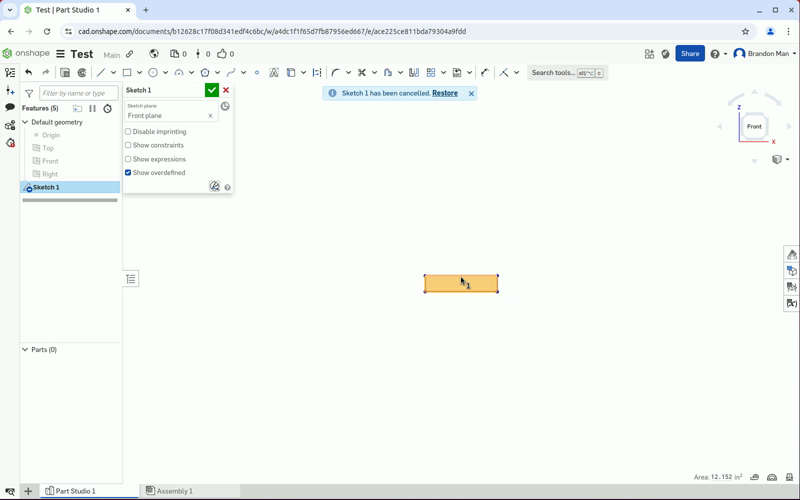
scroll(-6)
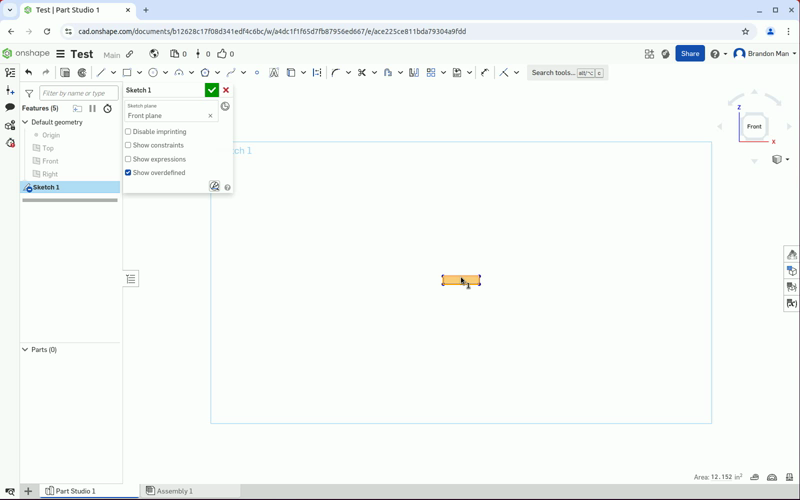
mouse_move(73, 352)
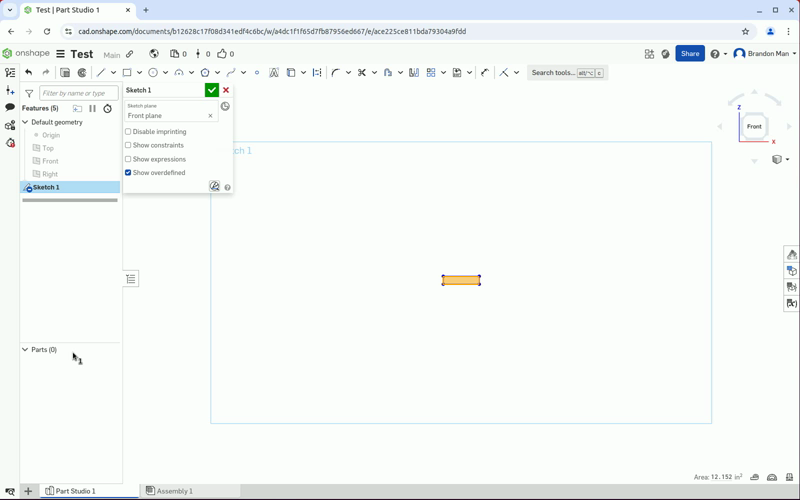
key(shift+y)
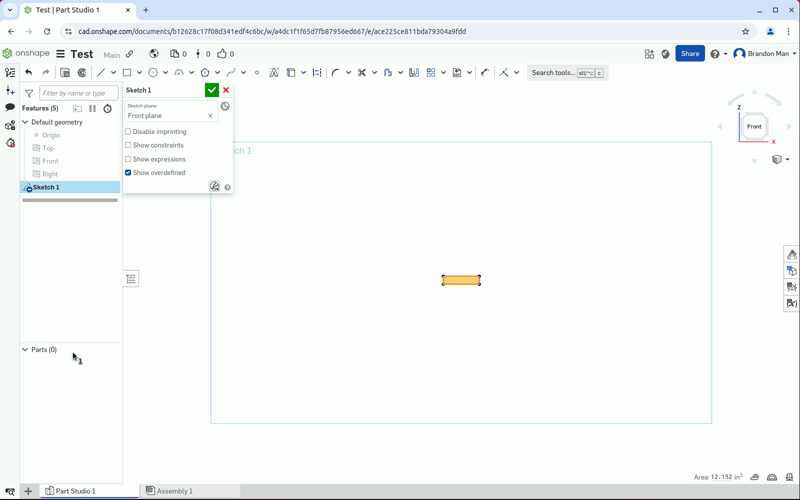
key(shift+e)
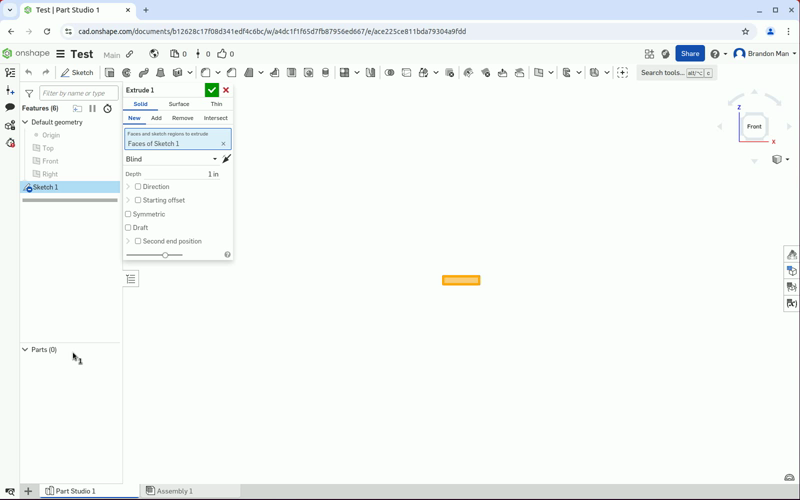
mouse_move(143, 106)
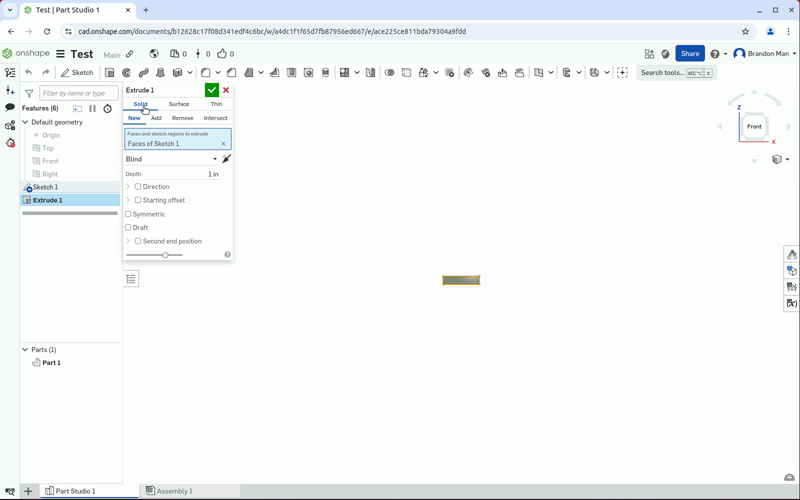
click(143, 106)
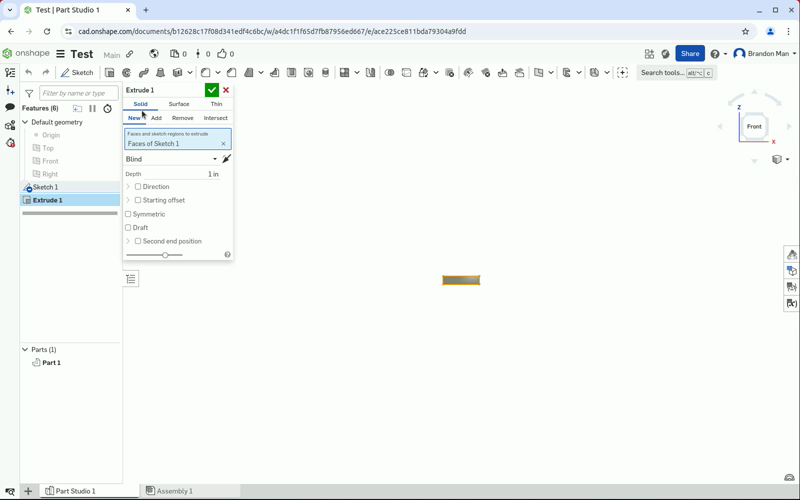
mouse_move(137, 120)
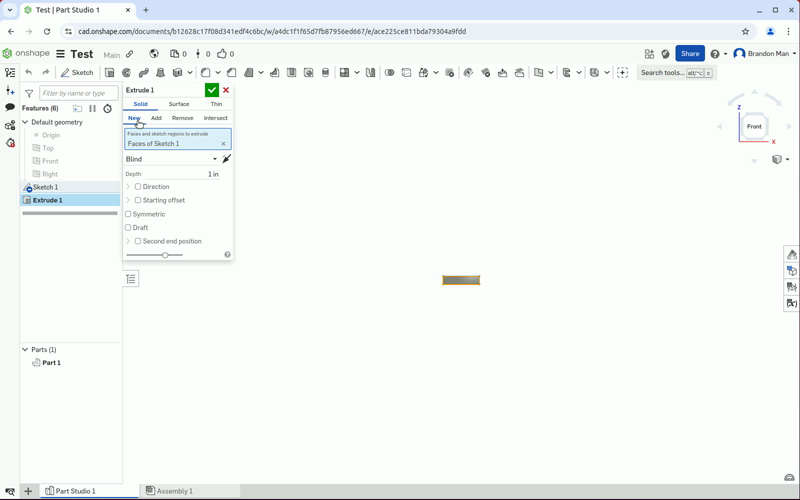
click(137, 120)
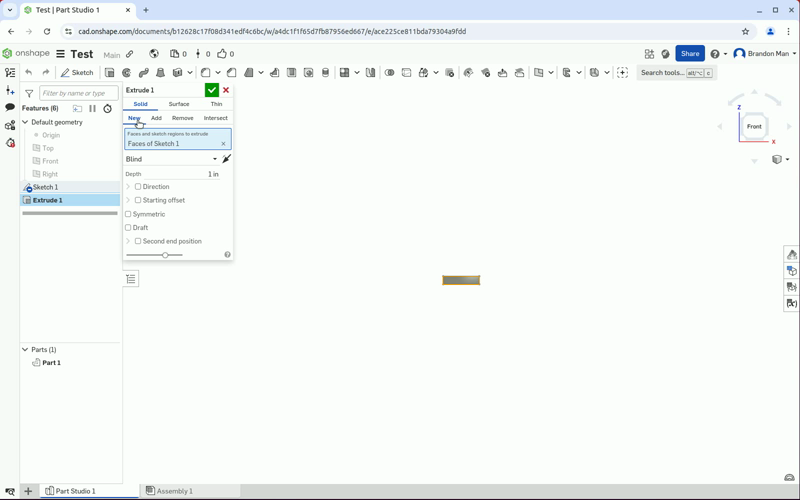
key(tab, 4)
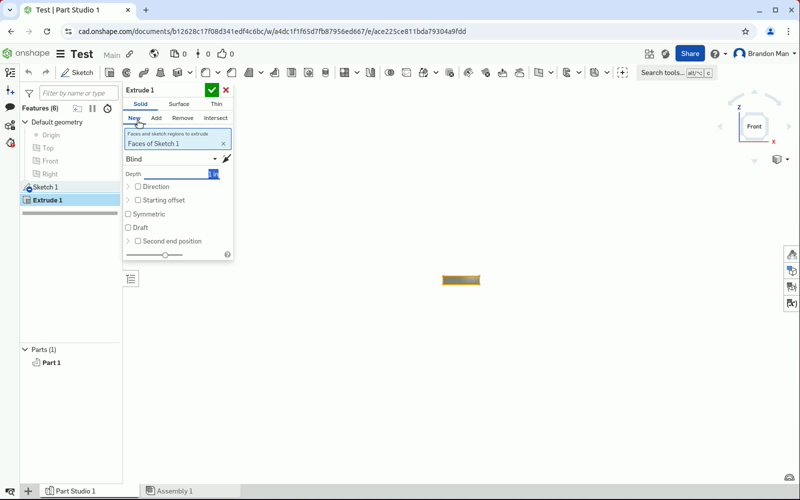
text(8.425)
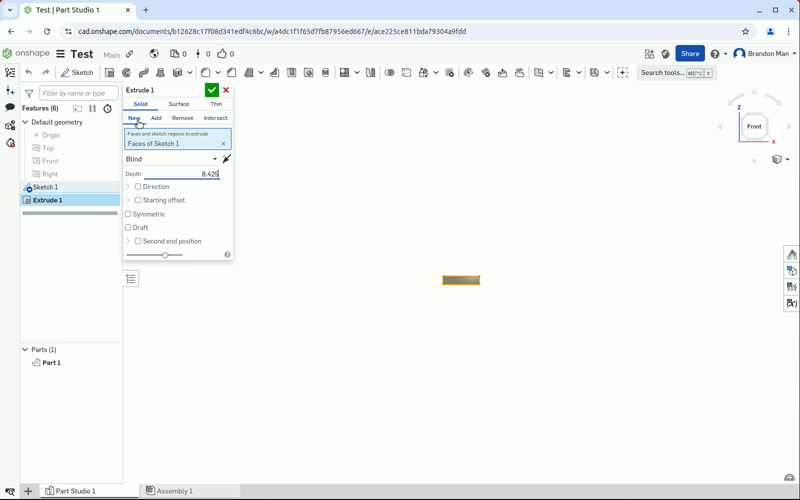
key(enter)
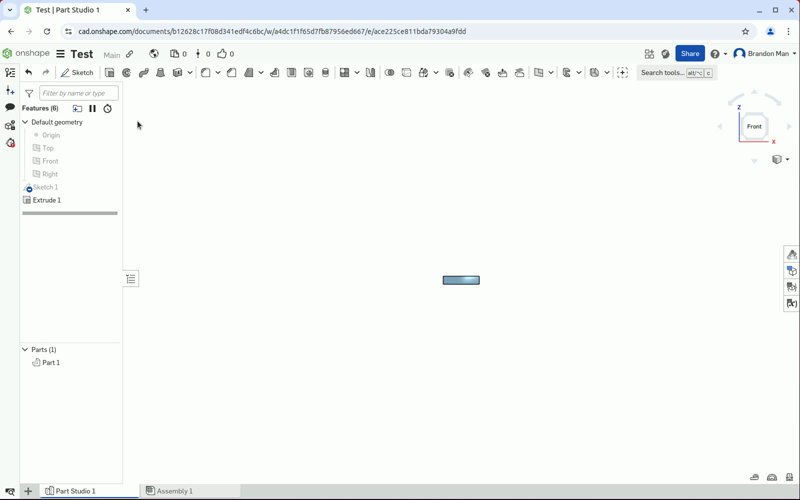
key(shift+h)
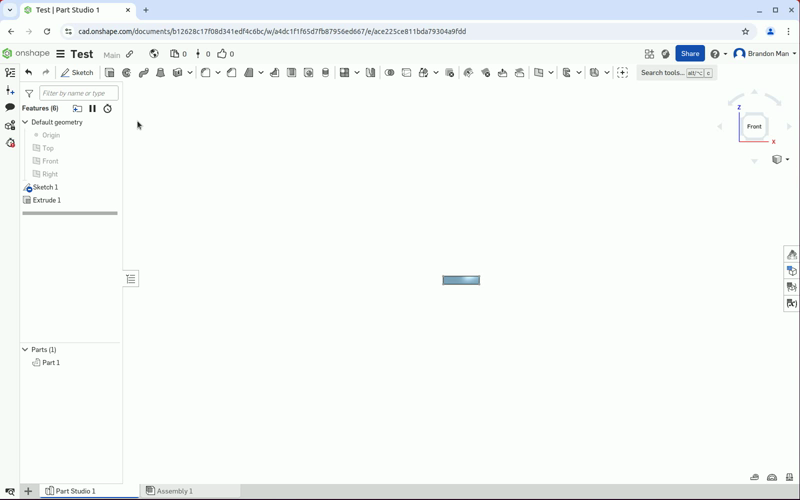
key(shift+h)
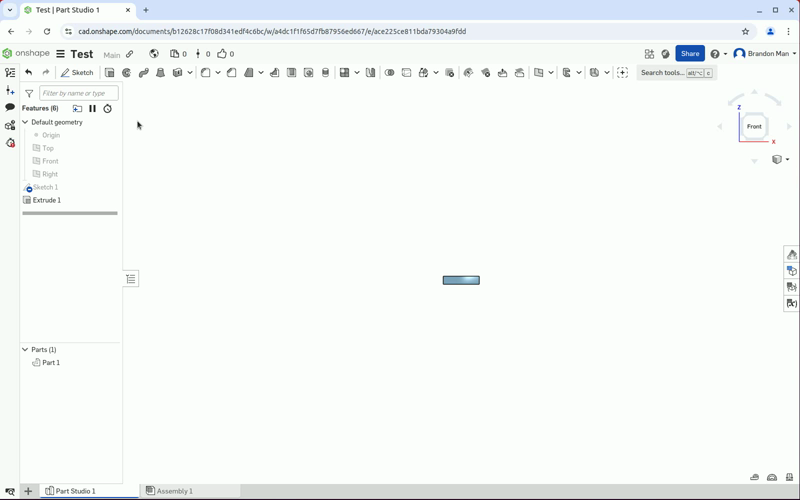
mouse_move(73, 189)
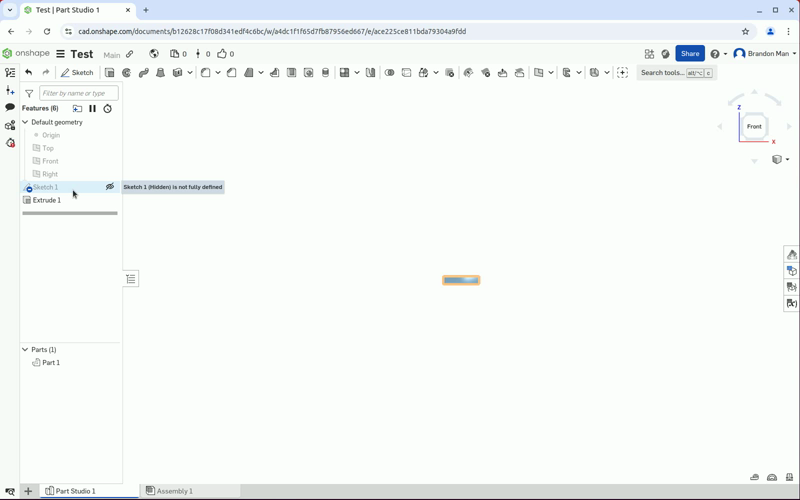
click(73, 189)
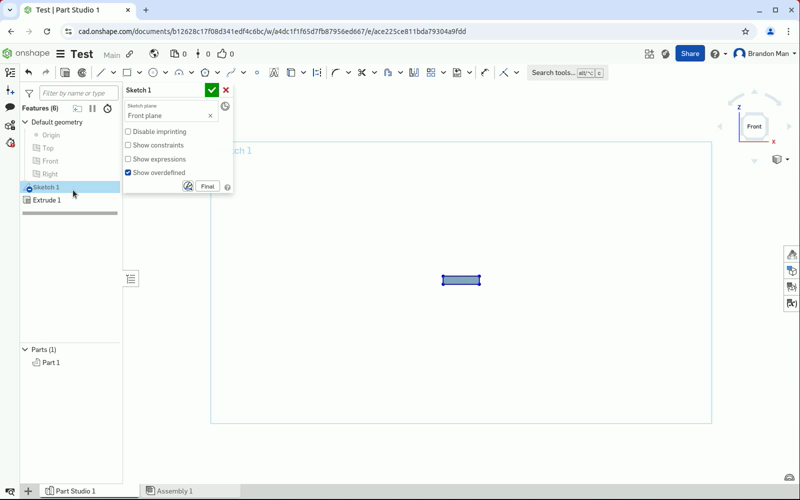
mouse_move(229, 92)
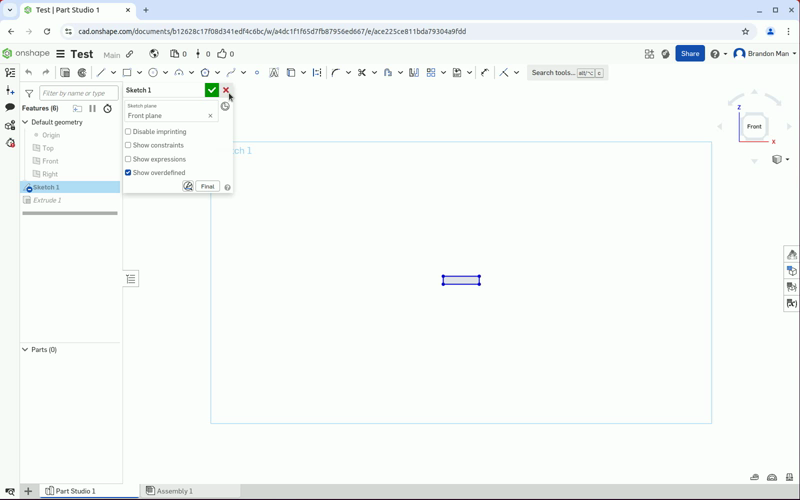
click(229, 92)
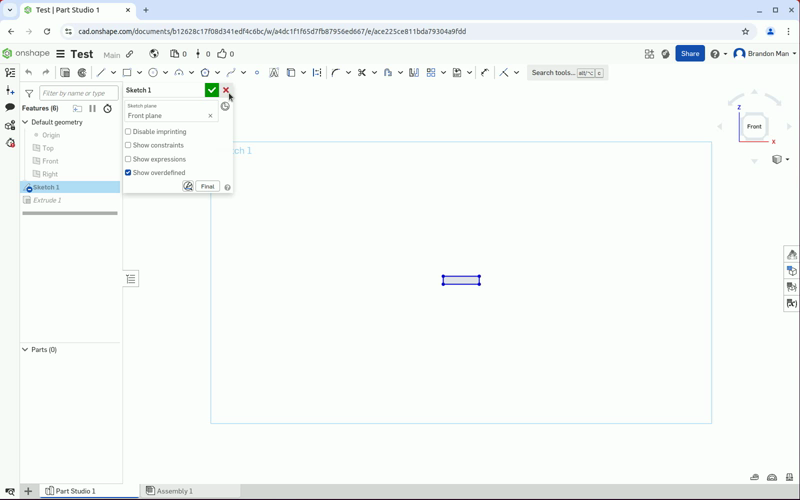
key(shift+s)
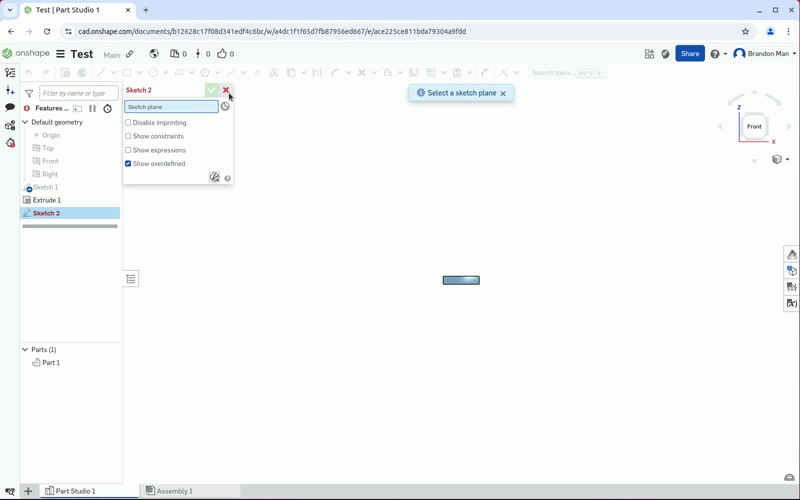
mouse_move(73, 163)
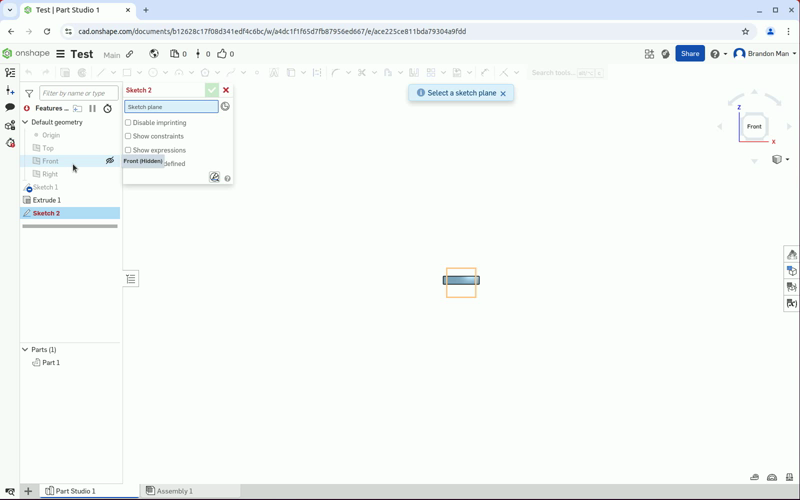
click(73, 163)
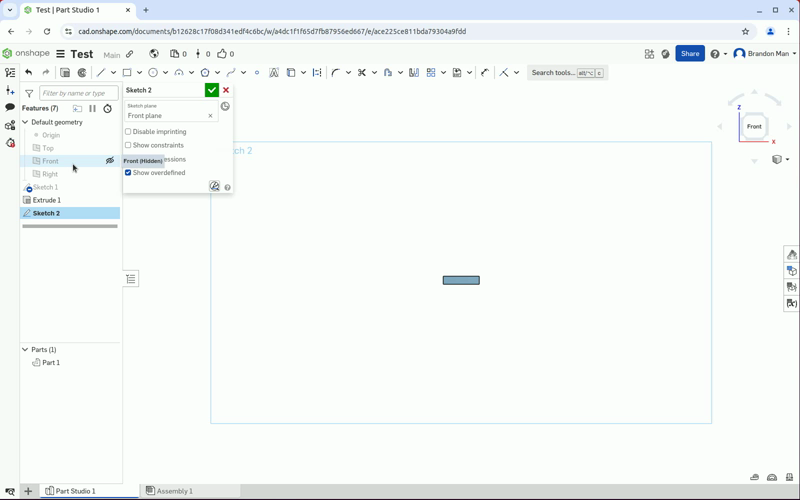
mouse_move(73, 352)
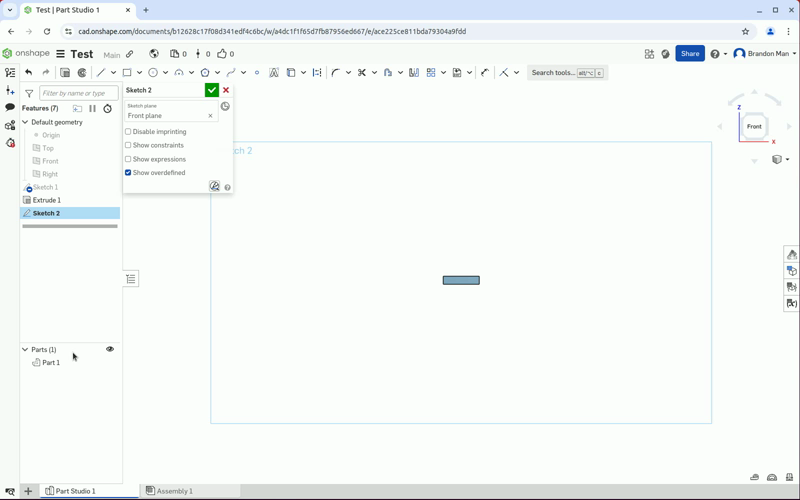
key(y)
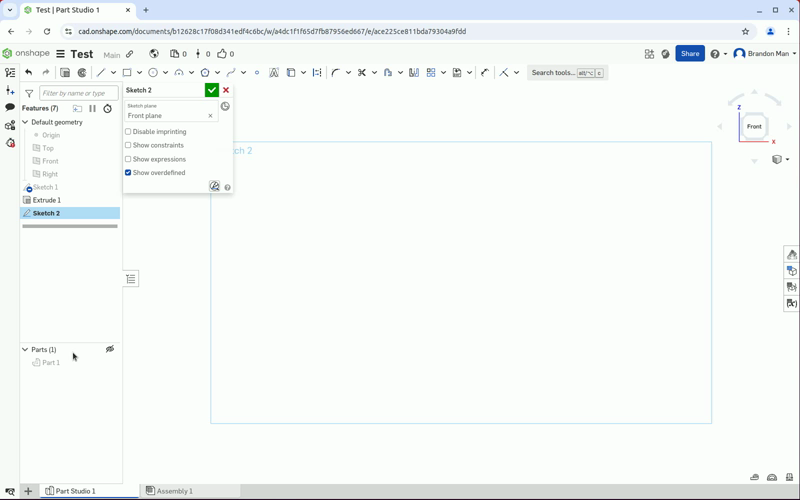
key(l)
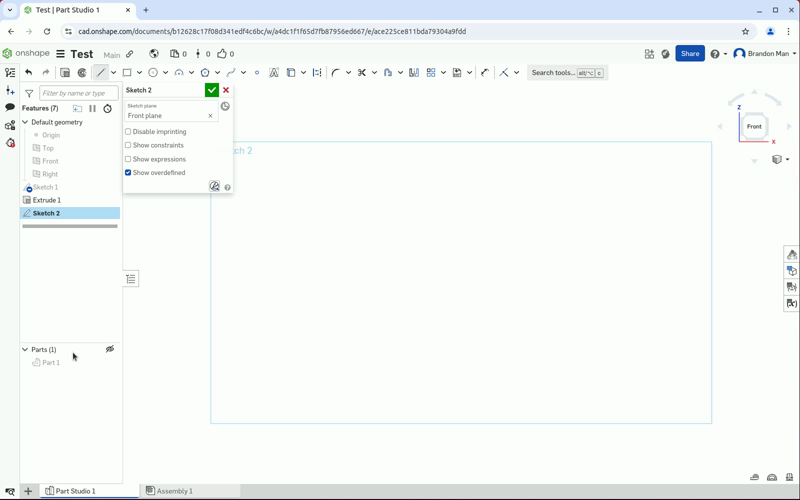
key_down(shift)
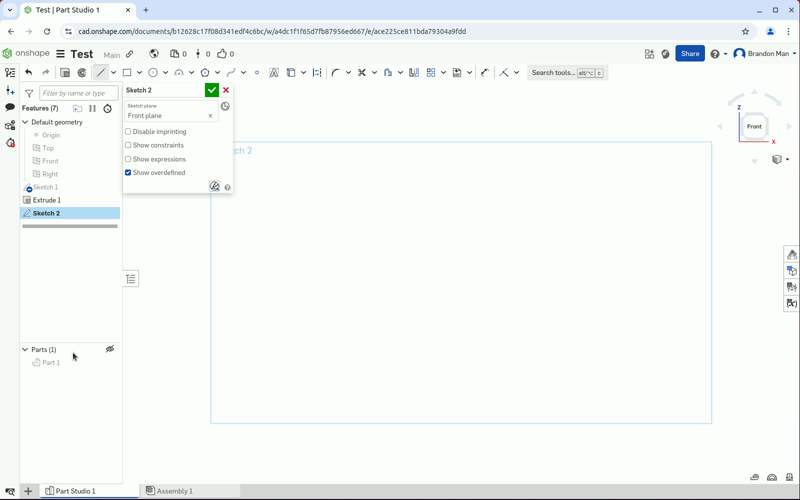
mouse_move(443, 275)
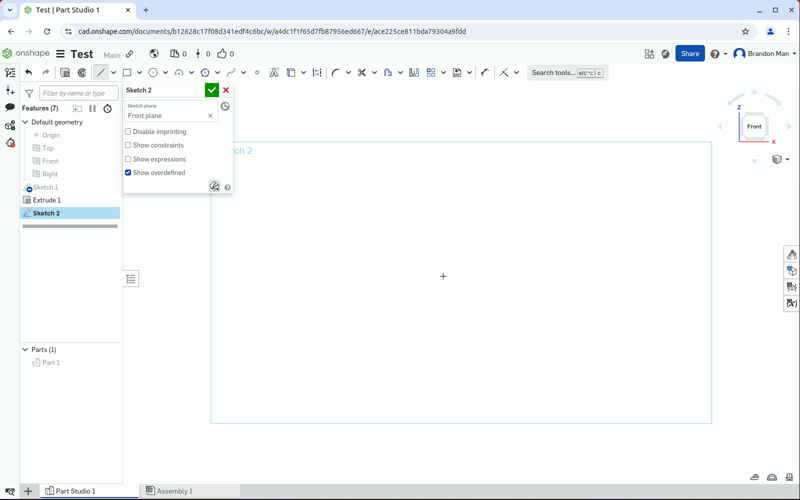
click(443, 275)
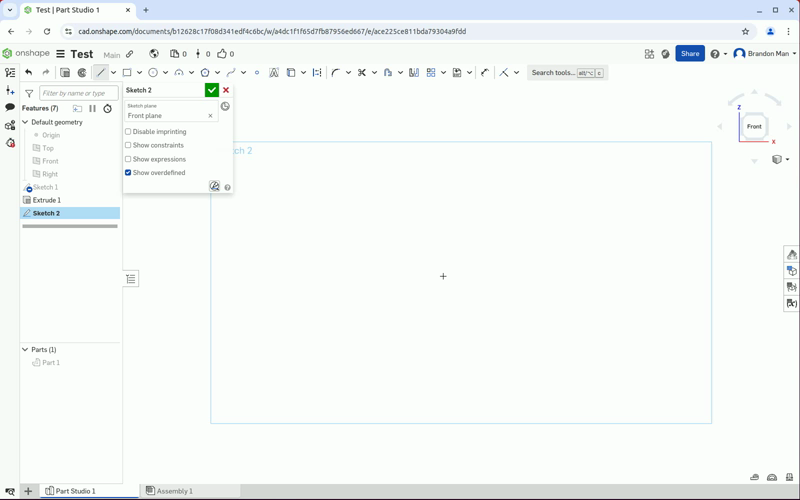
key_up(shift)
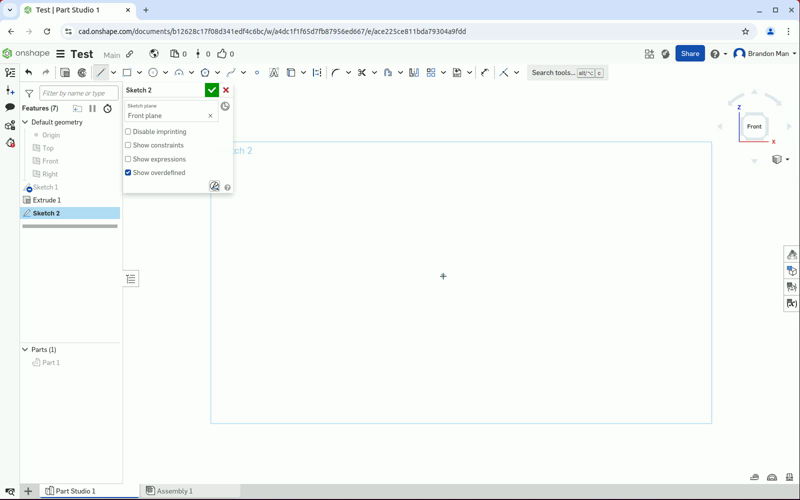
key_down(shift)
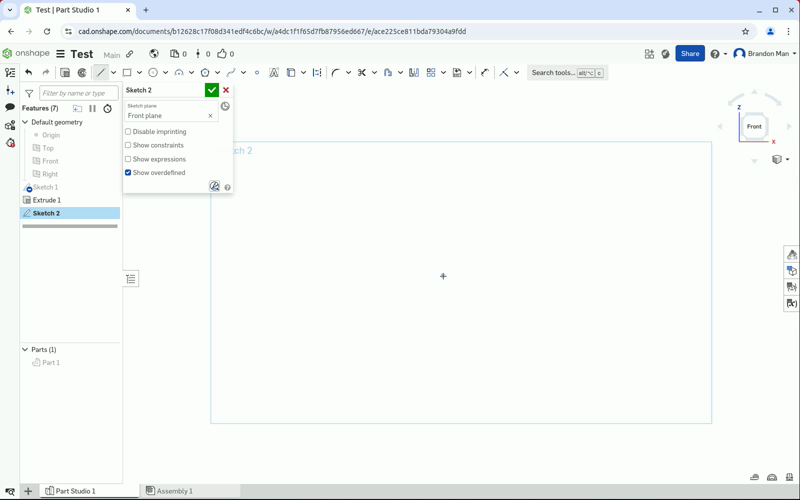
mouse_move(473, 275)
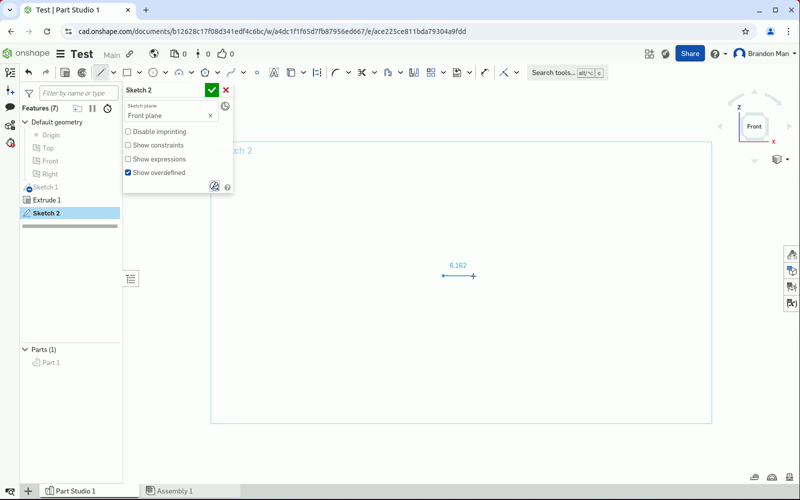
mouse_move(478, 275)
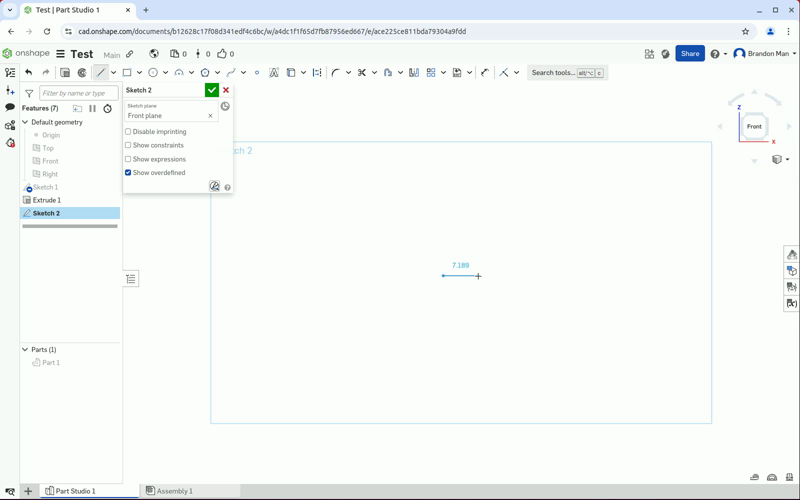
click(478, 275)
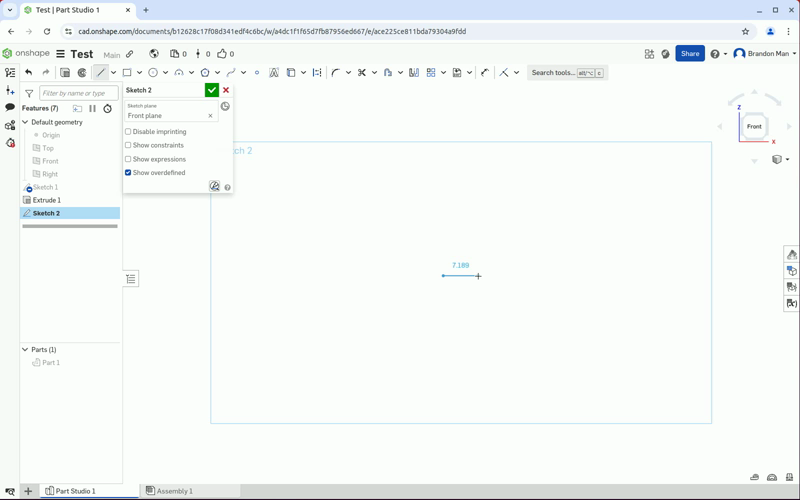
key_up(shift)
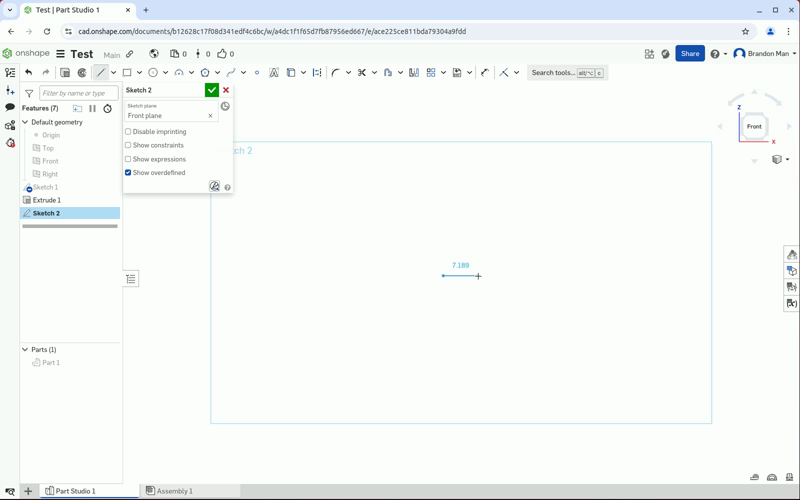
key(esc)
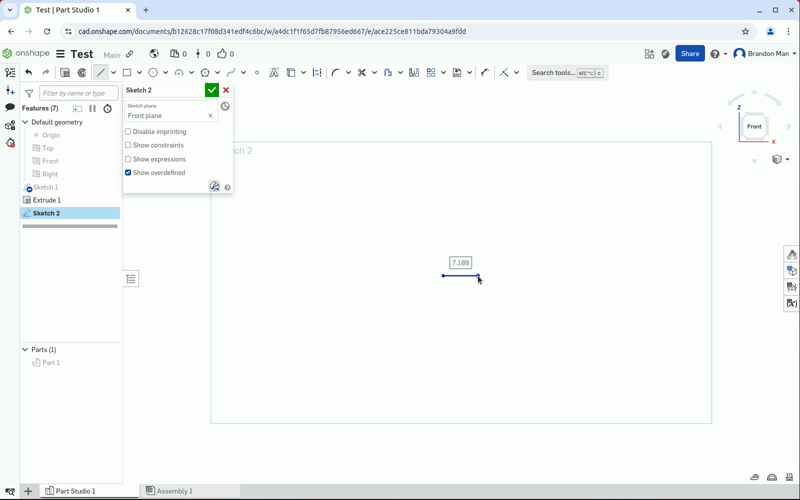
key(a)
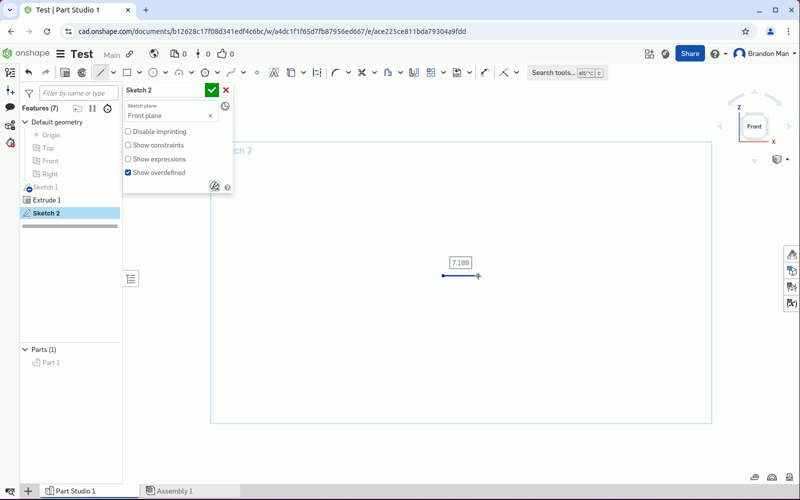
mouse_move(478, 275)
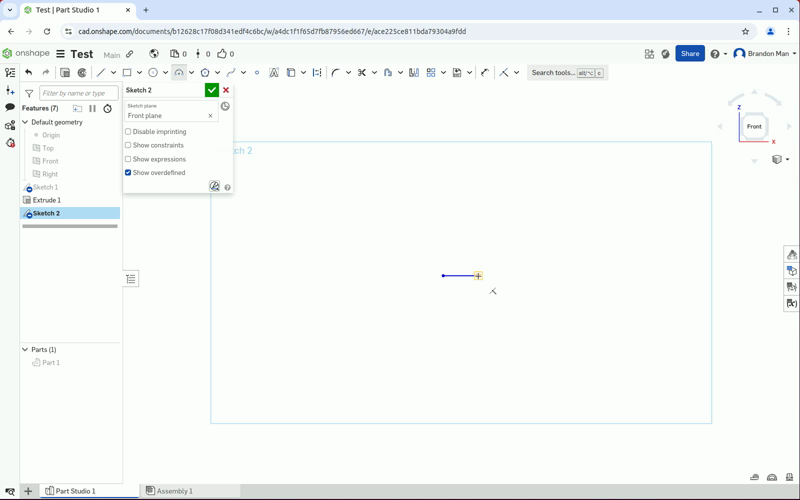
click(478, 275)
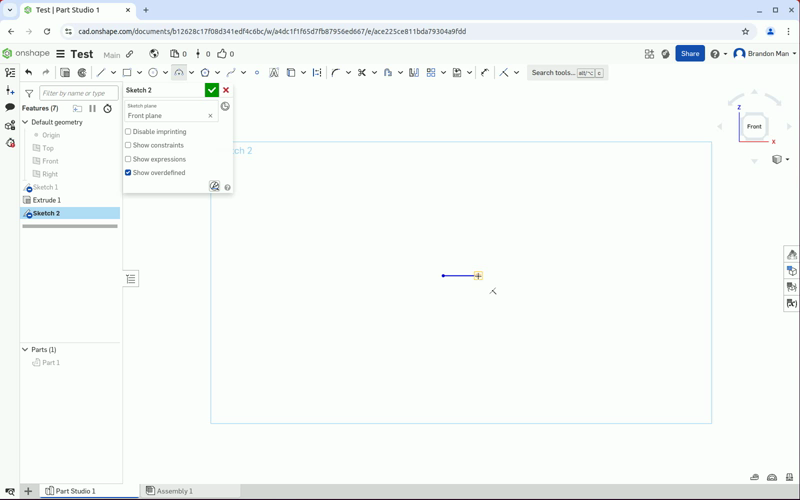
key_down(shift)
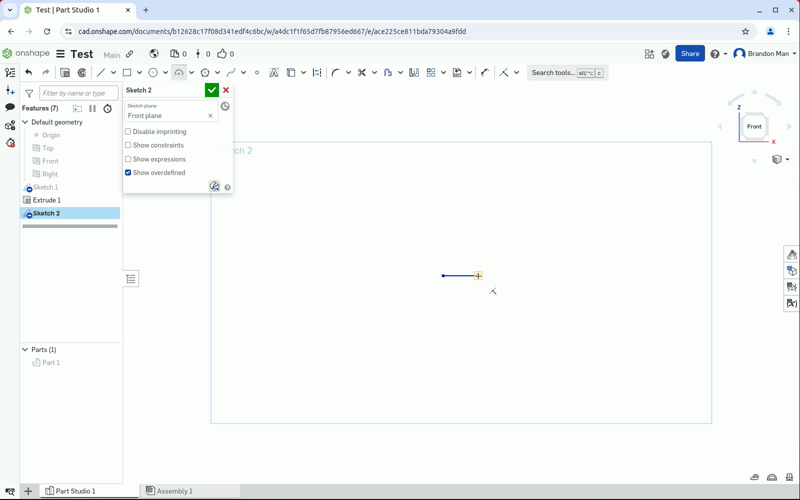
mouse_move(478, 264)
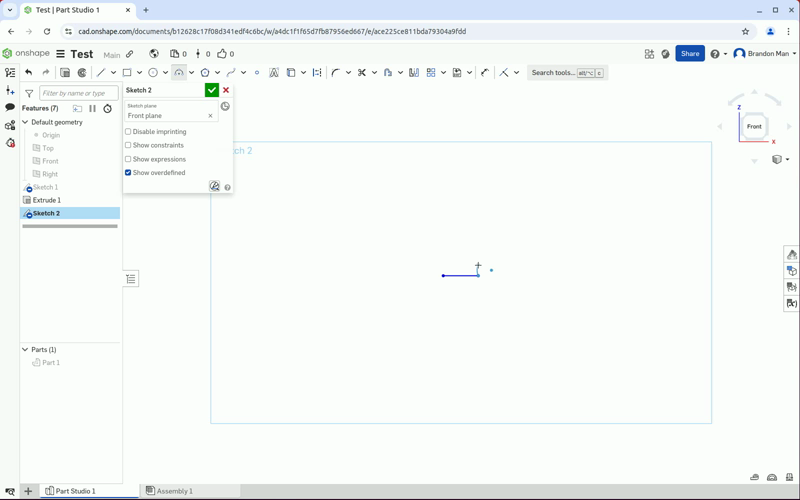
click(478, 264)
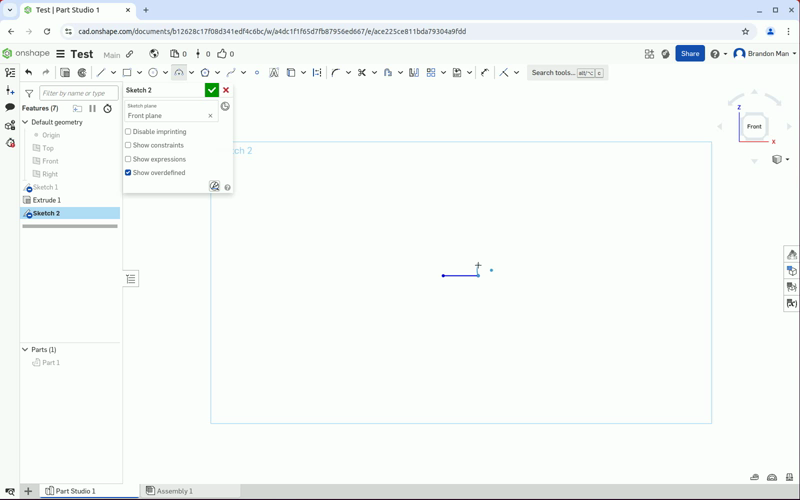
mouse_move(483, 270)
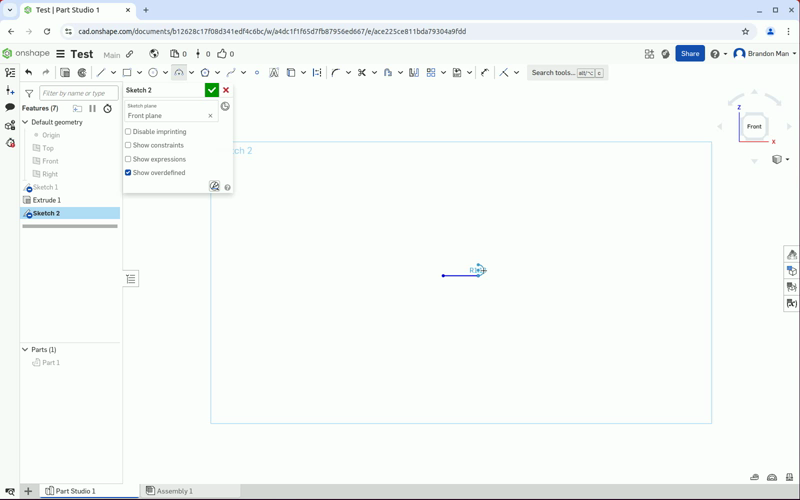
click(483, 270)
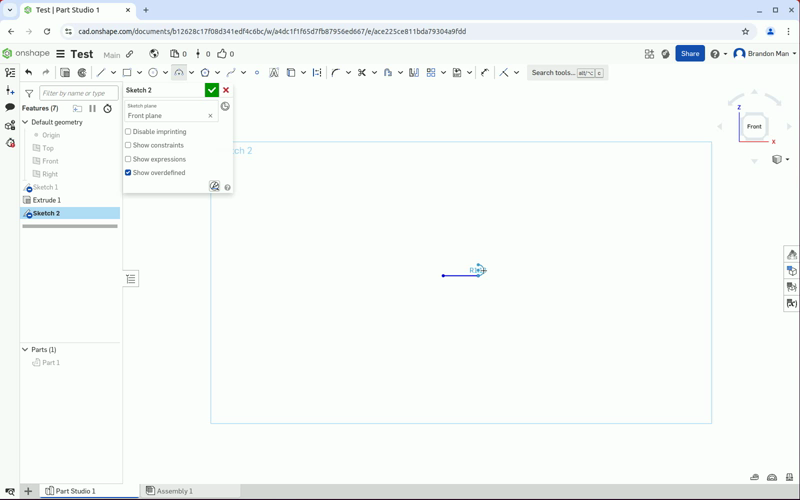
key_up(shift)
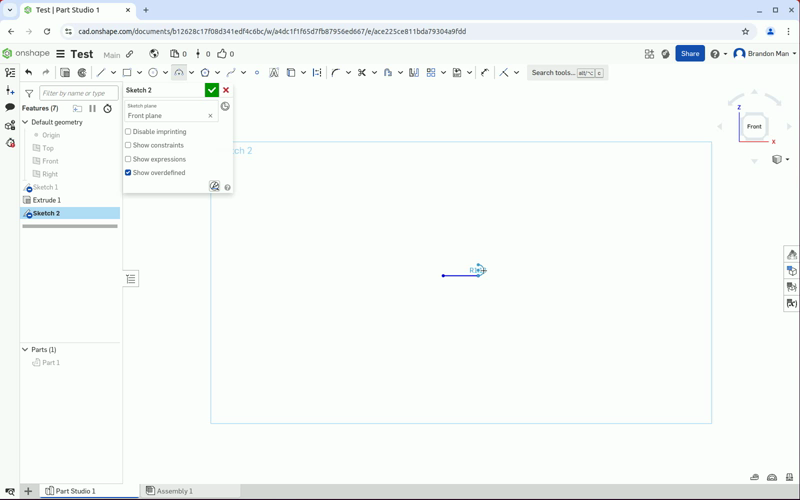
key(esc)
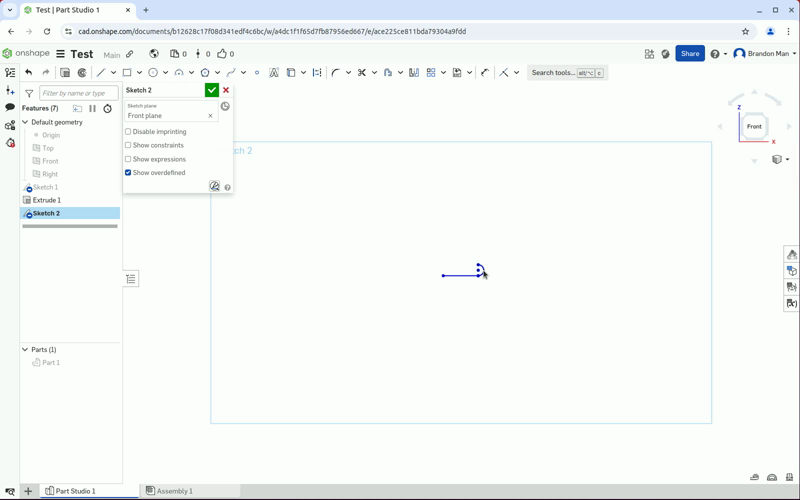
key(l)
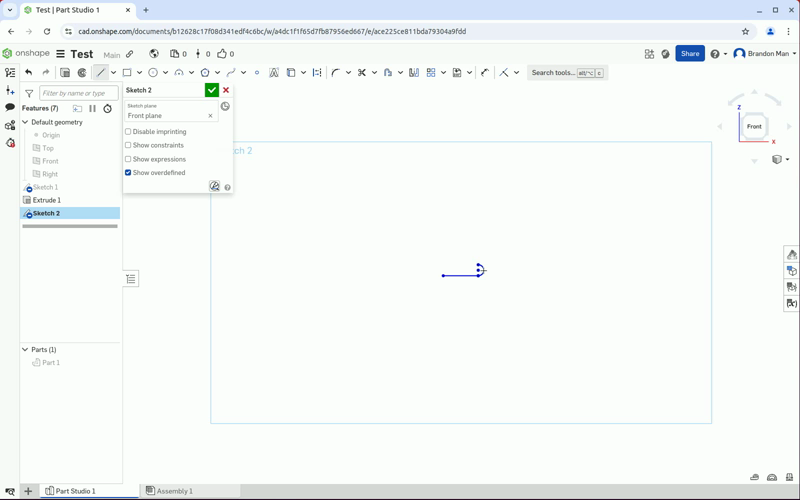
mouse_move(478, 264)
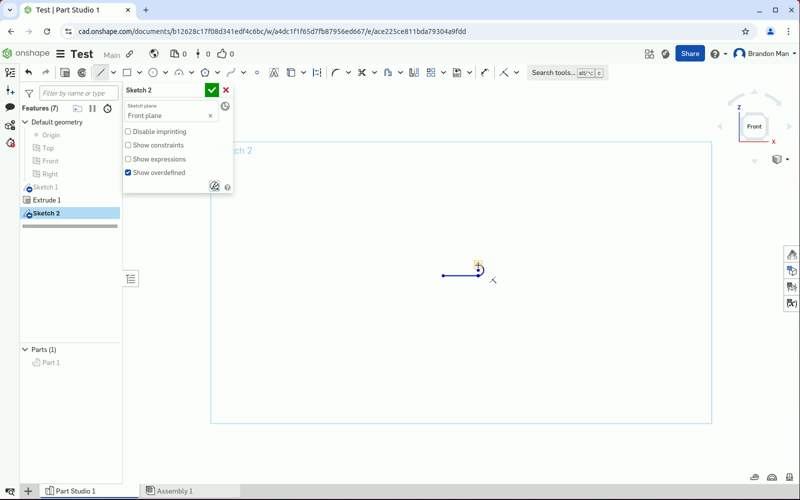
click(478, 264)
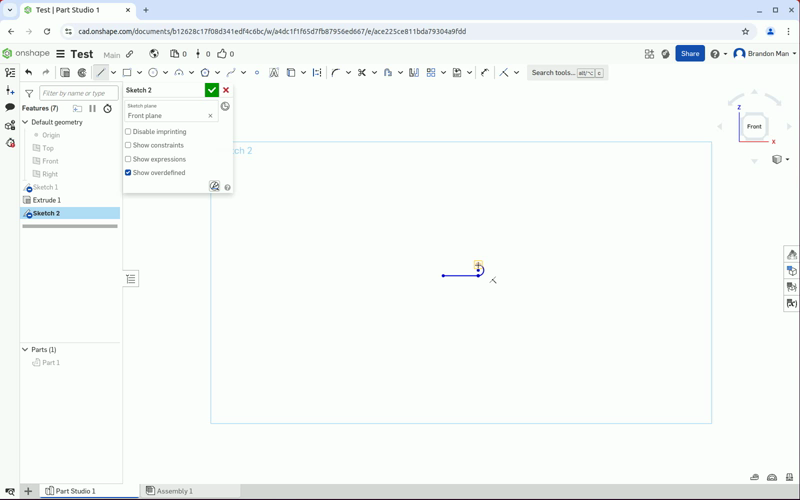
key_down(shift)
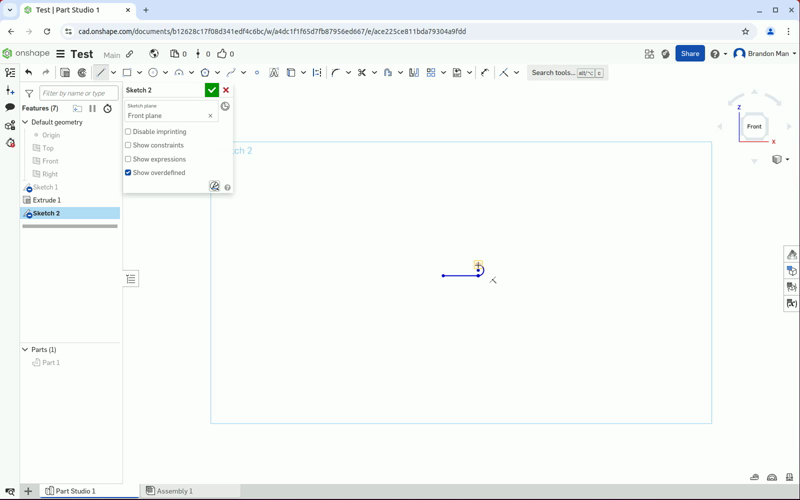
mouse_move(508, 264)
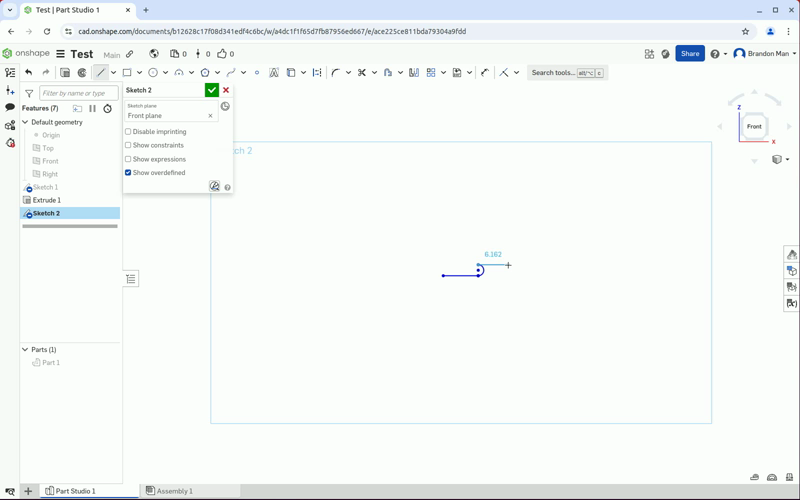
mouse_move(478, 255)
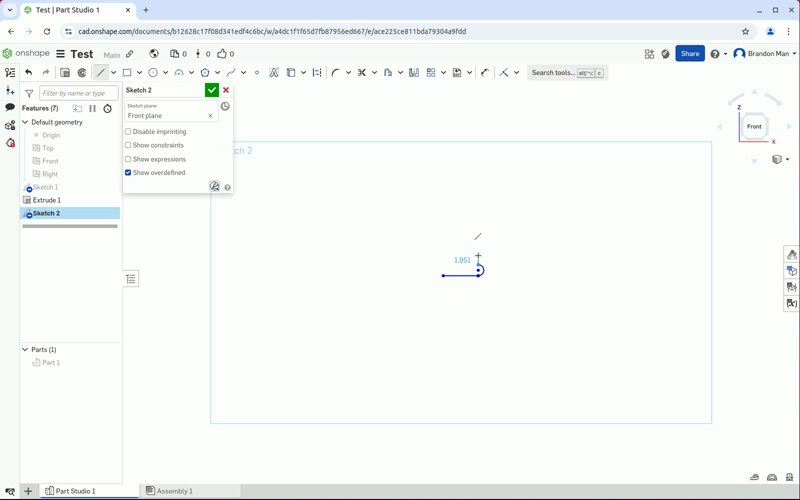
click(478, 255)
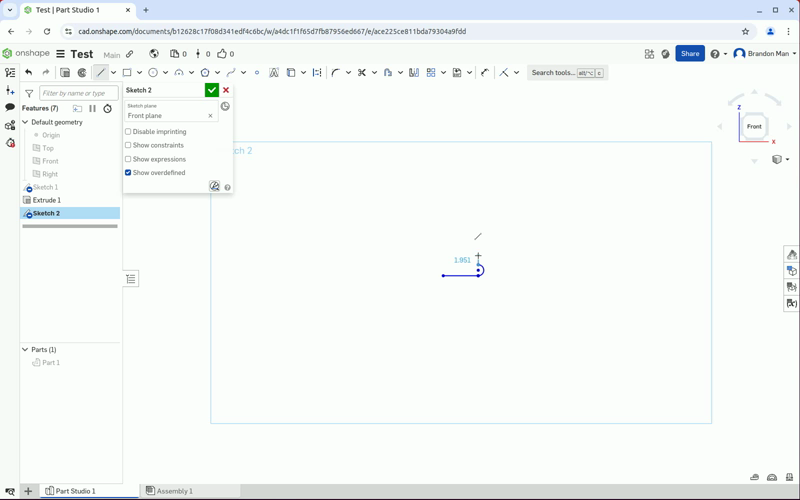
key_up(shift)
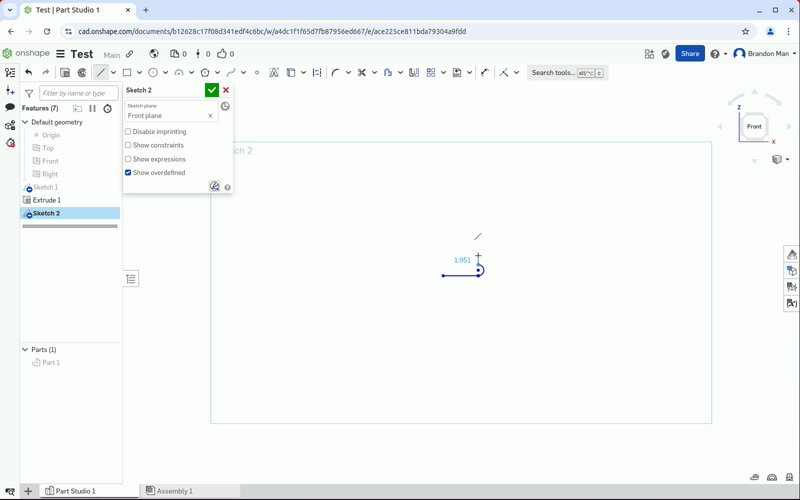
key(esc)
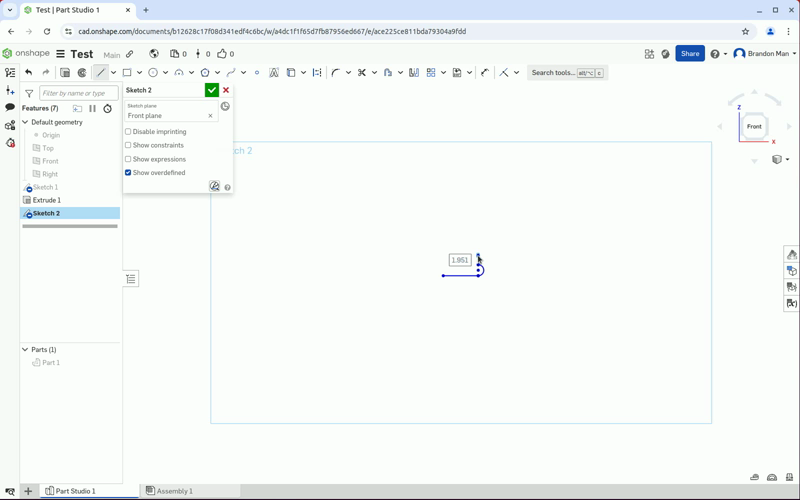
key(a)
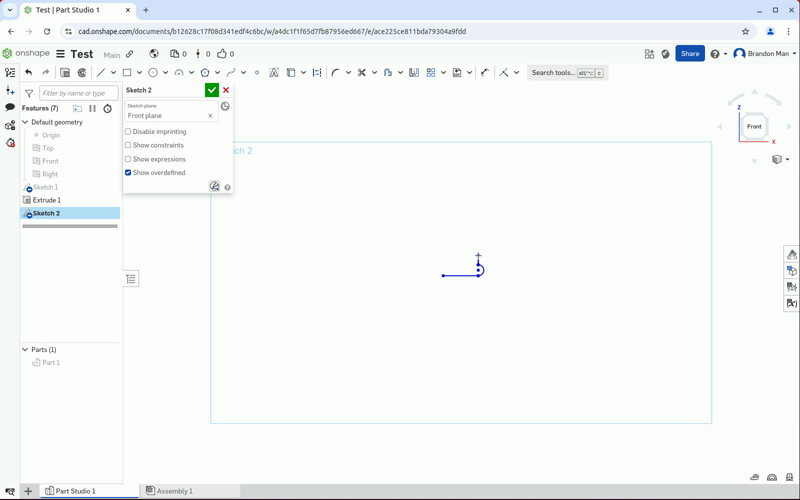
mouse_move(478, 255)
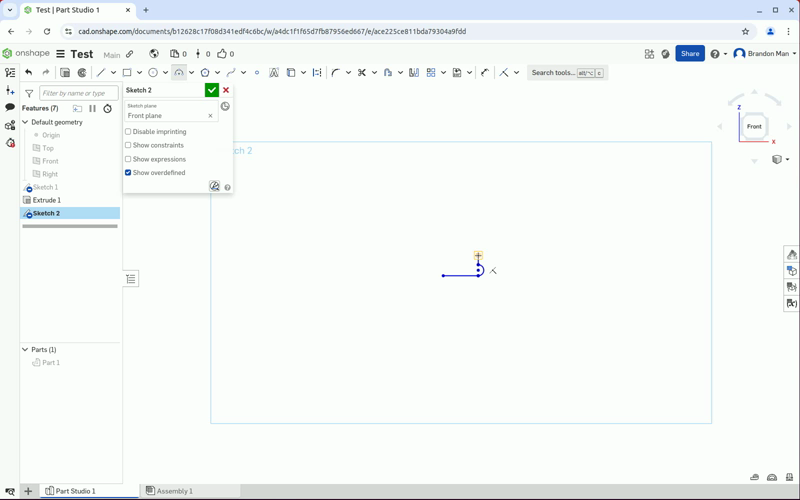
click(478, 255)
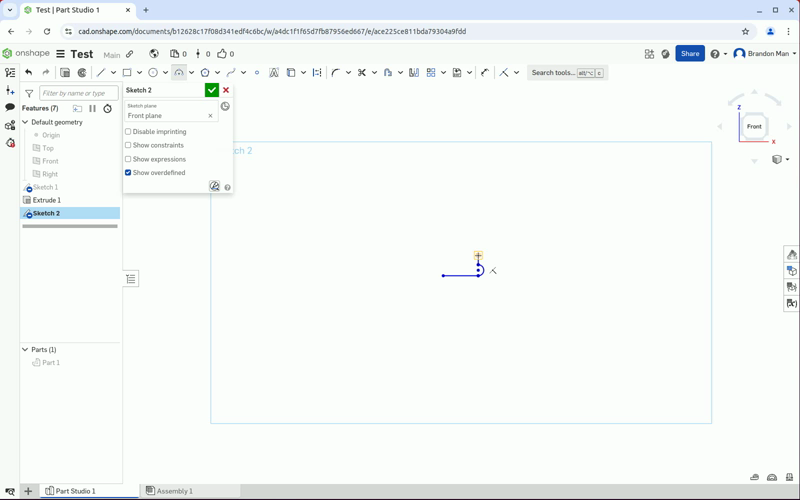
mouse_move(443, 275)
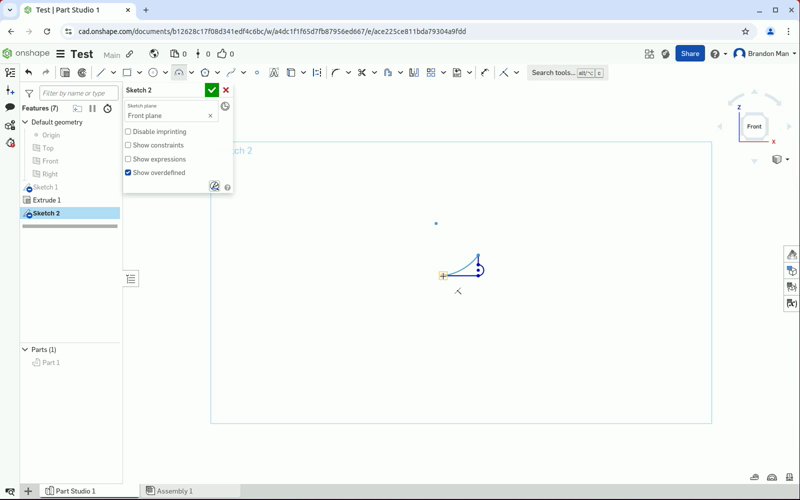
click(443, 275)
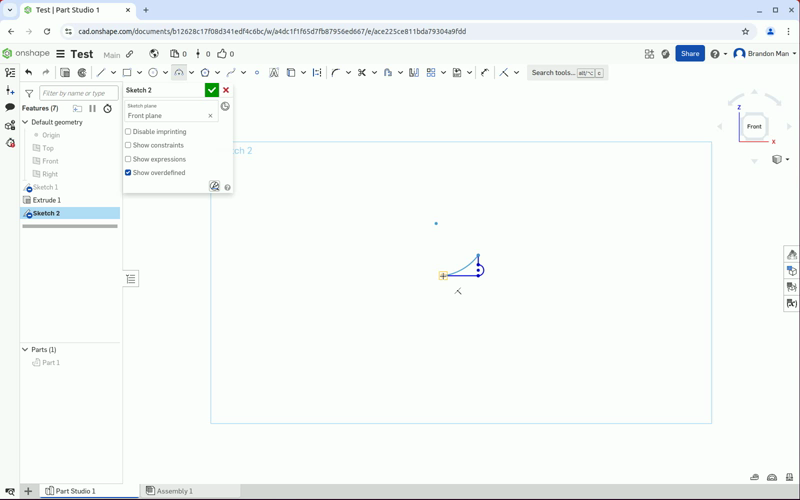
key_down(shift)
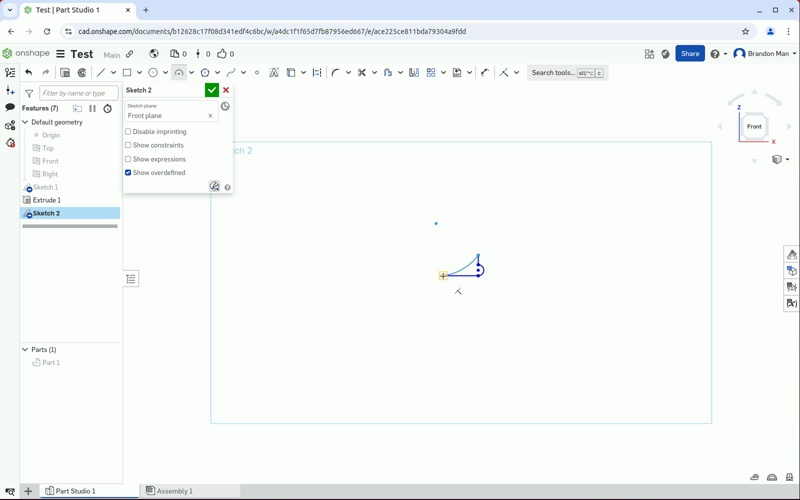
mouse_move(458, 261)
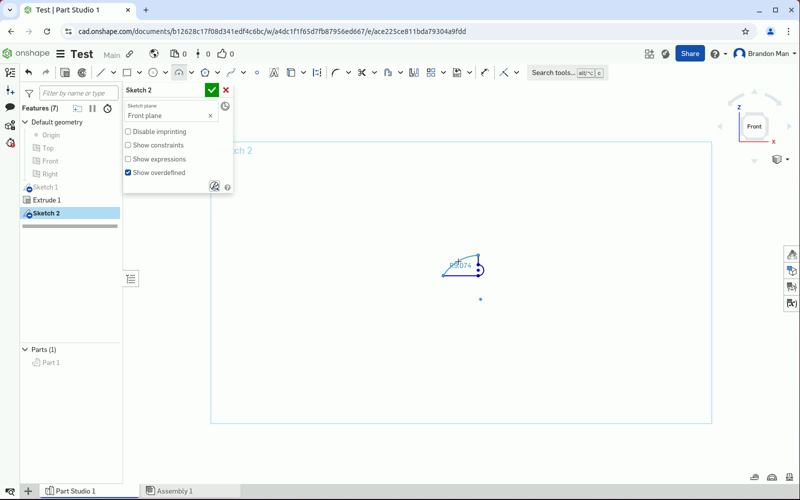
click(458, 261)
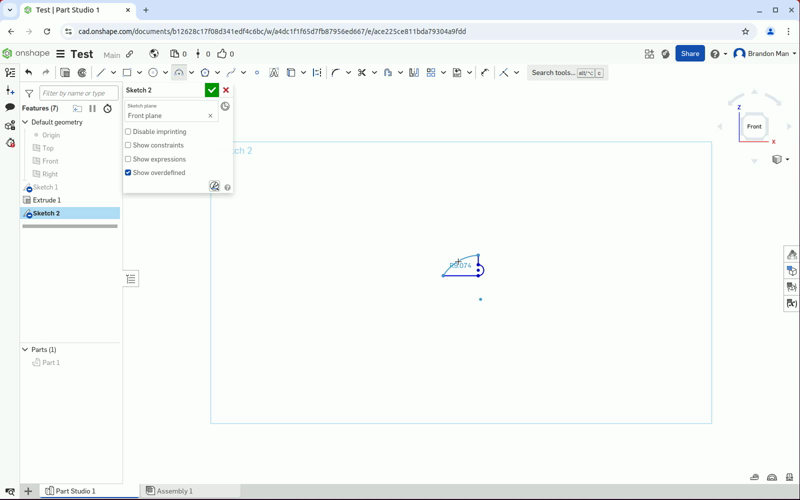
key_up(shift)
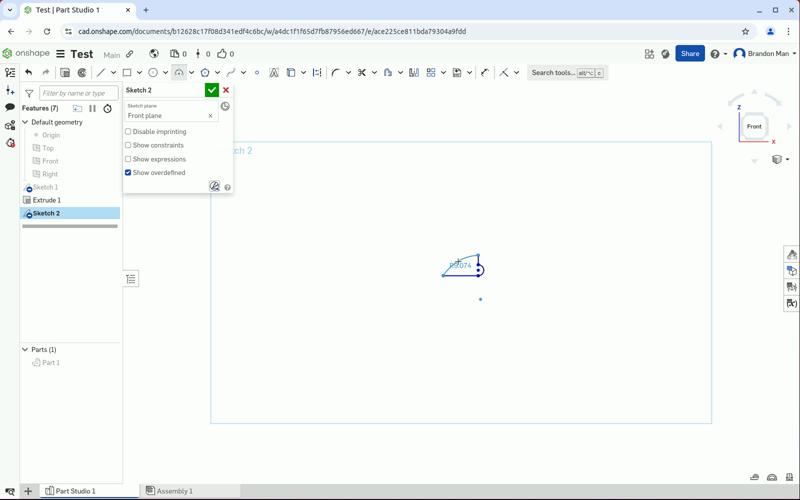
key(esc)
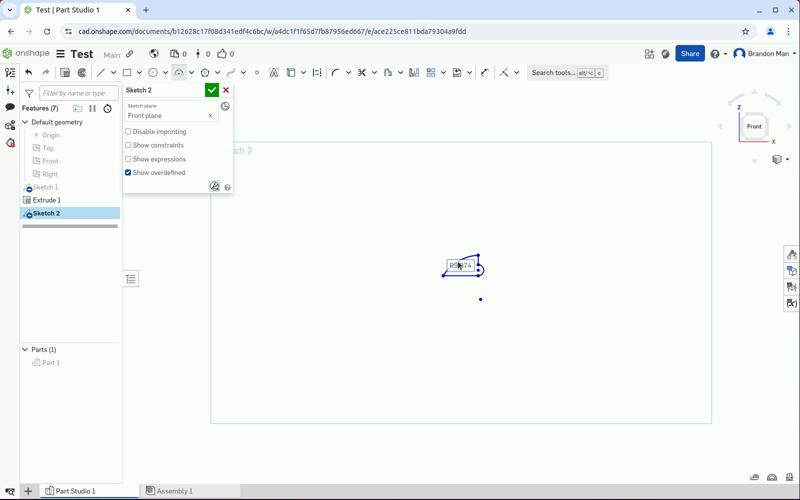
mouse_move(481, 267)
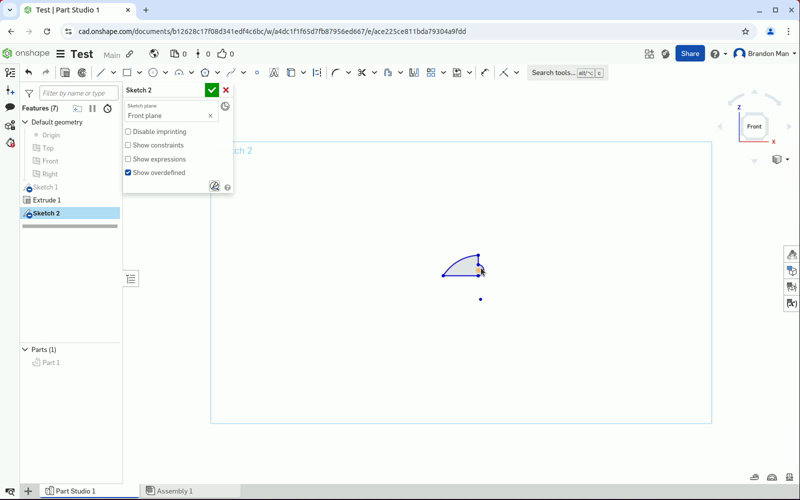
scroll(6)
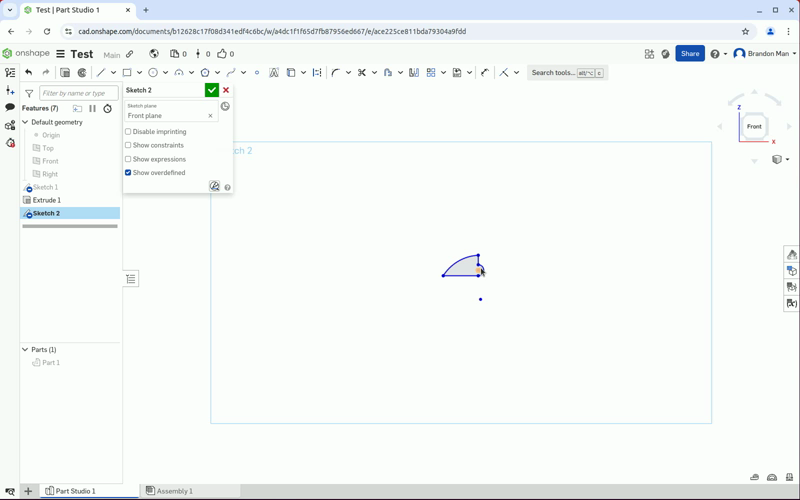
scroll(6)
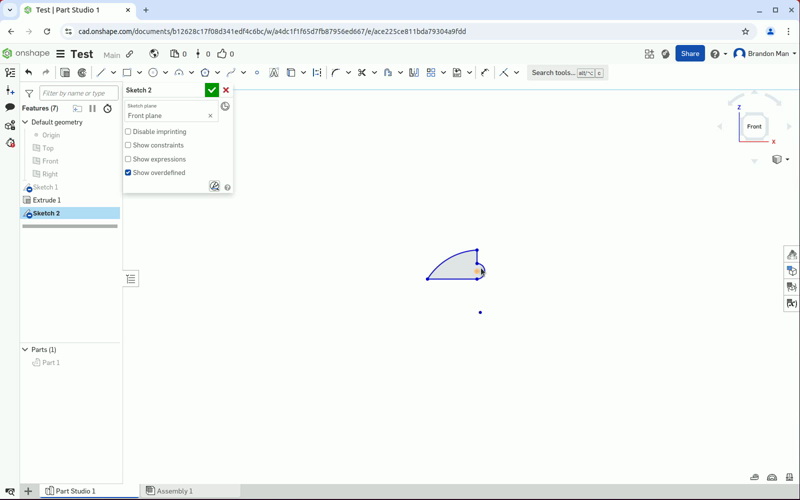
scroll(6)
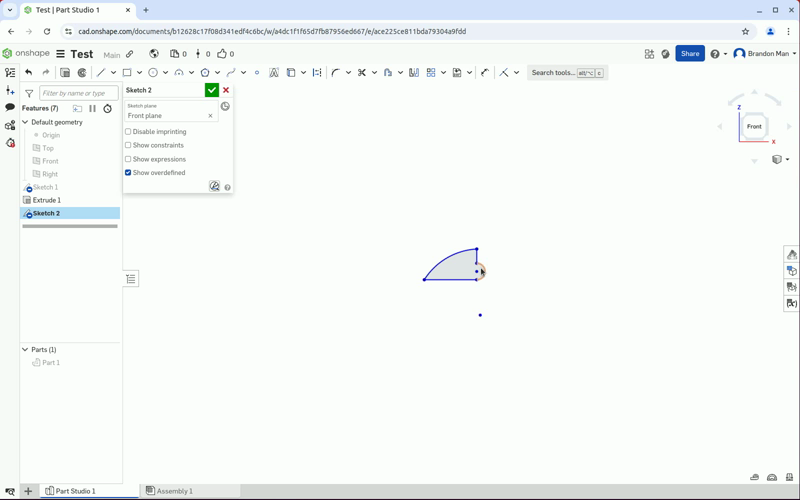
scroll(6)
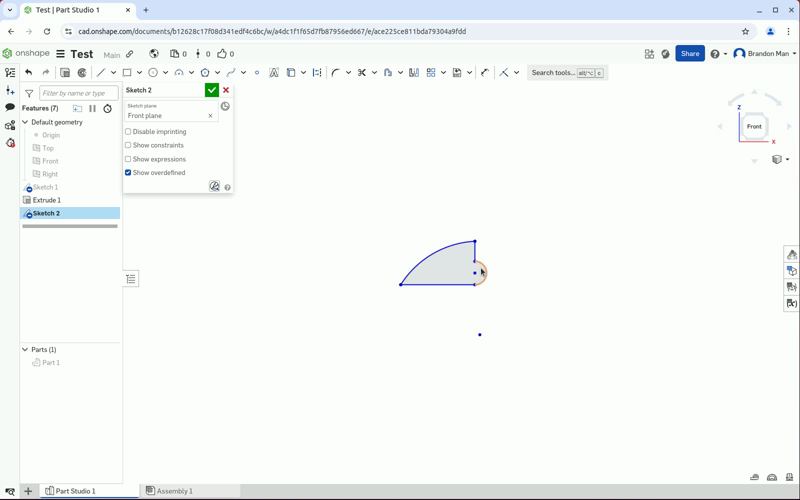
scroll(6)
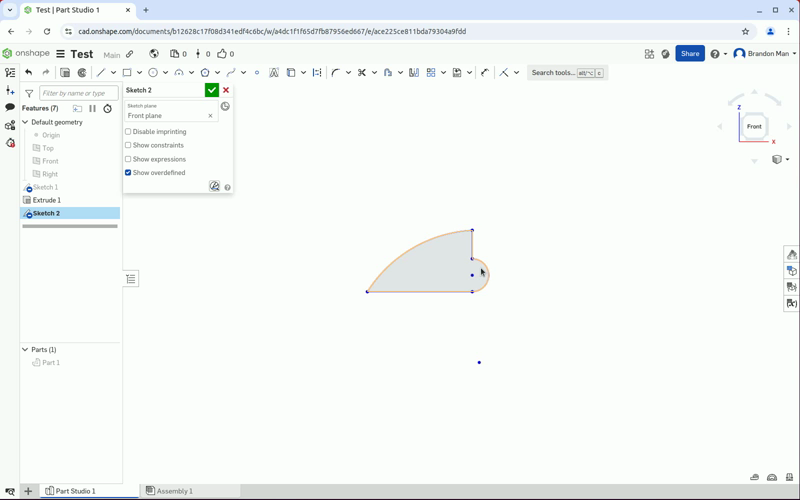
scroll(6)
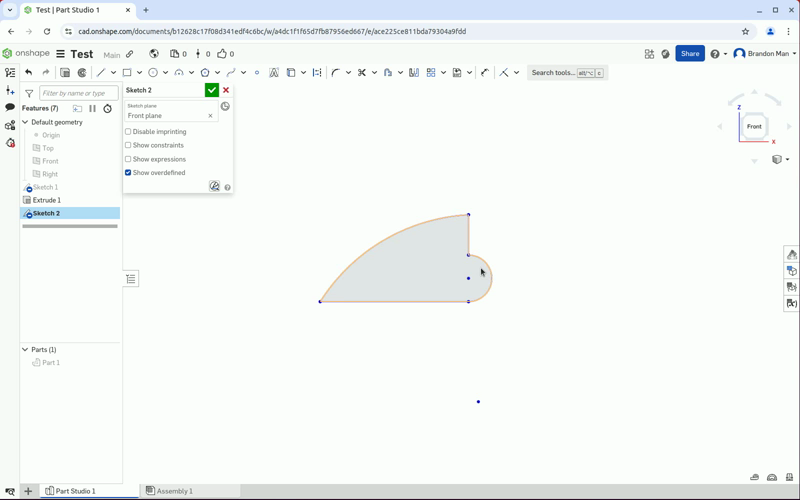
scroll(6)
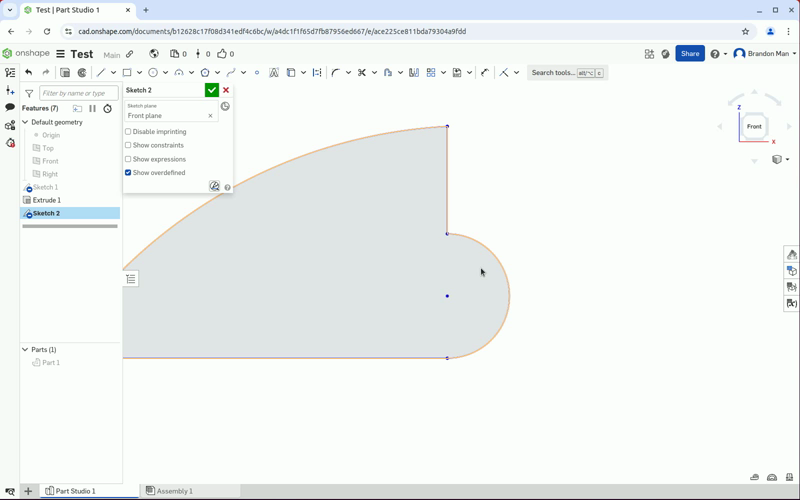
click(481, 267)
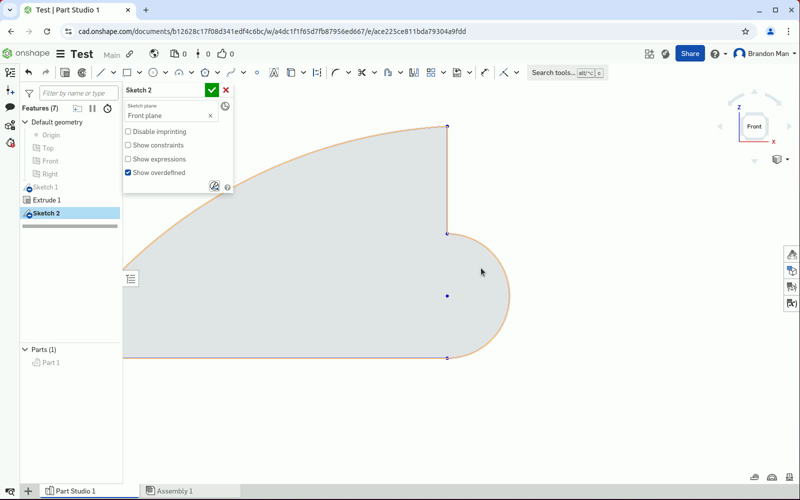
scroll(-6)
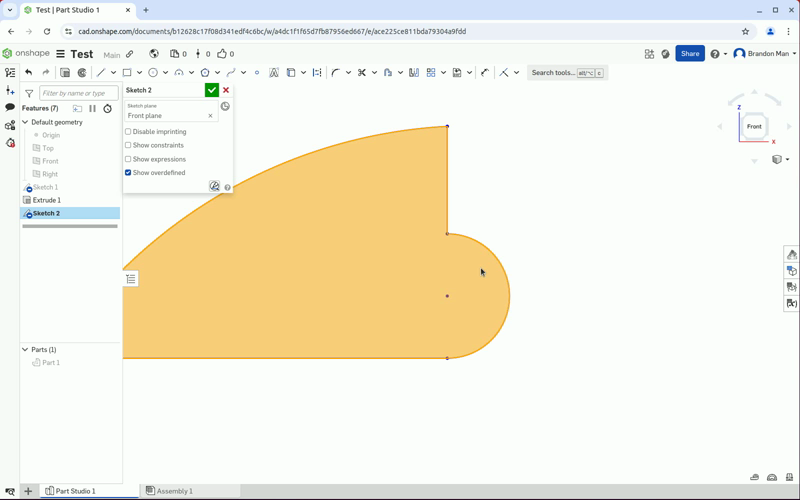
scroll(-6)
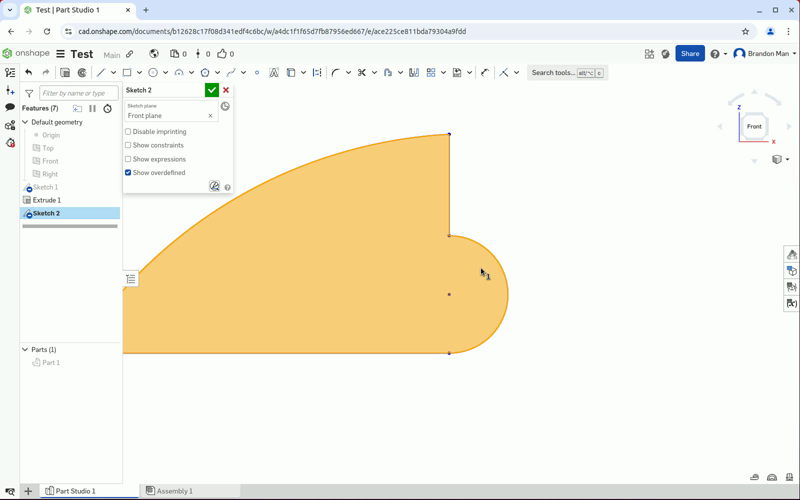
scroll(-6)
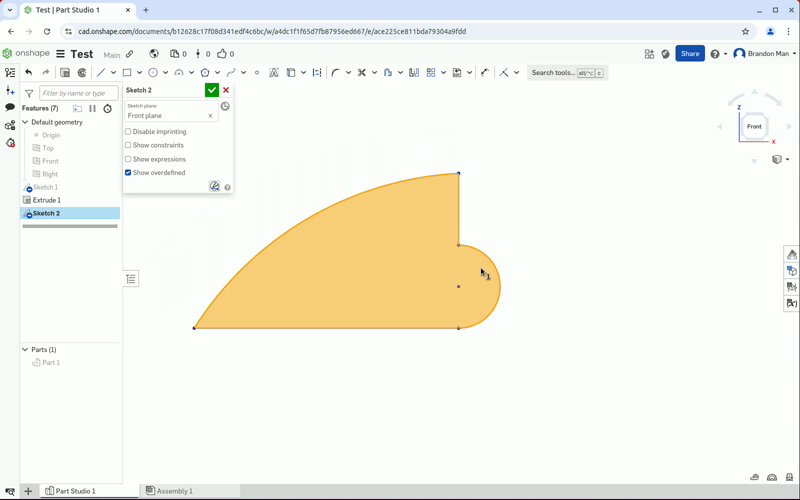
scroll(-6)
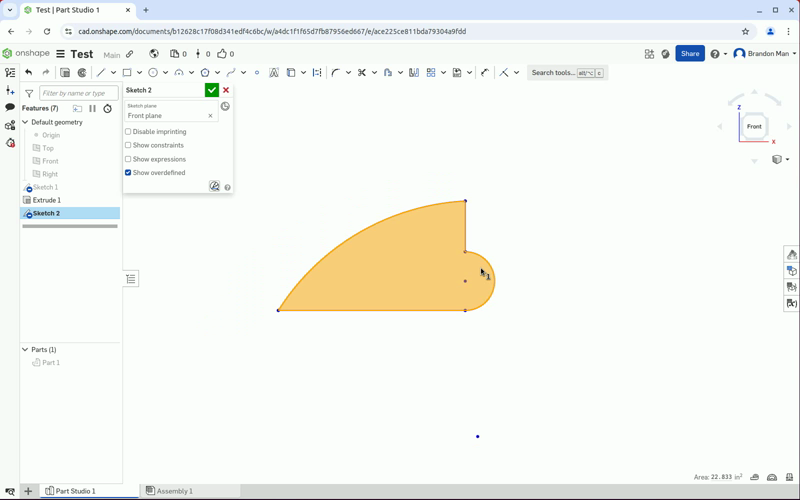
scroll(-6)
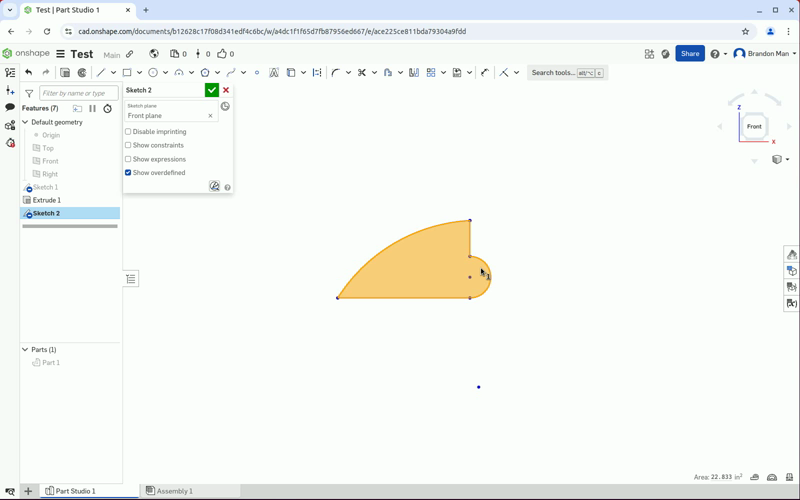
scroll(-6)
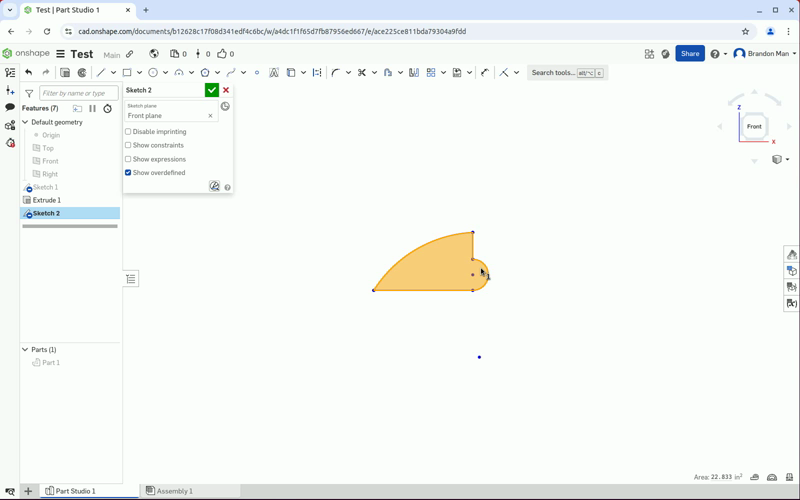
scroll(-6)
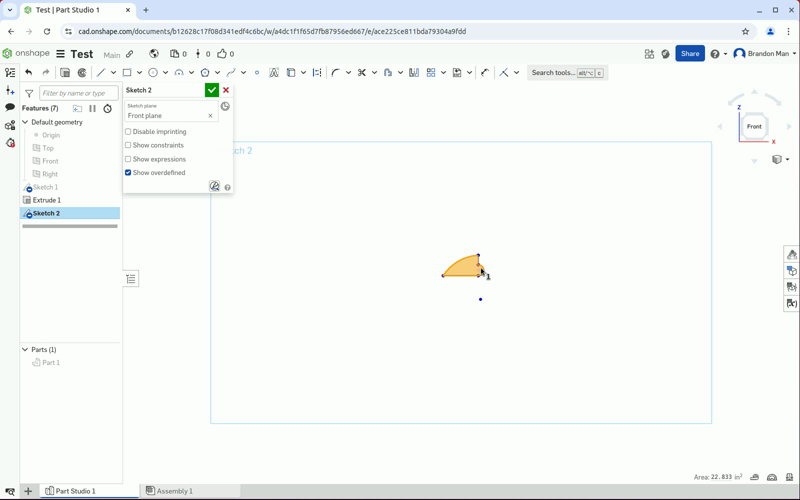
mouse_move(73, 352)
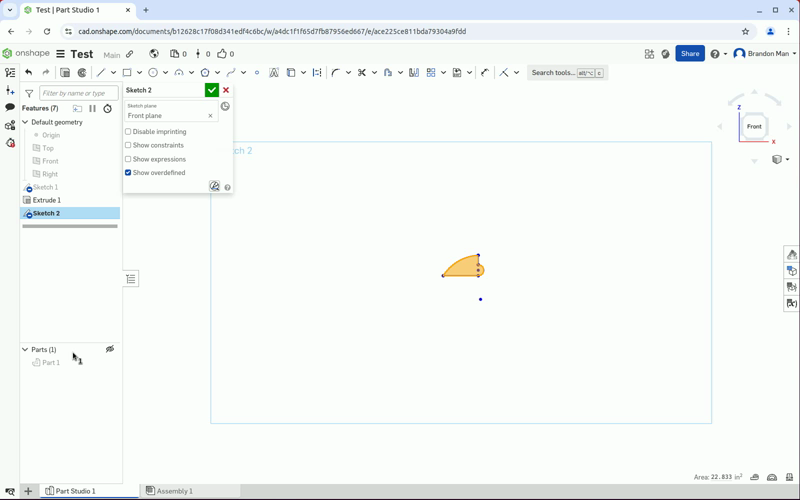
key(shift+y)
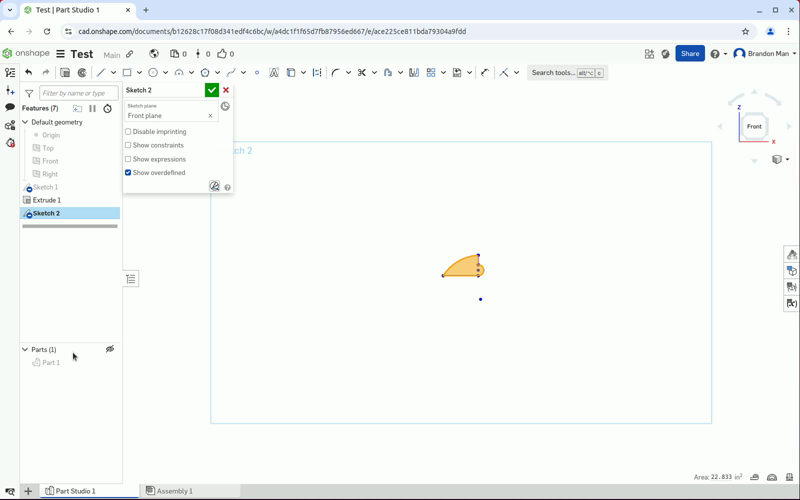
key(shift+e)
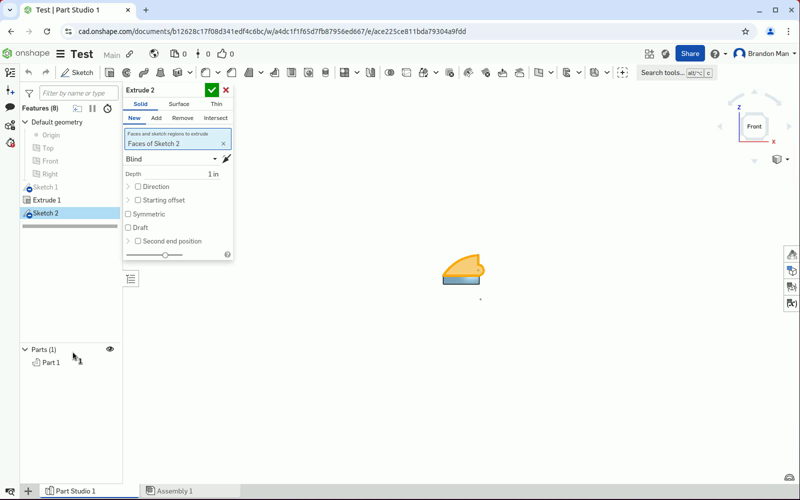
mouse_move(143, 106)
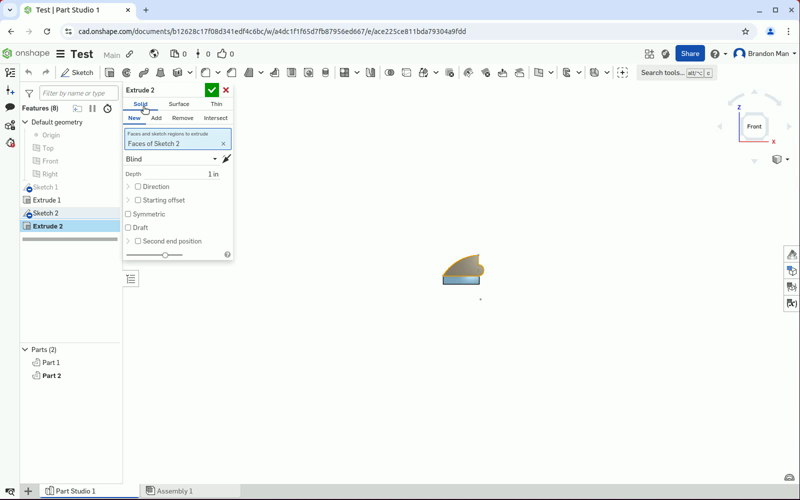
click(143, 106)
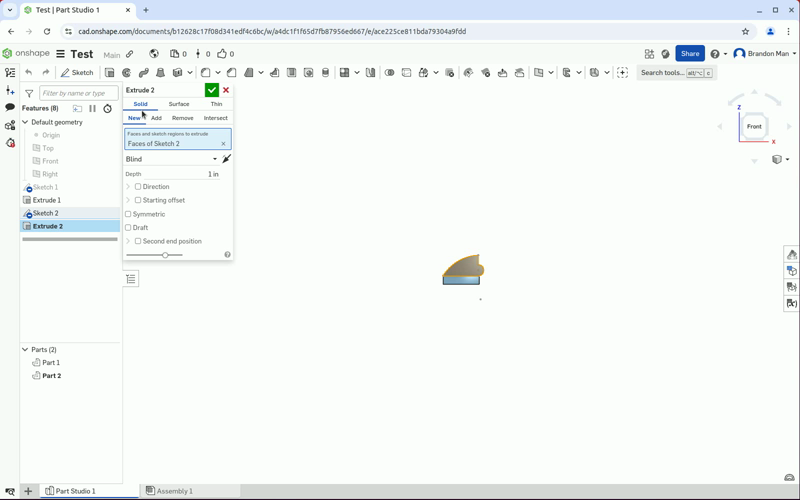
mouse_move(137, 120)
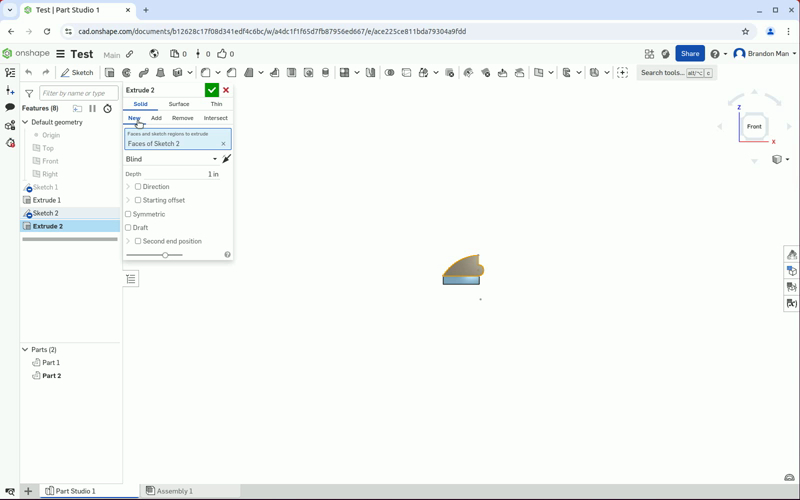
click(137, 120)
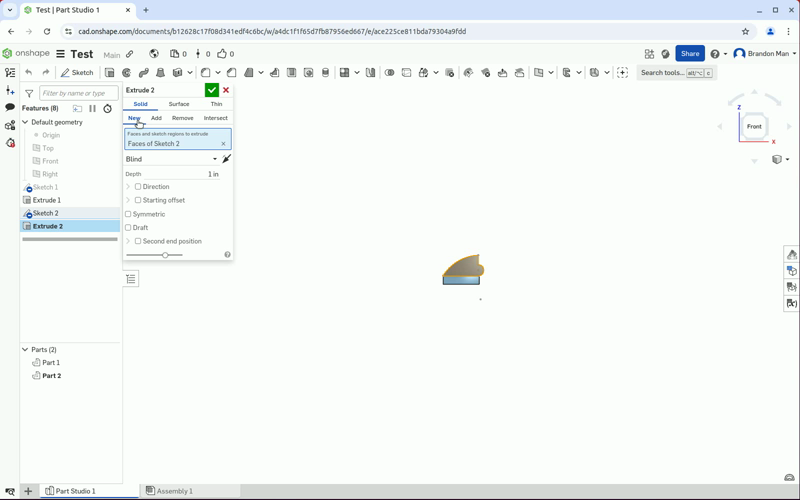
key(tab, 4)
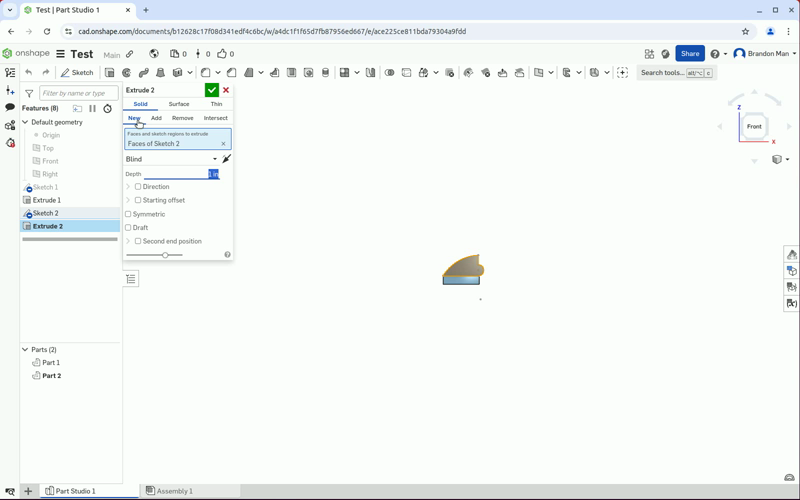
text(8.425)
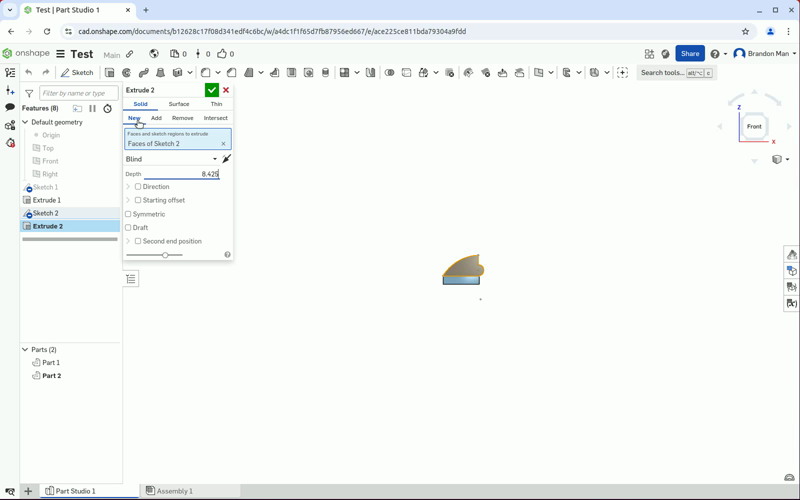
key(enter)
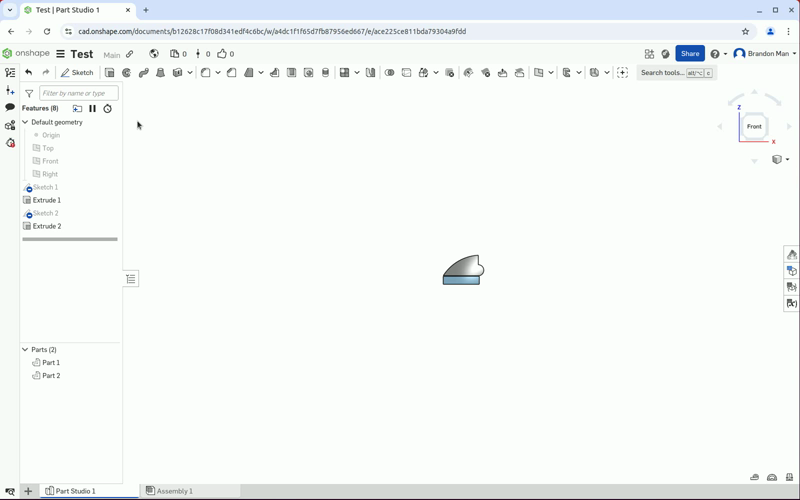
key(shift+h)
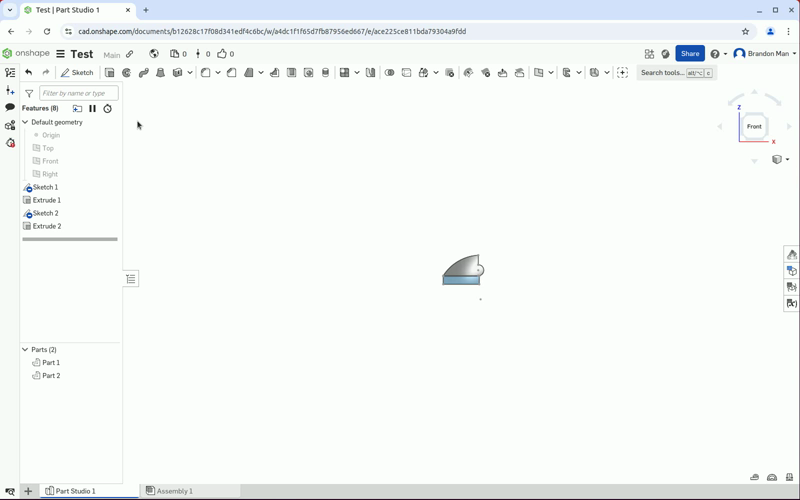
key(shift+h)
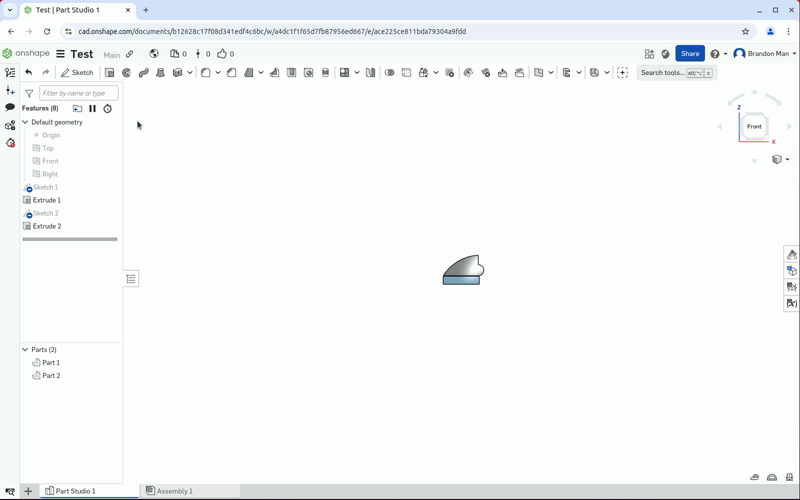
mouse_move(73, 189)
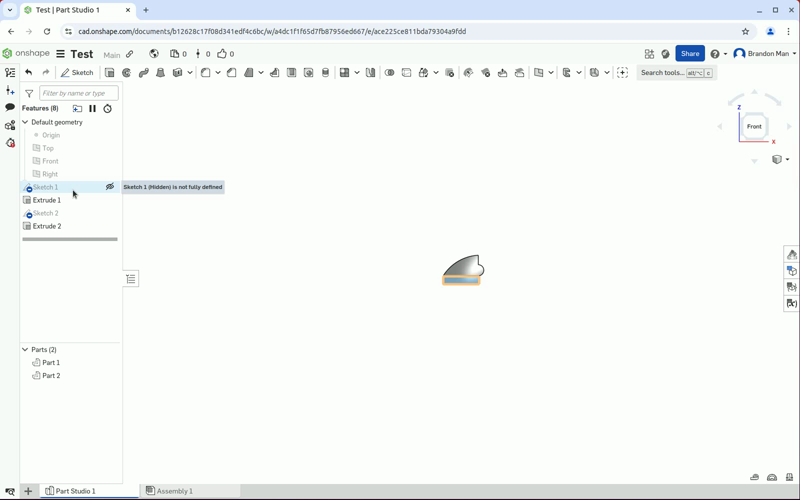
click(73, 189)
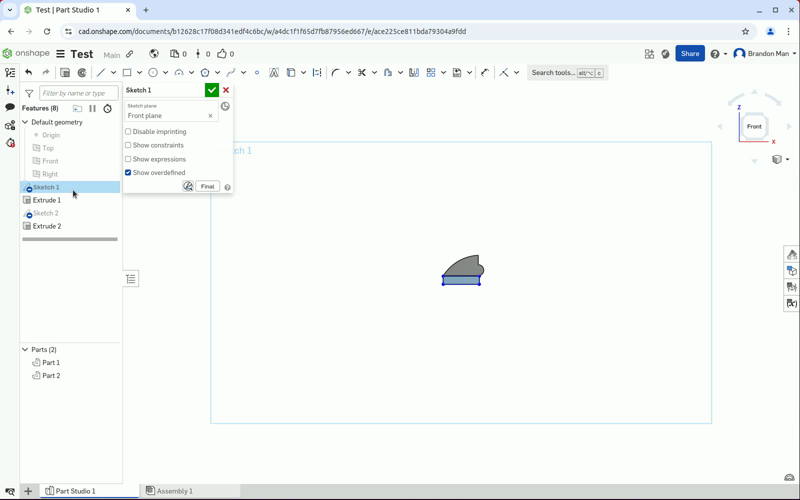
mouse_move(229, 92)
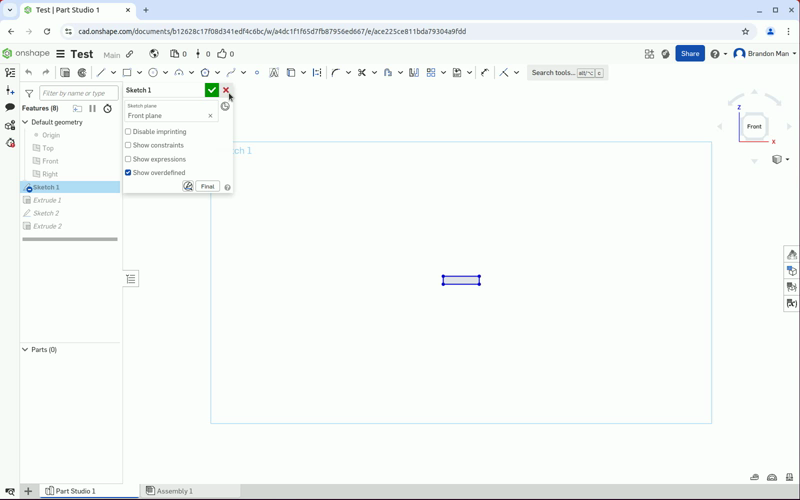
click(229, 92)
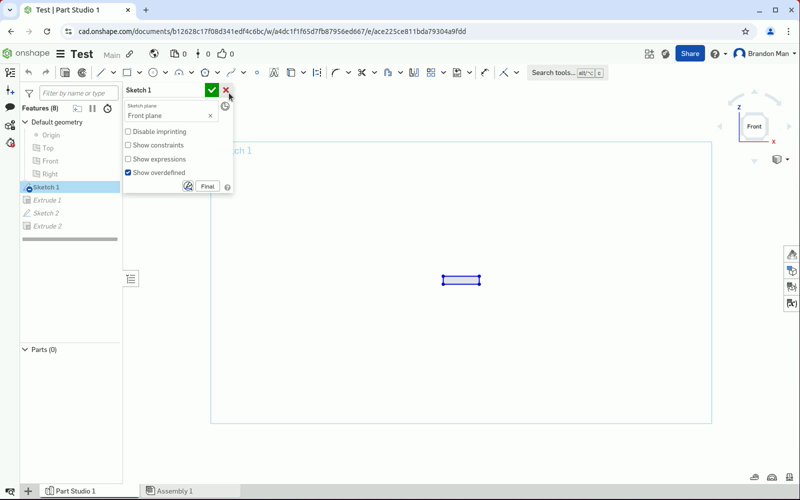
key(shift+s)
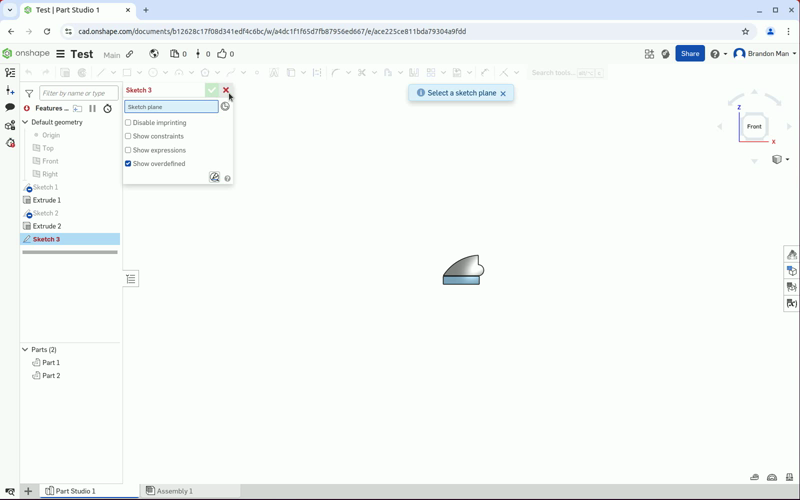
mouse_move(73, 163)
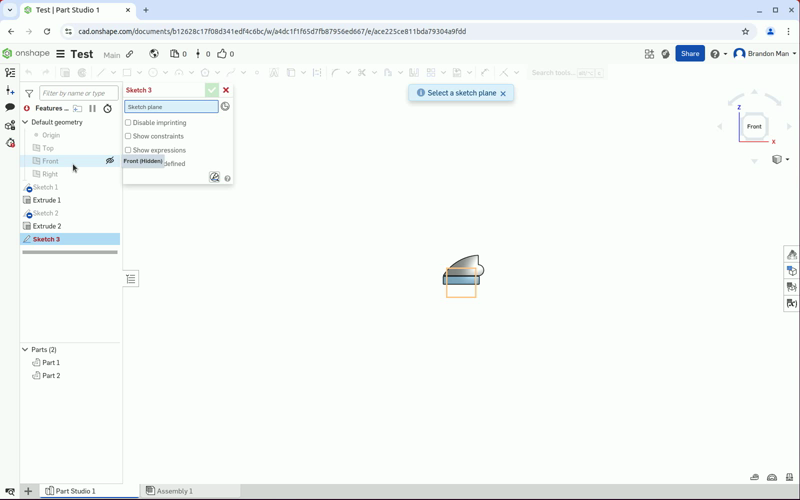
click(73, 163)
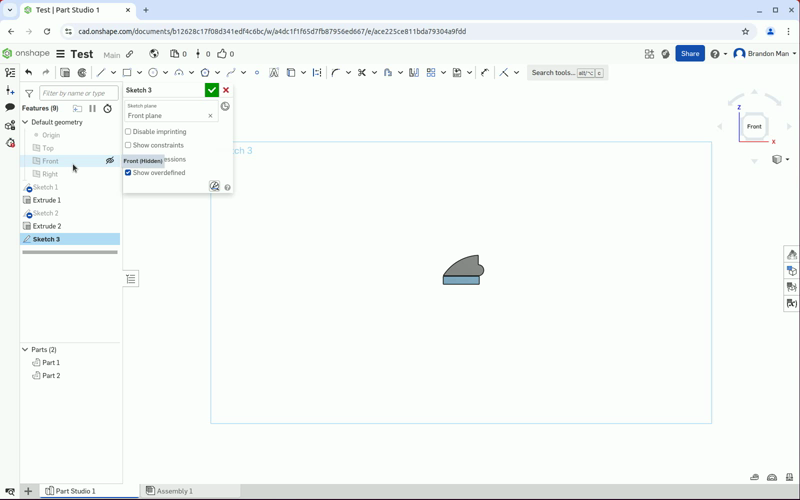
mouse_move(73, 352)
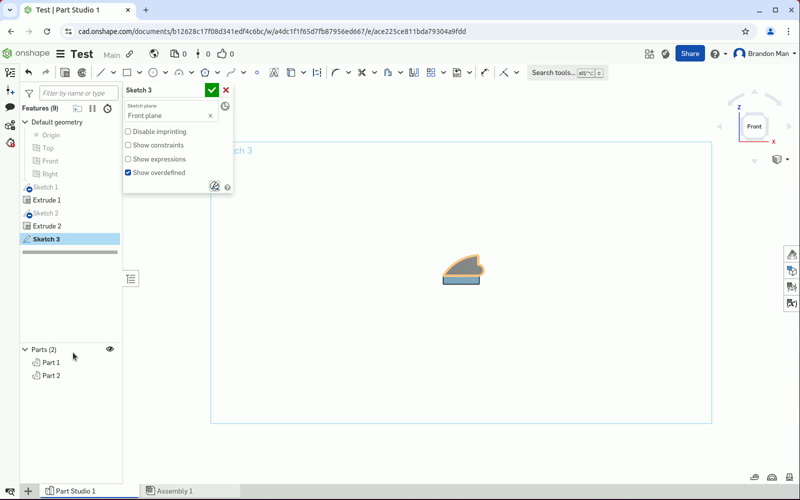
key(y)
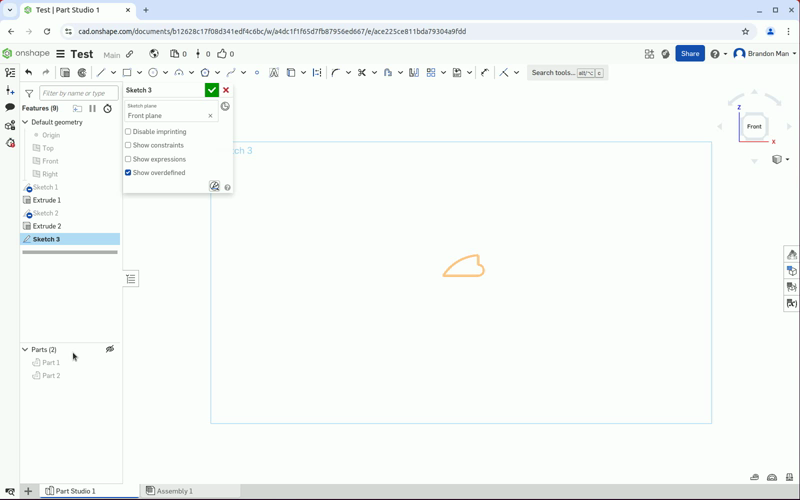
key(l)
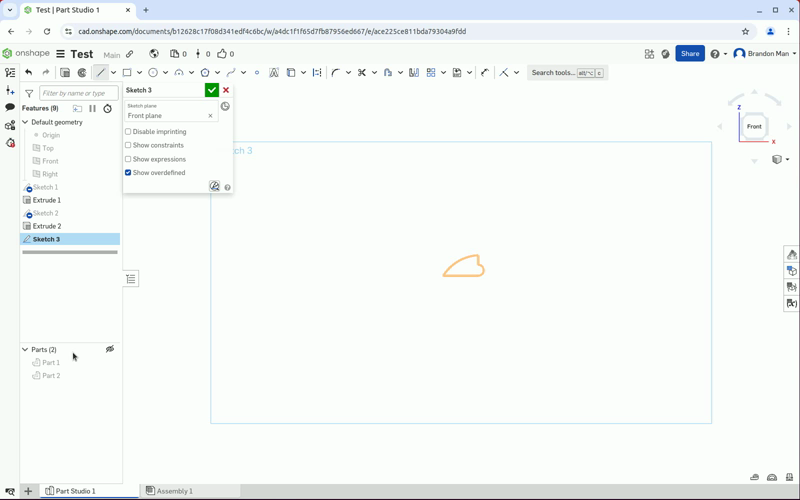
key_down(shift)
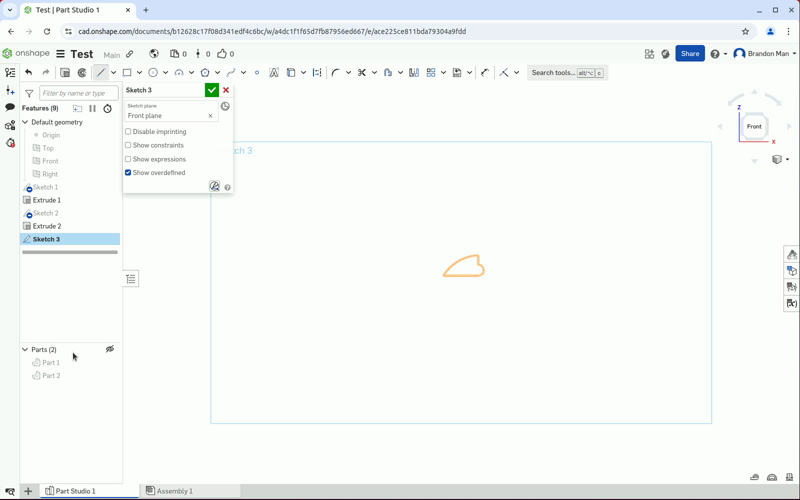
mouse_move(478, 265)
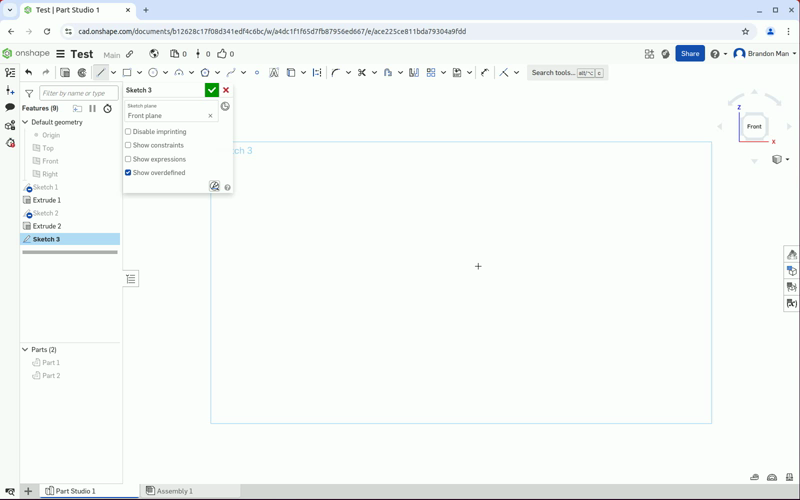
click(478, 265)
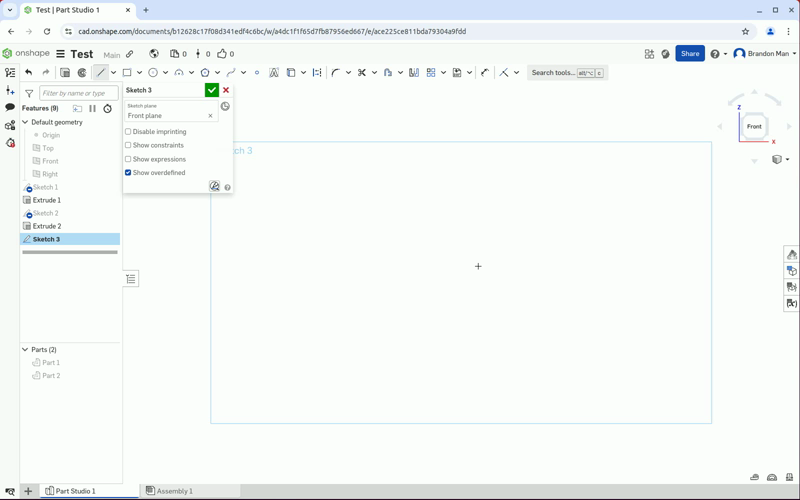
key_up(shift)
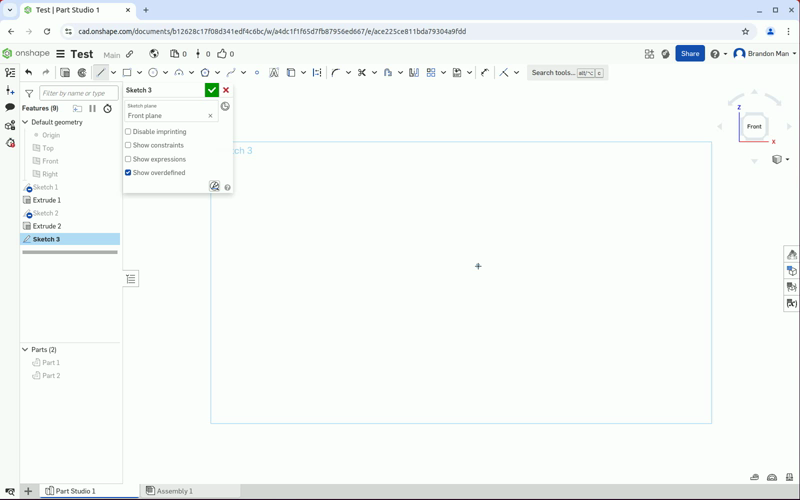
key_down(shift)
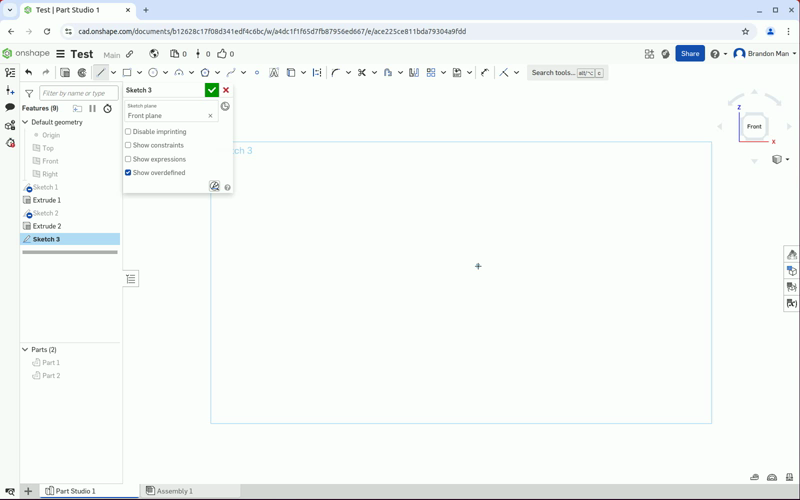
mouse_move(508, 265)
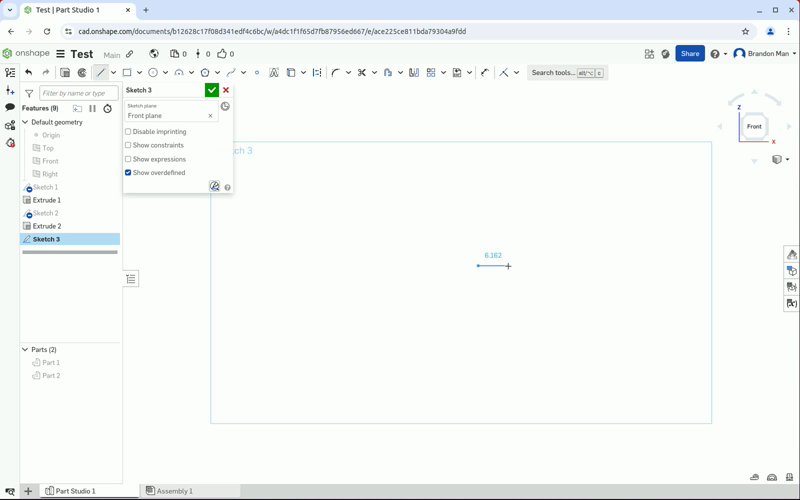
mouse_move(494, 265)
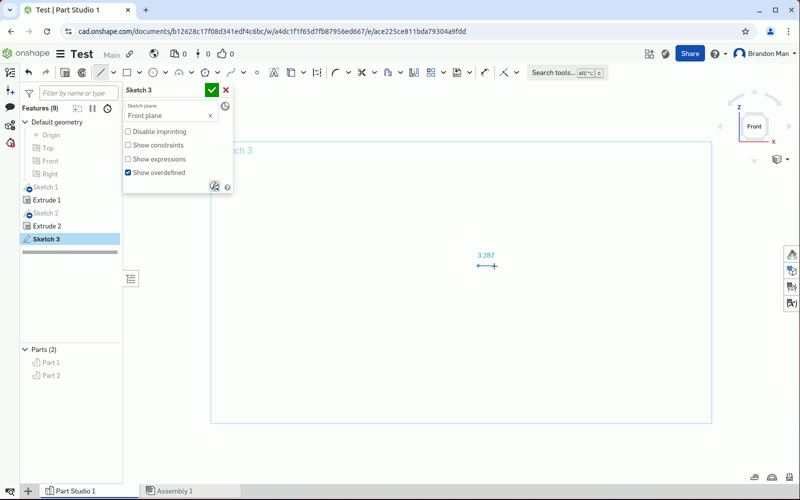
click(494, 265)
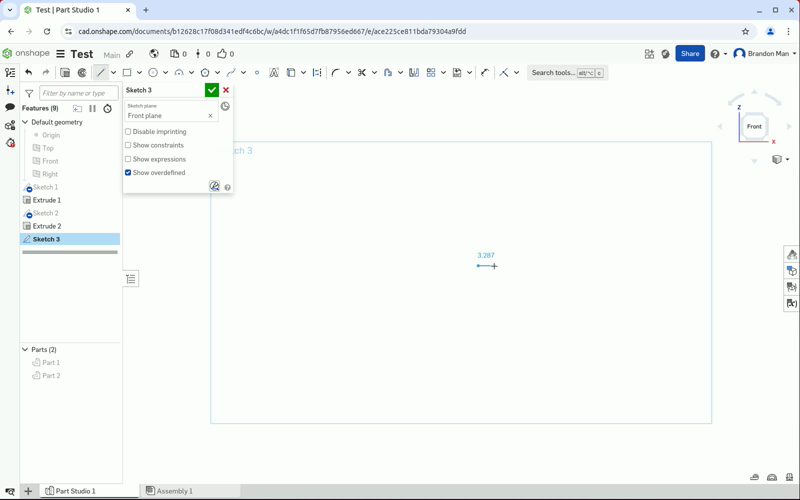
key_up(shift)
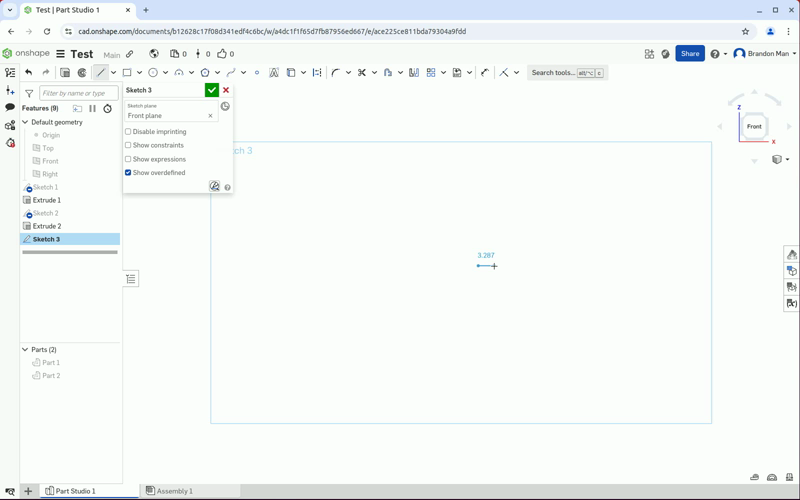
key_down(shift)
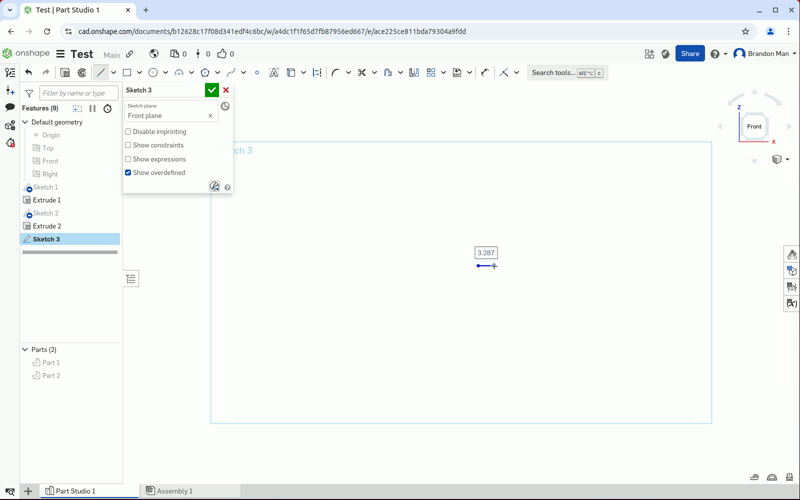
mouse_move(524, 265)
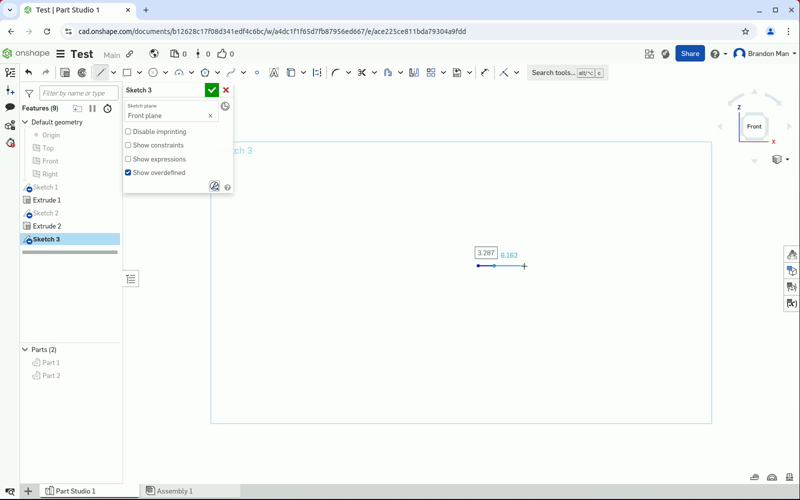
mouse_move(510, 265)
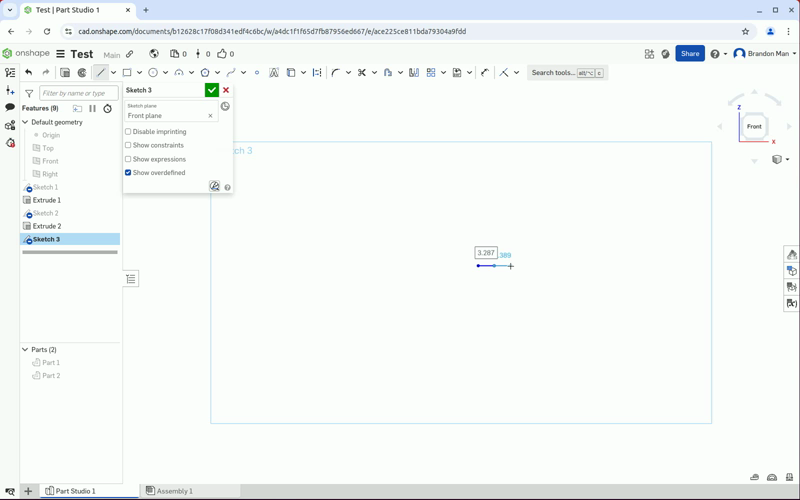
click(510, 265)
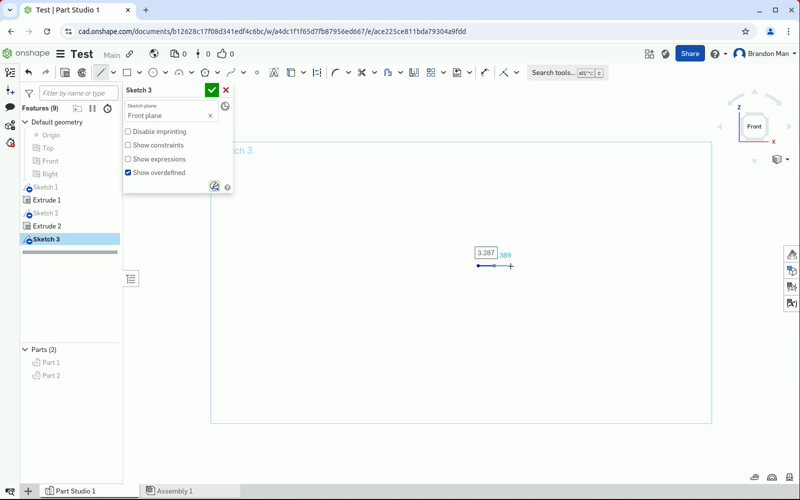
key_up(shift)
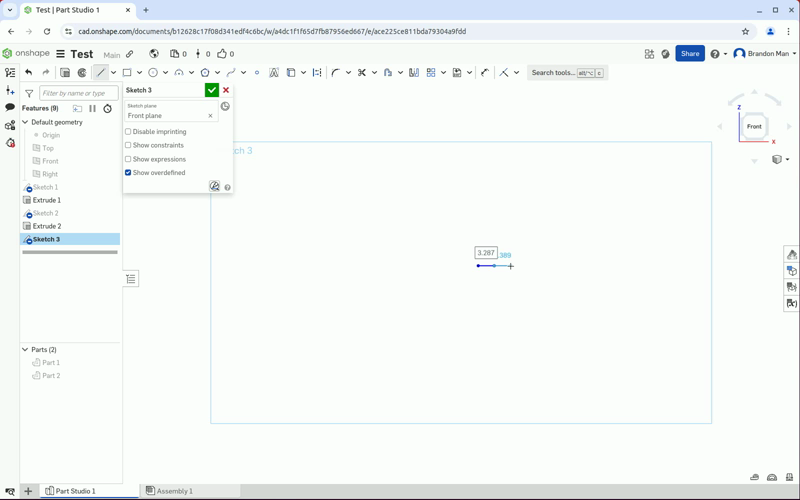
key_down(shift)
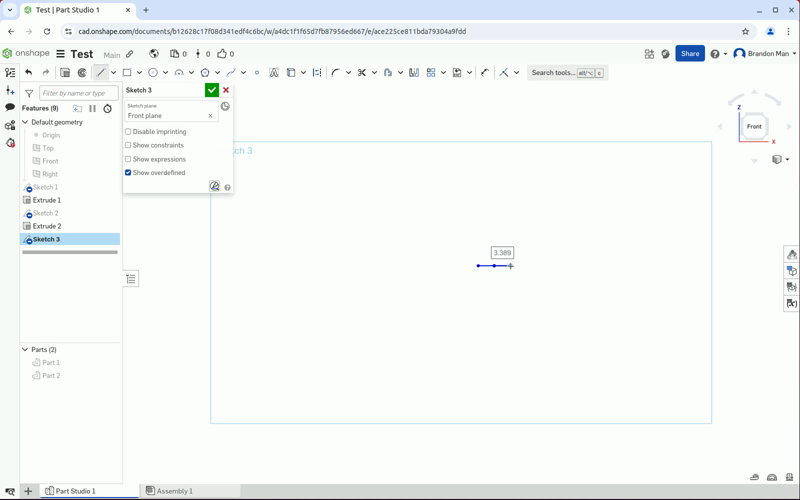
mouse_move(540, 265)
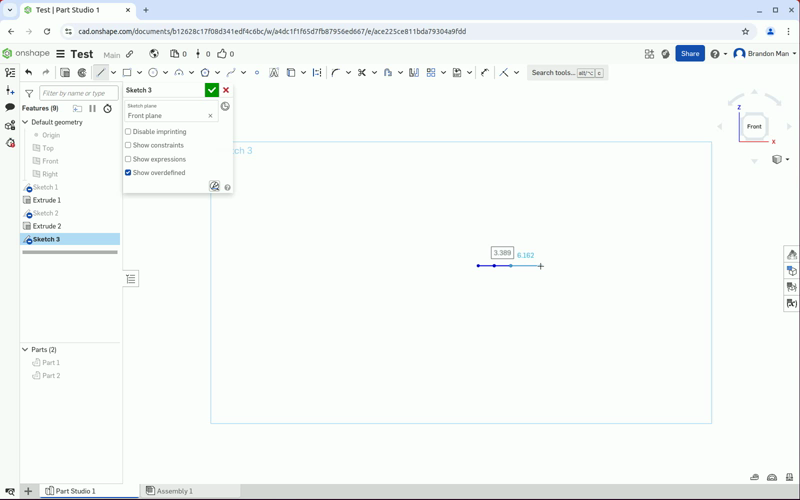
mouse_move(510, 255)
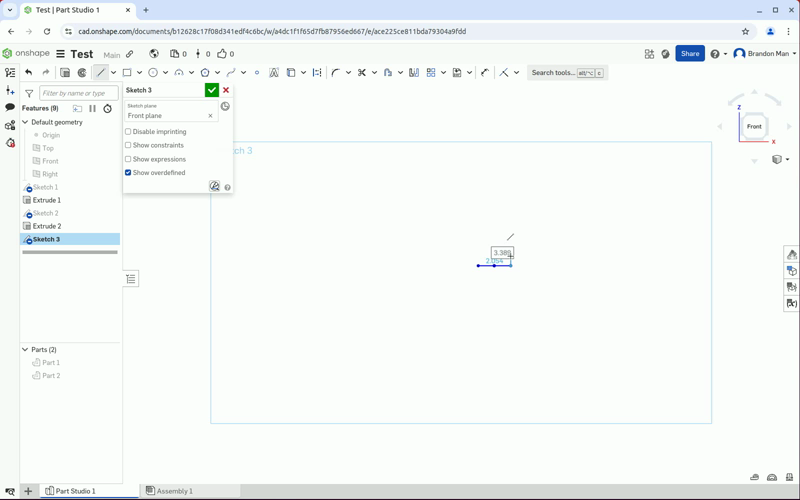
click(510, 255)
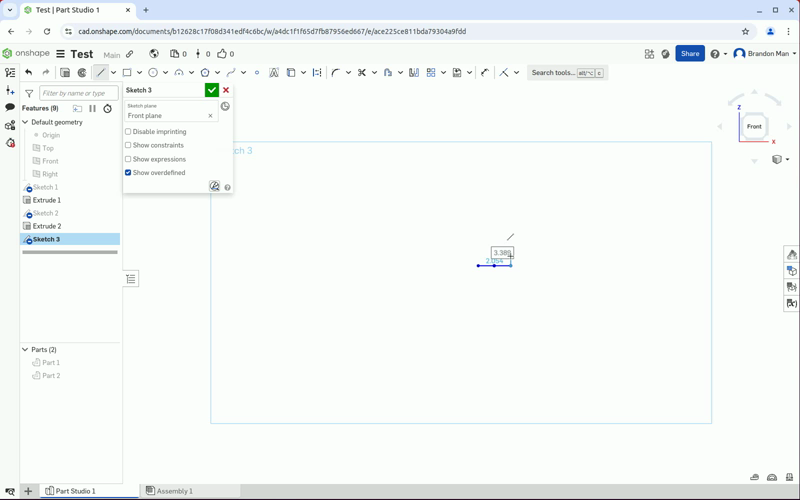
key_up(shift)
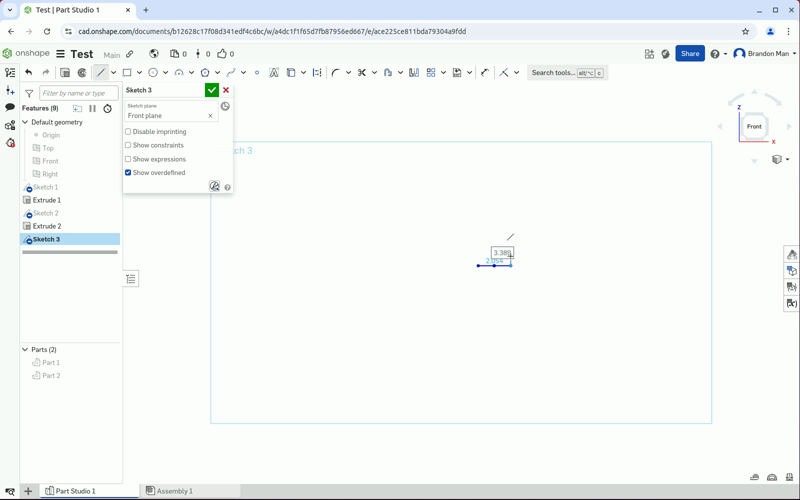
key_down(shift)
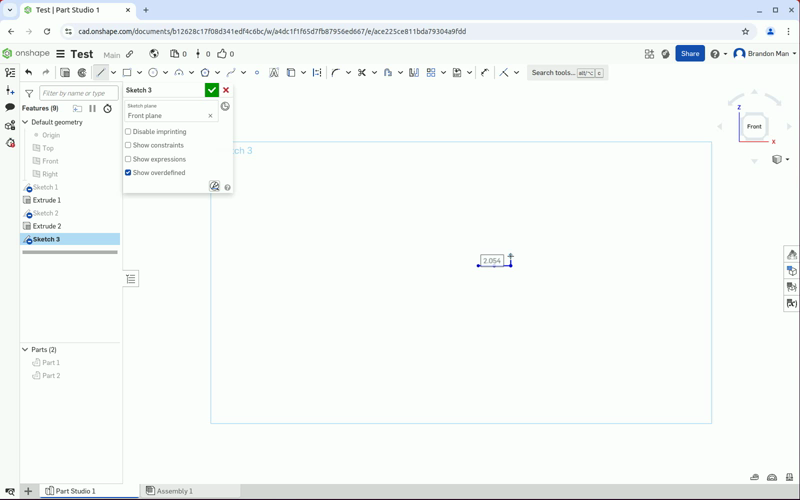
mouse_move(540, 255)
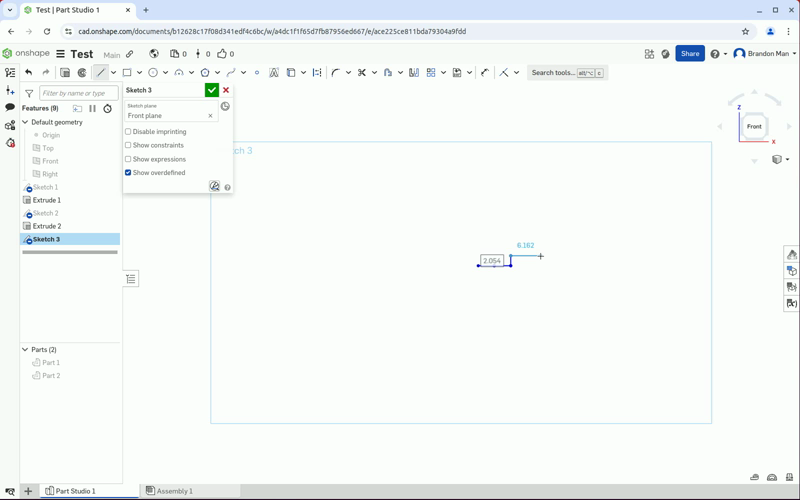
mouse_move(478, 255)
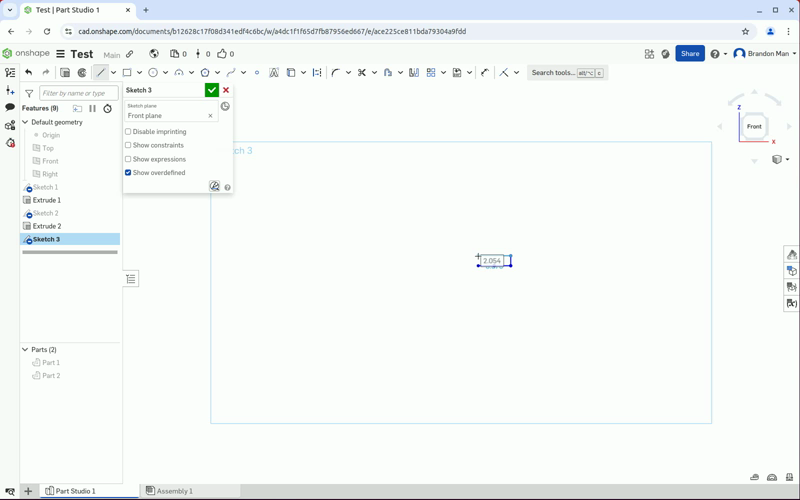
click(478, 255)
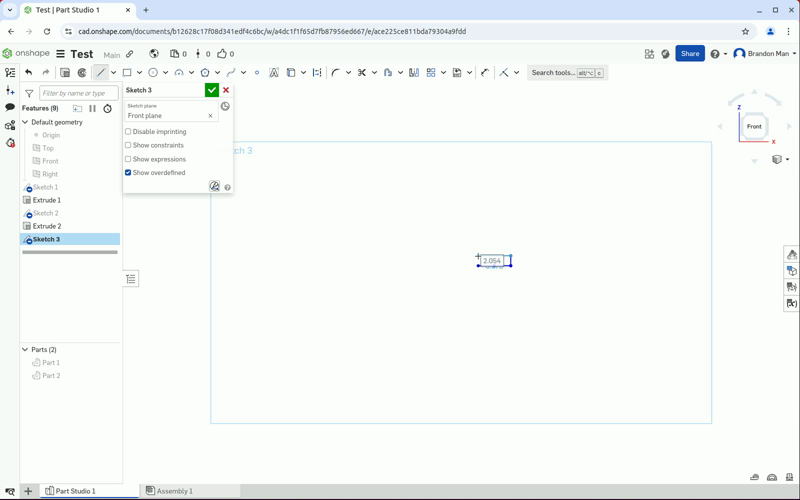
key_up(shift)
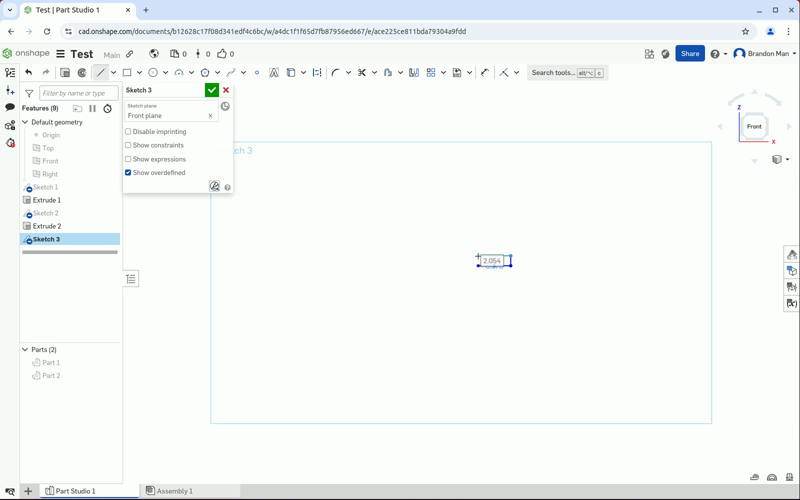
mouse_move(508, 255)
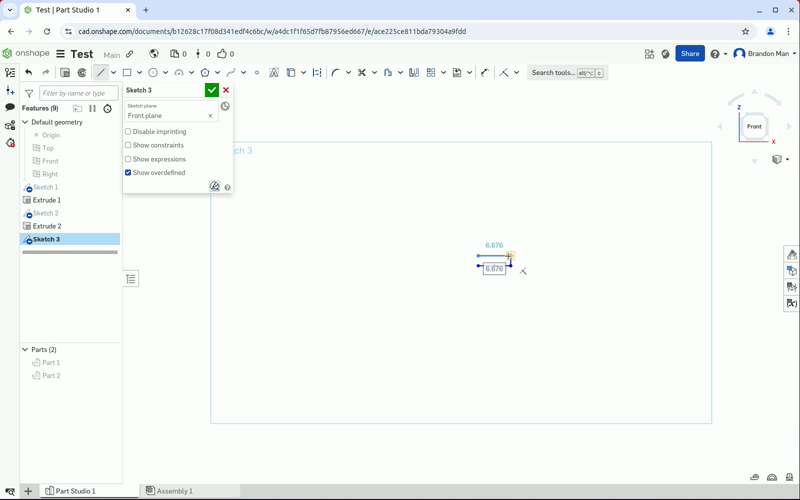
key_down(shift)
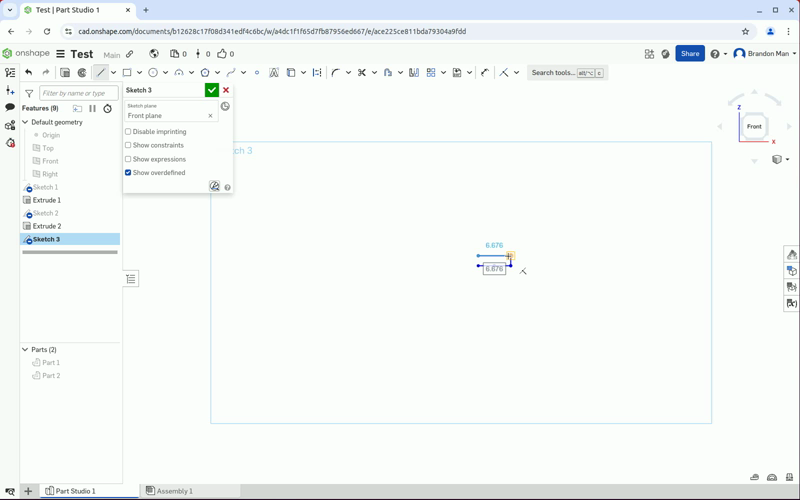
mouse_move(478, 265)
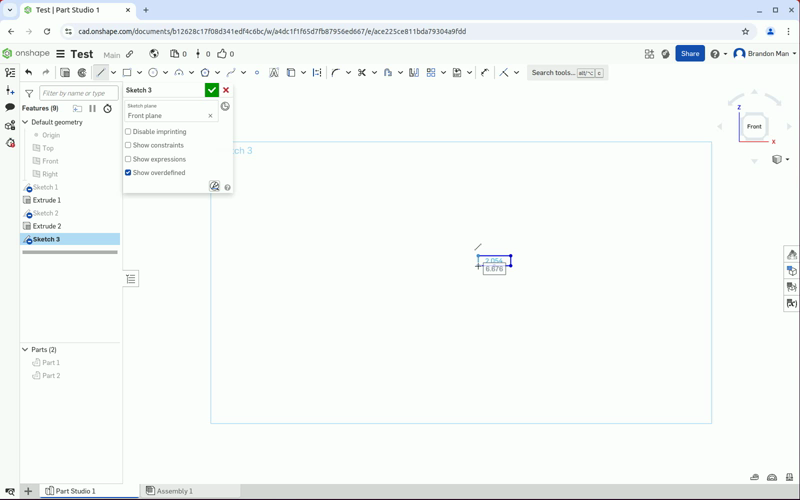
key_up(shift)
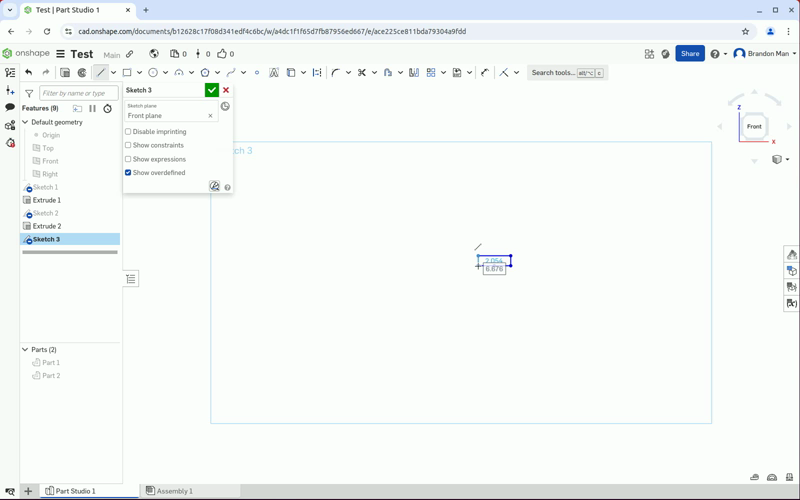
click(478, 265)
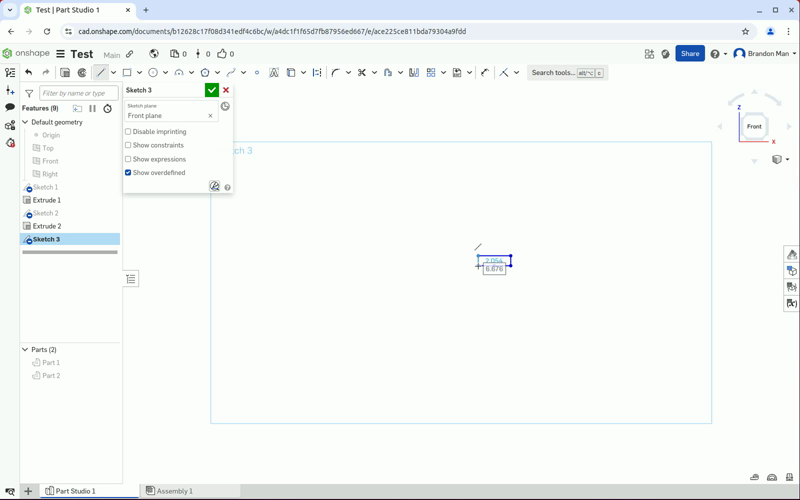
key(esc)
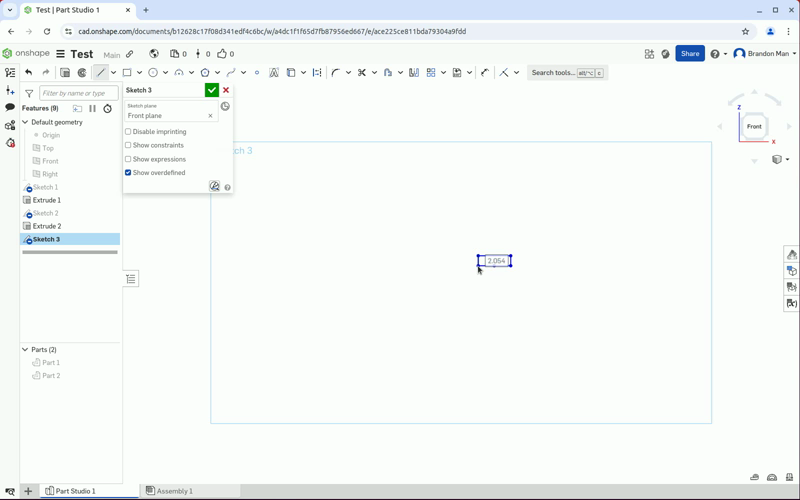
mouse_move(480, 263)
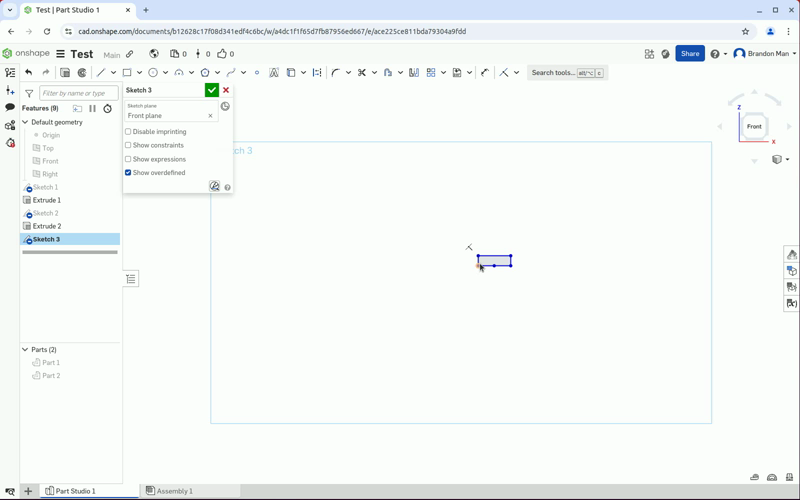
scroll(6)
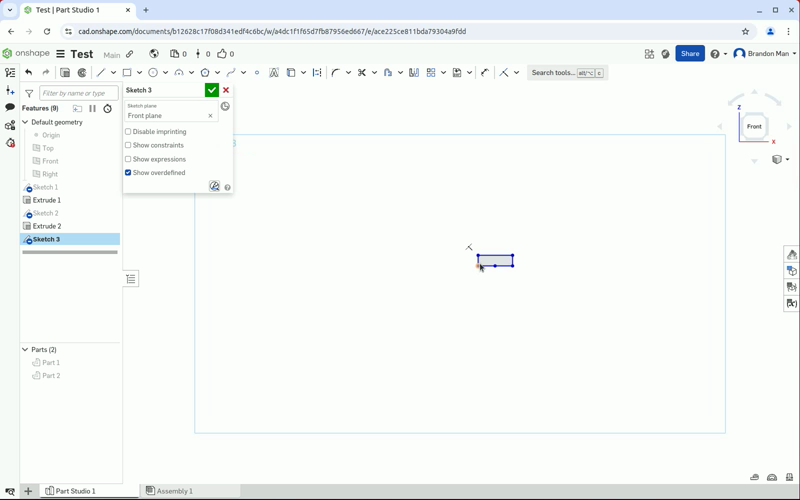
scroll(6)
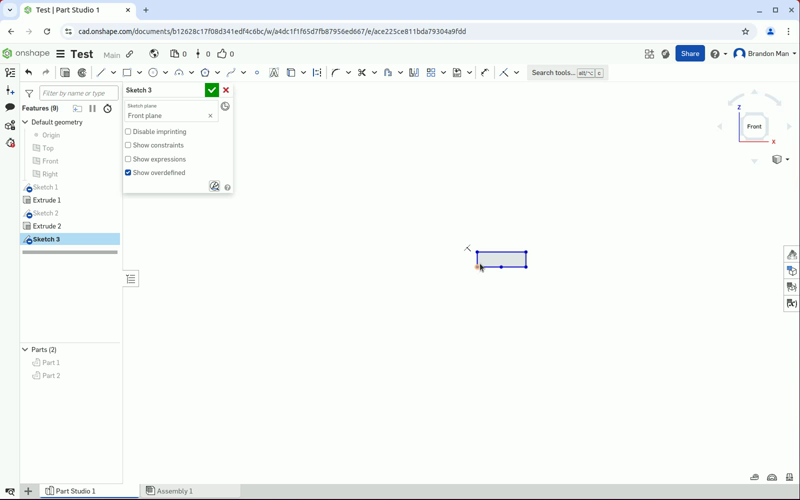
scroll(6)
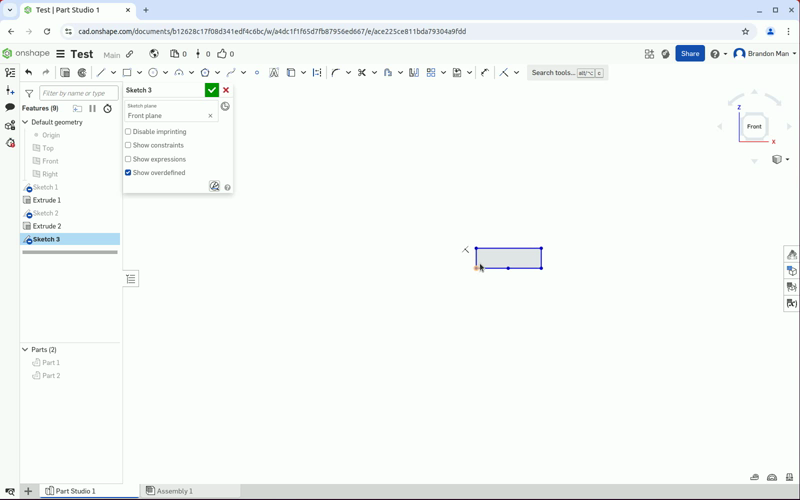
scroll(6)
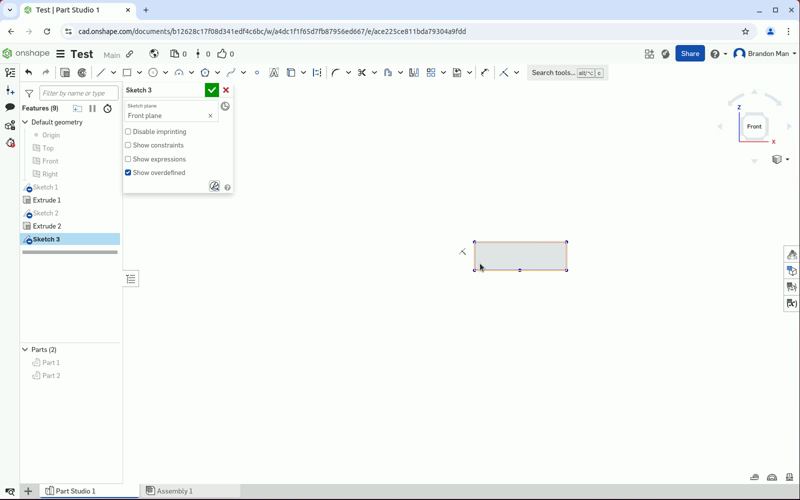
scroll(6)
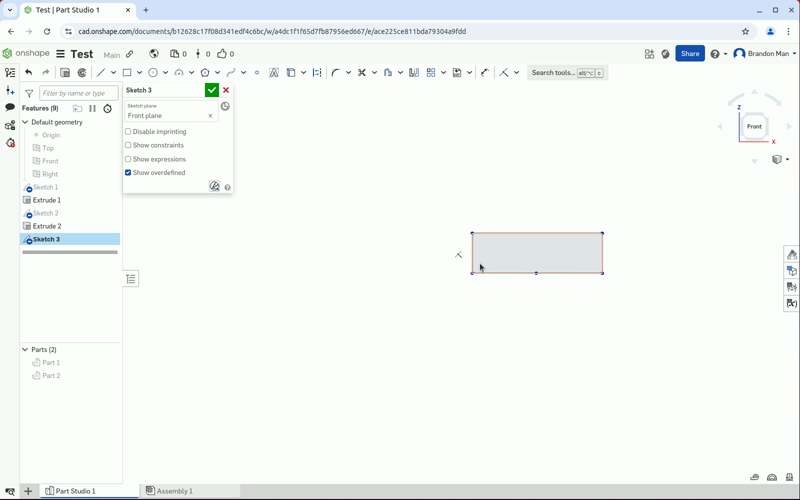
scroll(6)
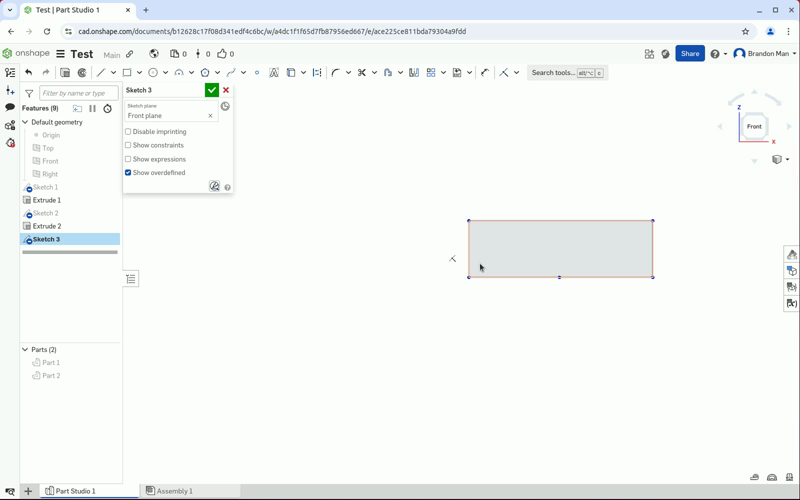
scroll(6)
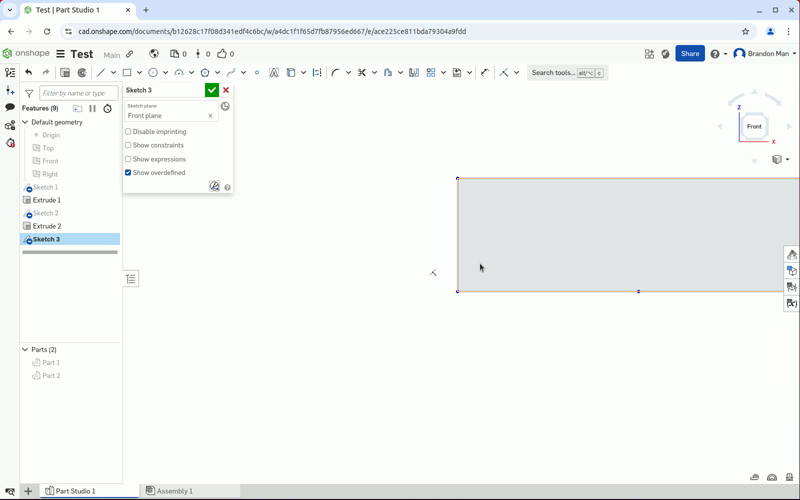
click(480, 263)
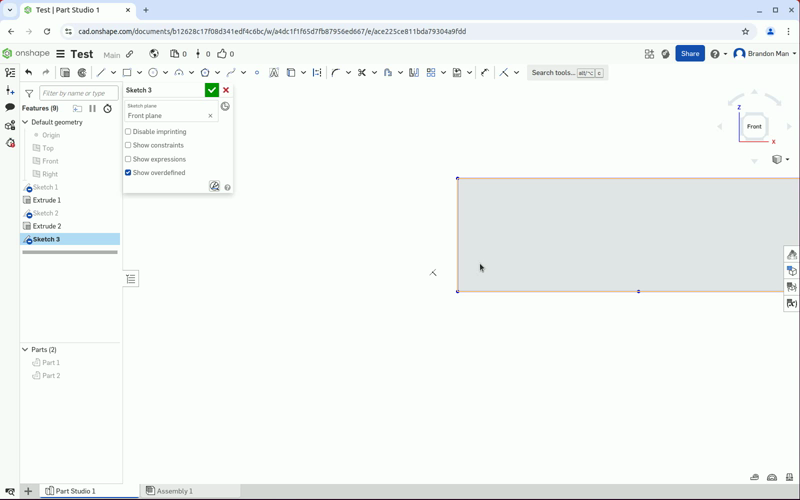
scroll(-6)
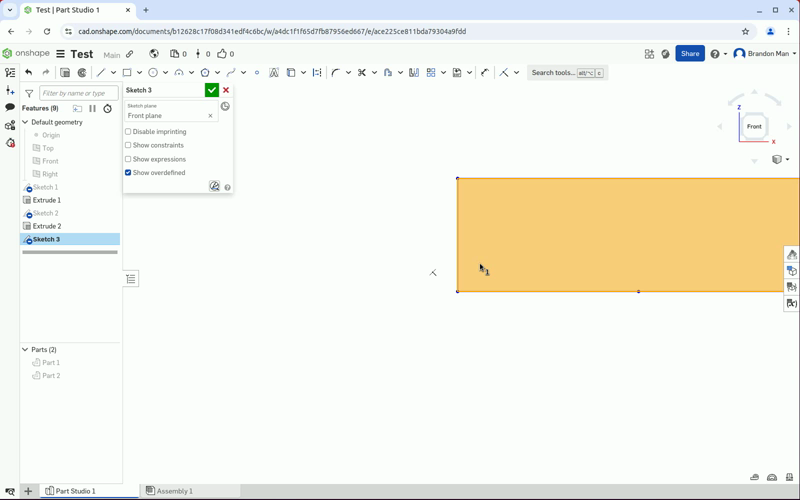
scroll(-6)
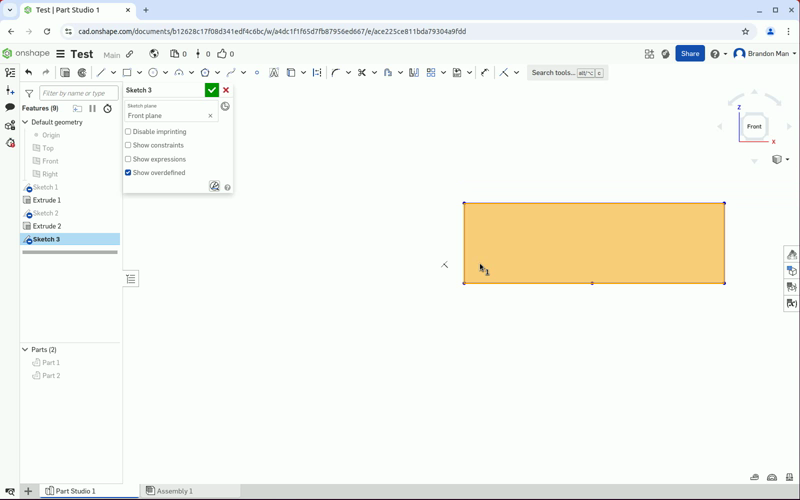
scroll(-6)
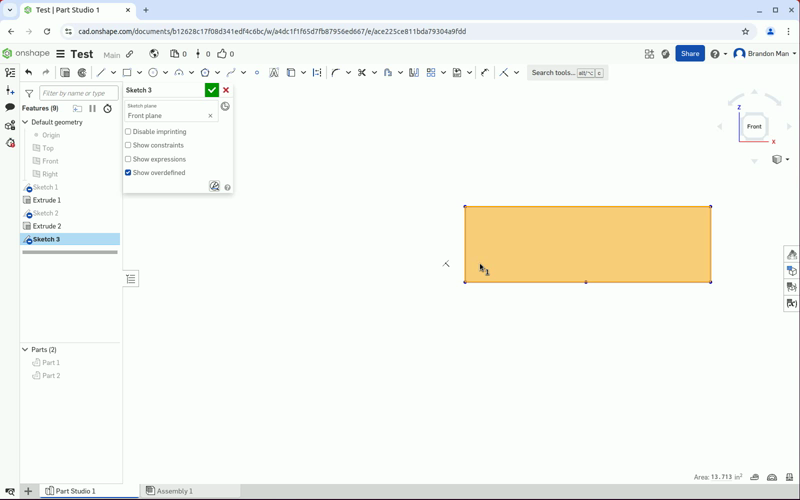
scroll(-6)
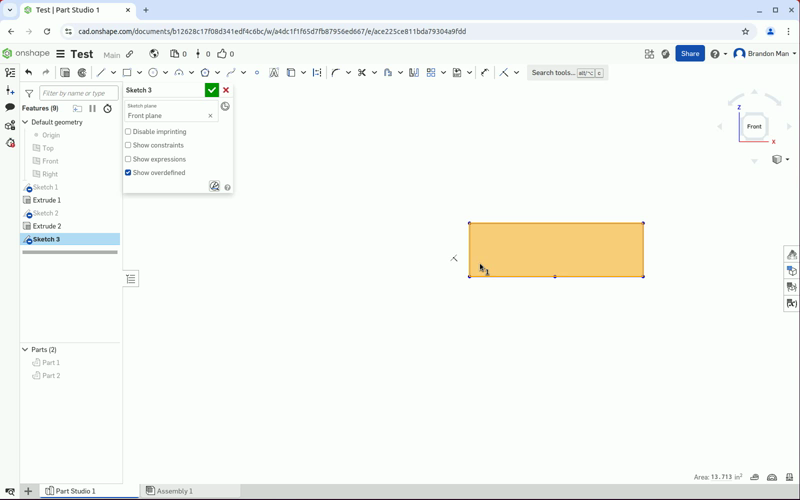
scroll(-6)
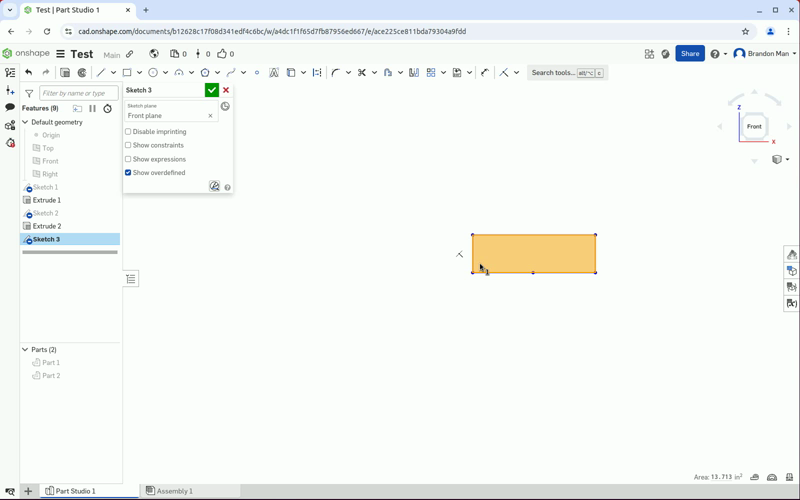
scroll(-6)
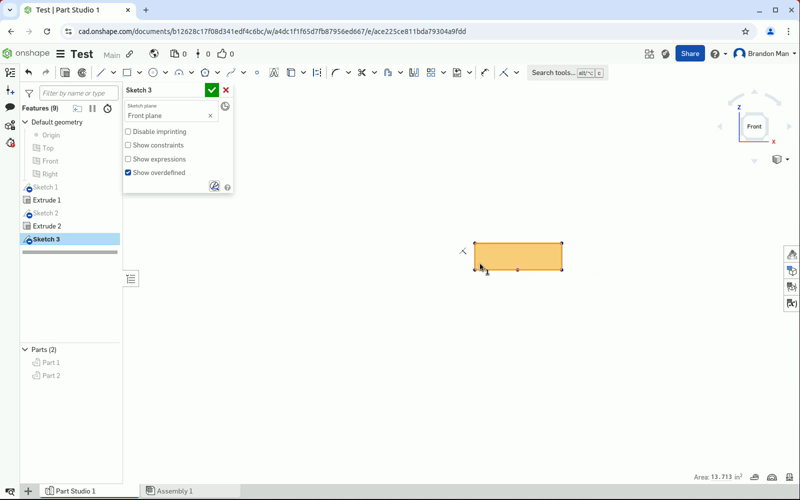
scroll(-6)
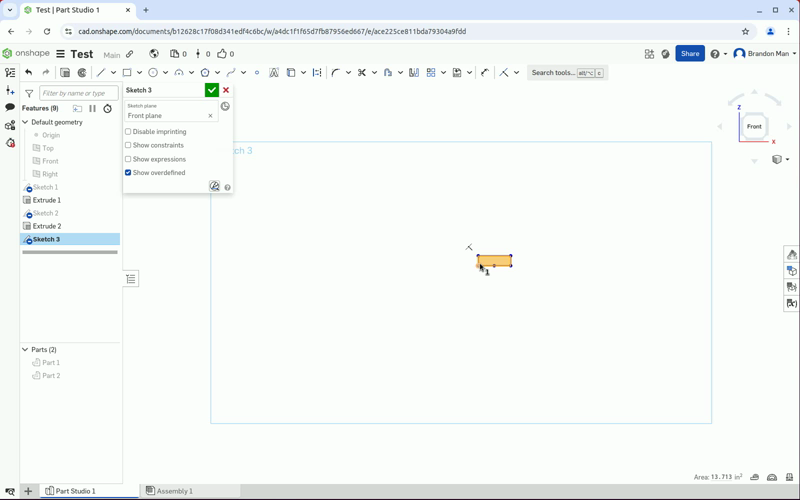
mouse_move(73, 352)
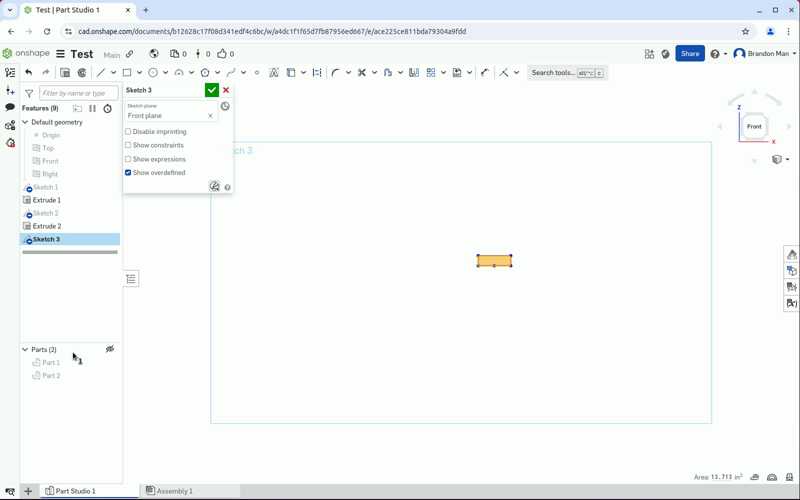
key(shift+y)
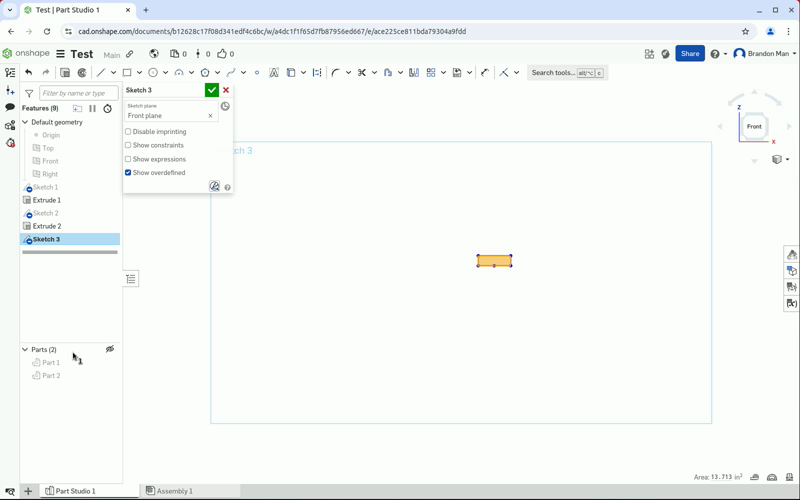
key(shift+e)
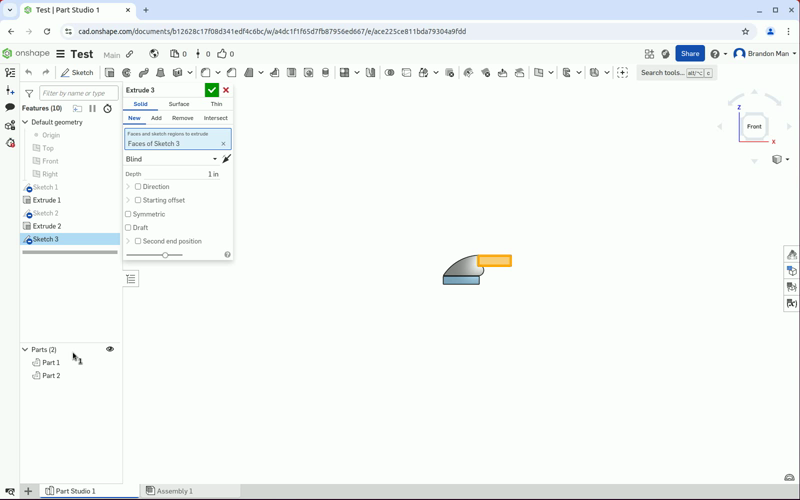
mouse_move(143, 106)
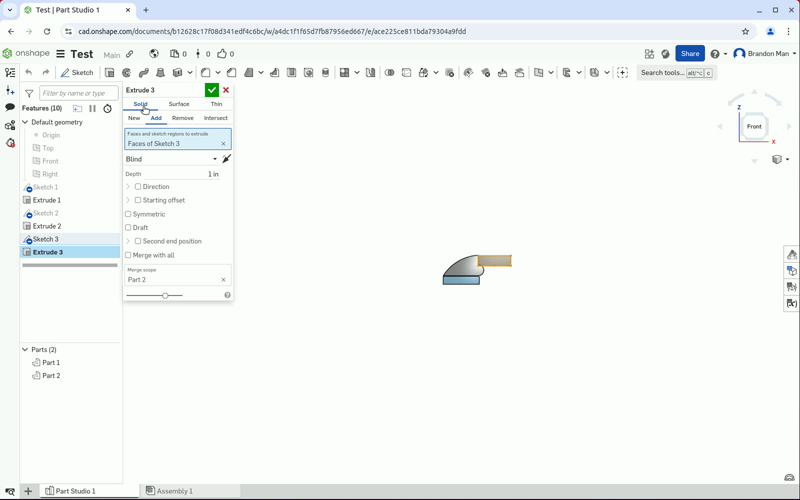
click(143, 106)
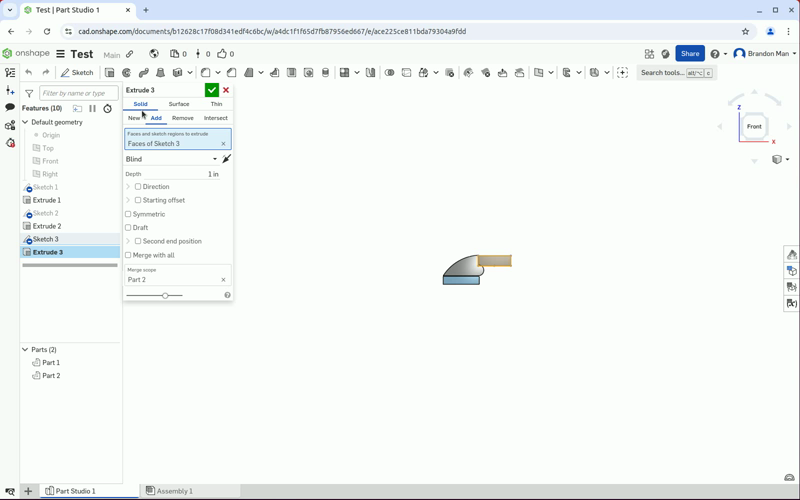
mouse_move(137, 120)
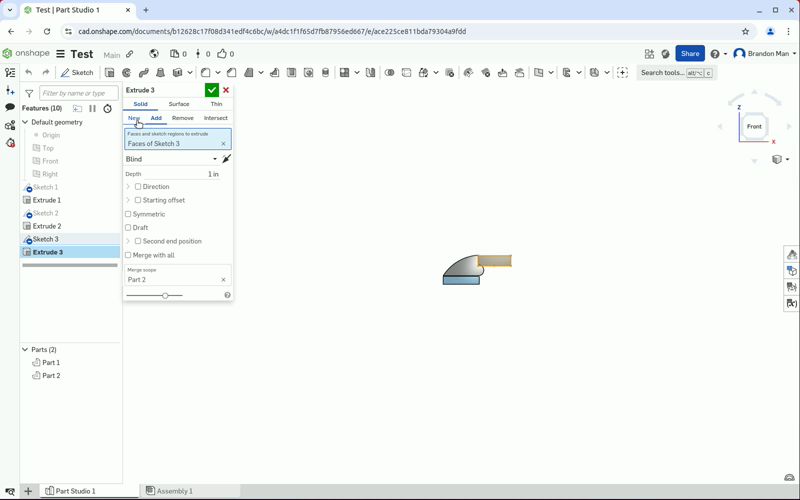
click(137, 120)
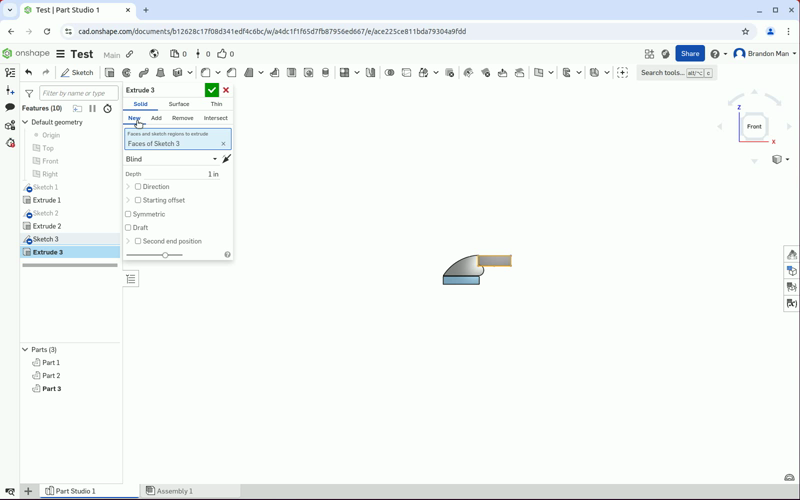
key(tab, 4)
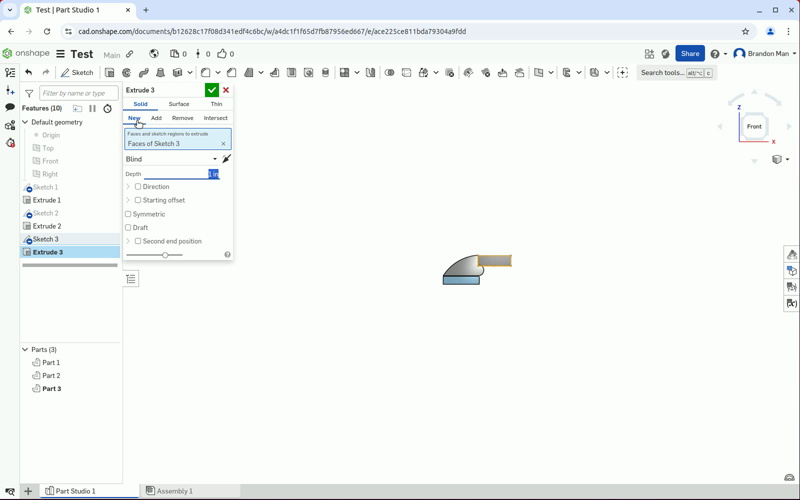
text(8.425)
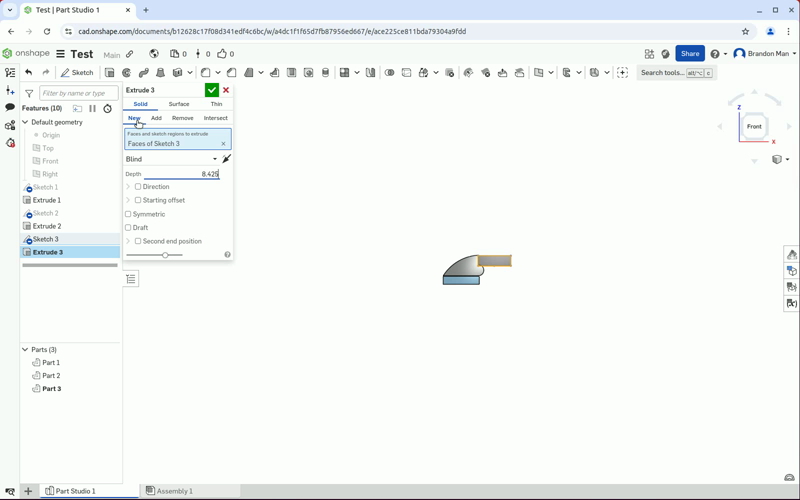
key(enter)
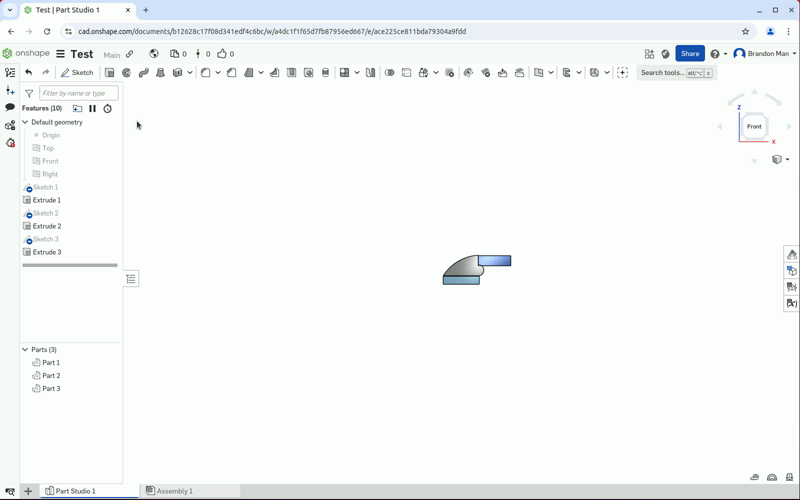
key(shift+h)
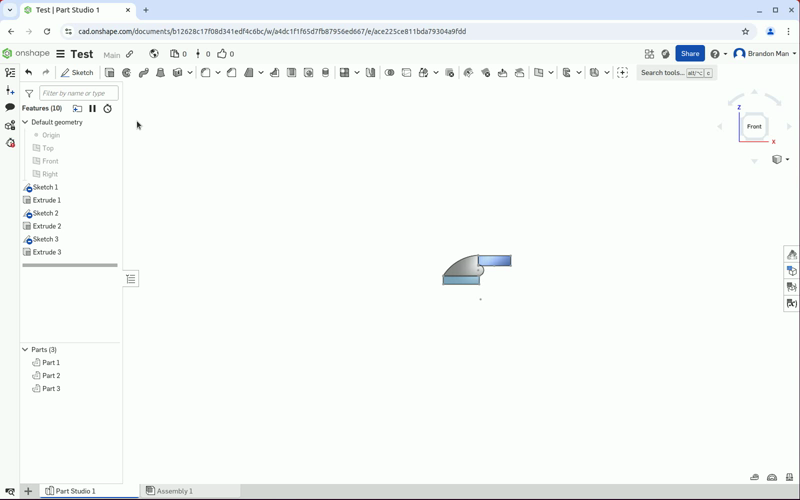
key(shift+h)
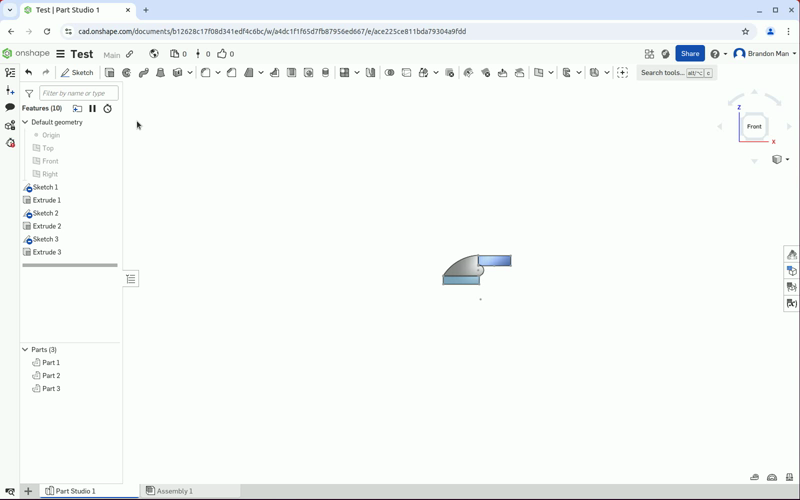
key(shift+7)
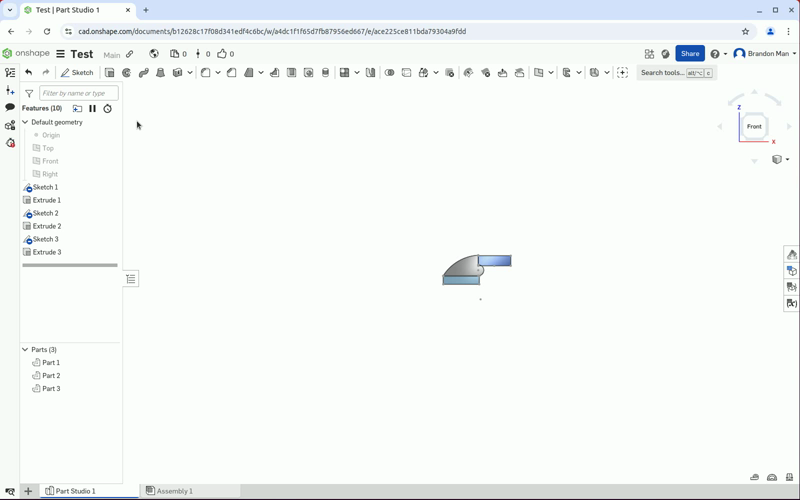
key(left, 2)
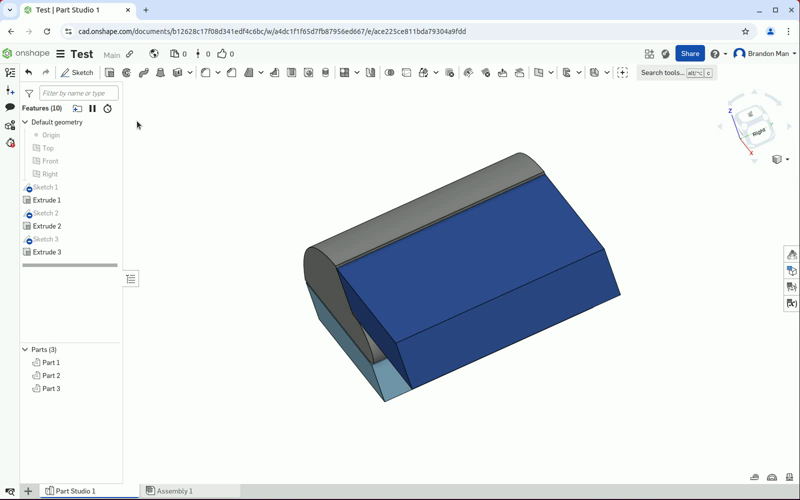
key(down, 2)
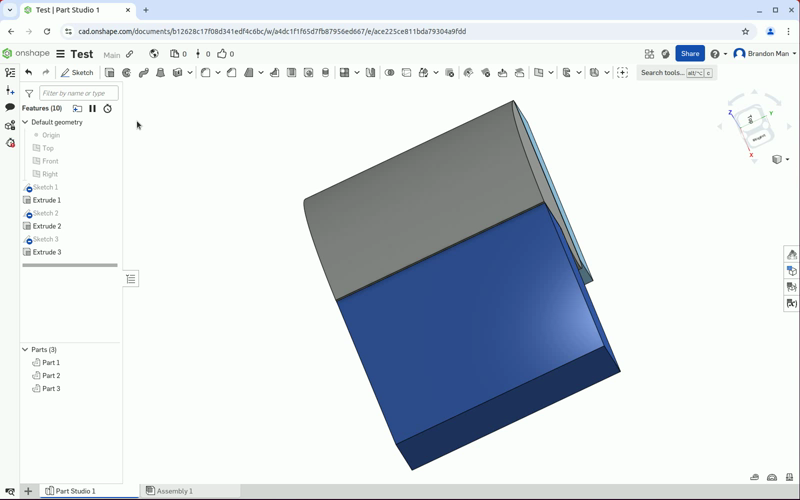
key(up, 2)
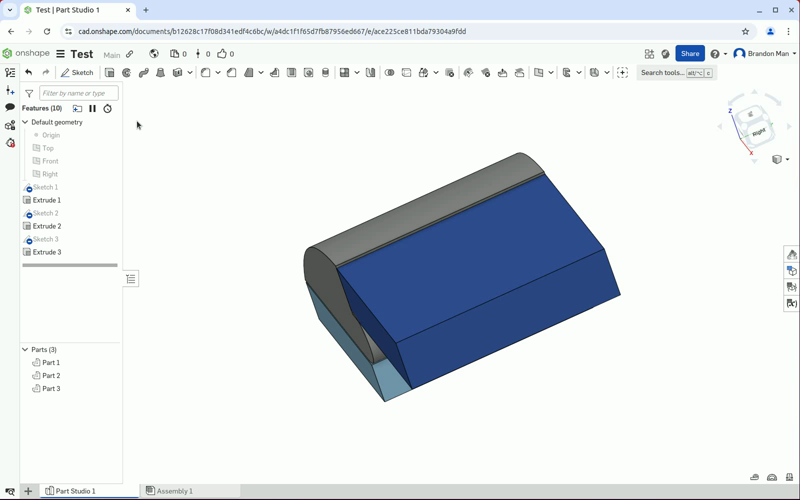
key(right, 2)
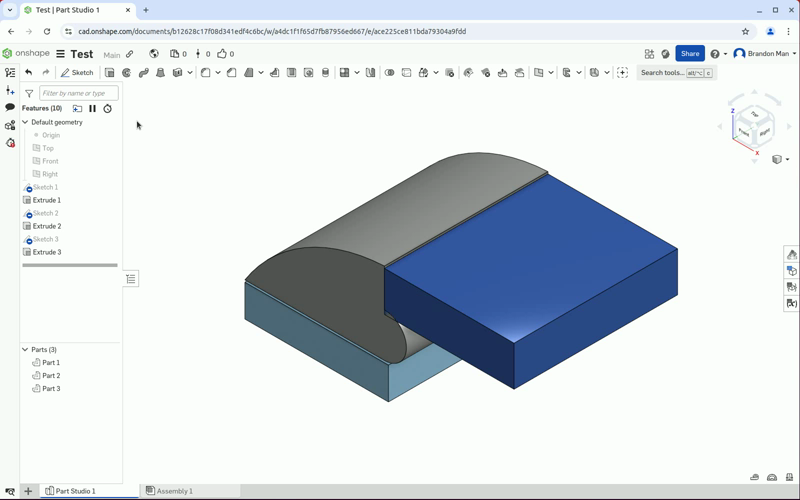
mouse_move(73, 189)
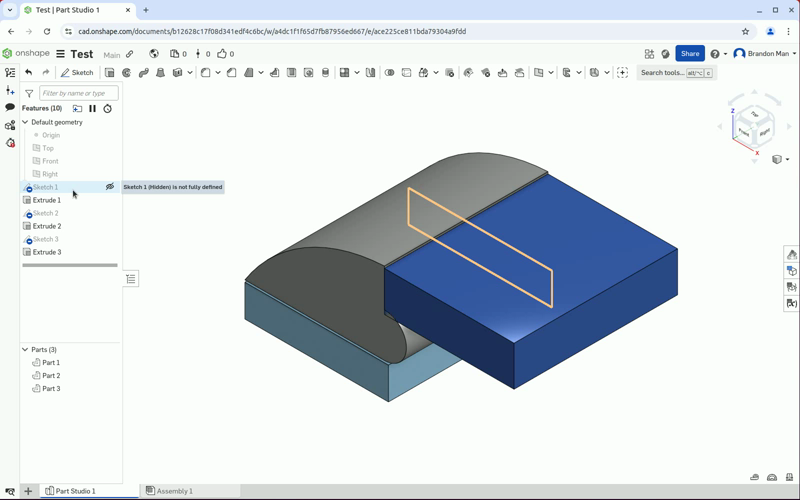
click(73, 189)